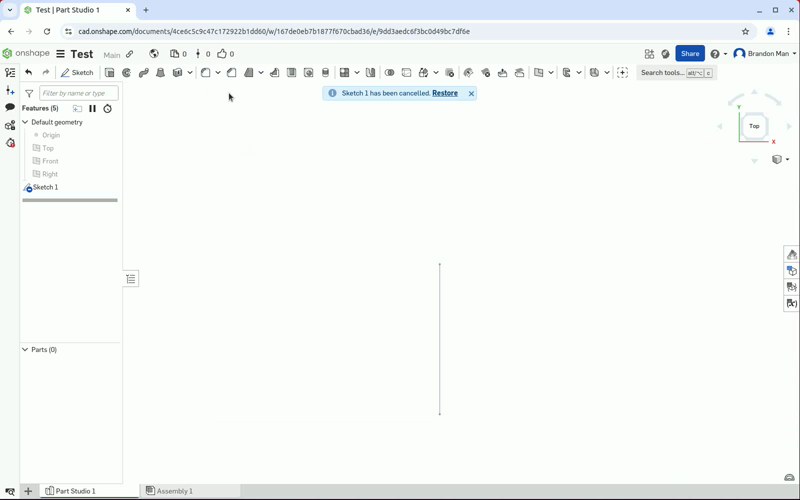
key(shift+h)
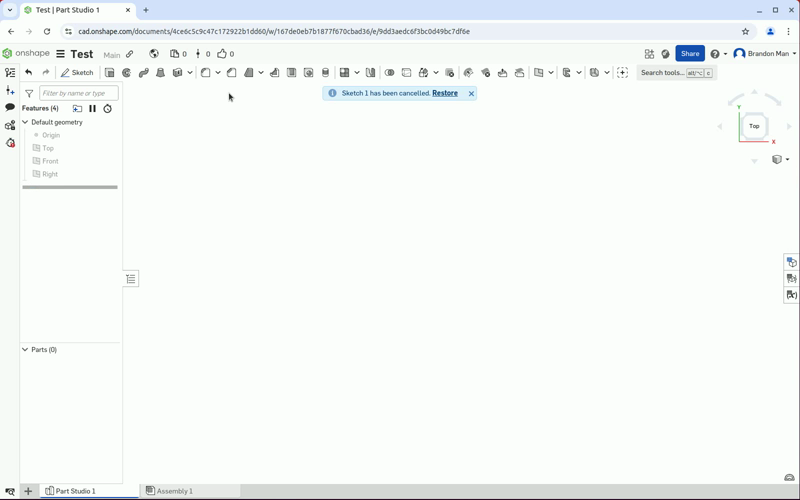
mouse_move(73, 352)
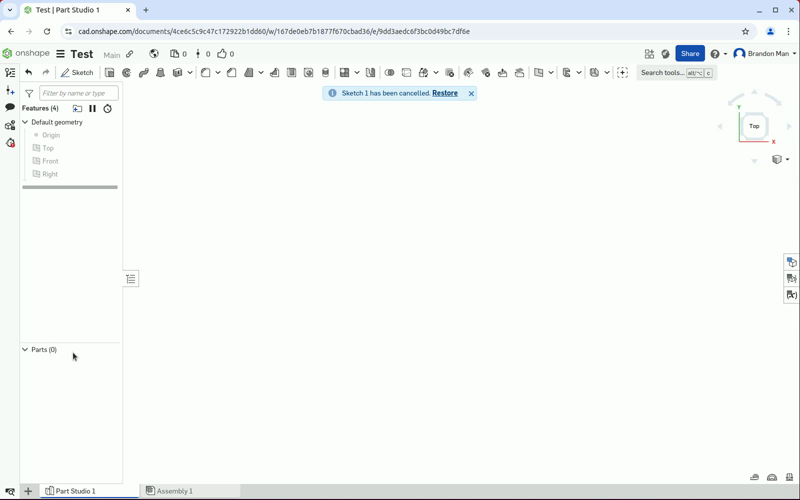
key(y)
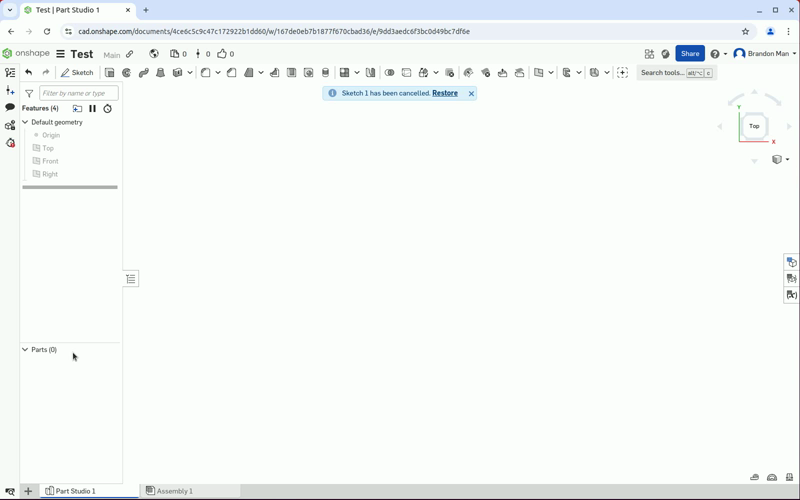
key(shift+p)
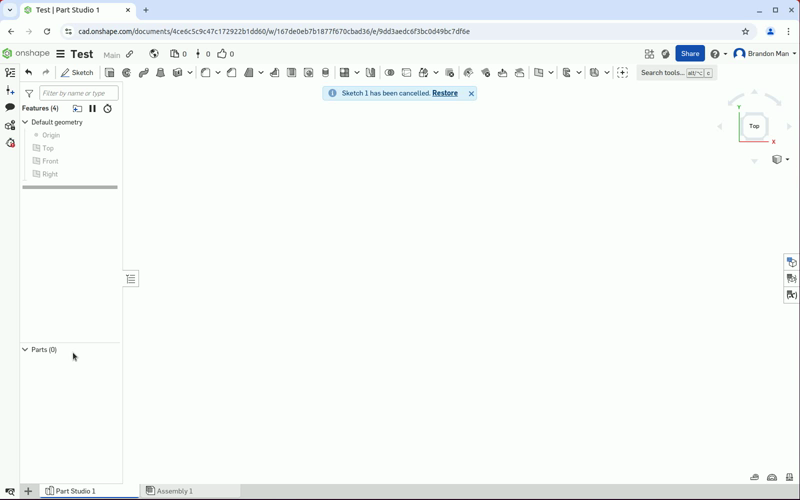
key(space)
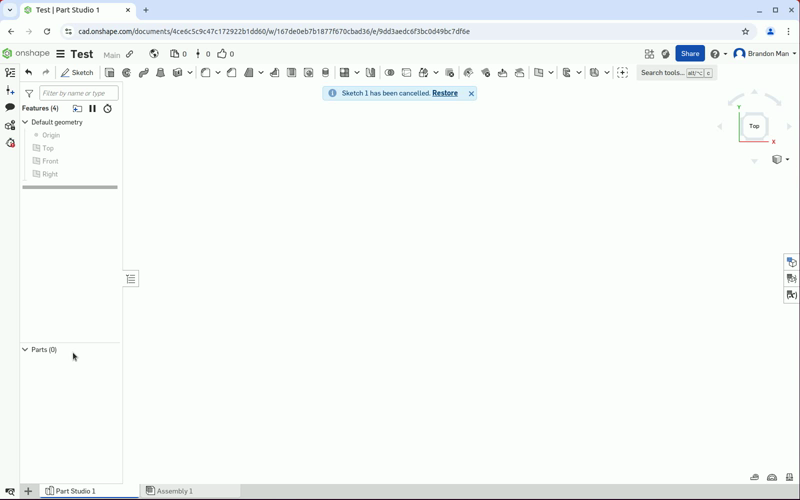
key_down(shift)
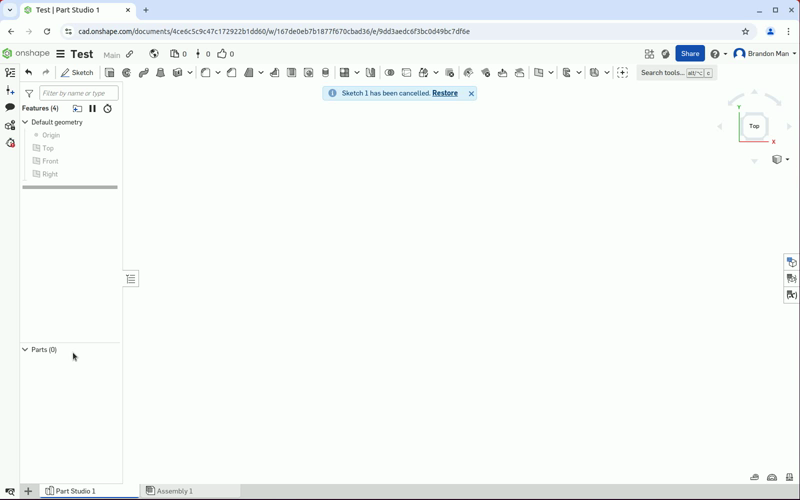
key(up)
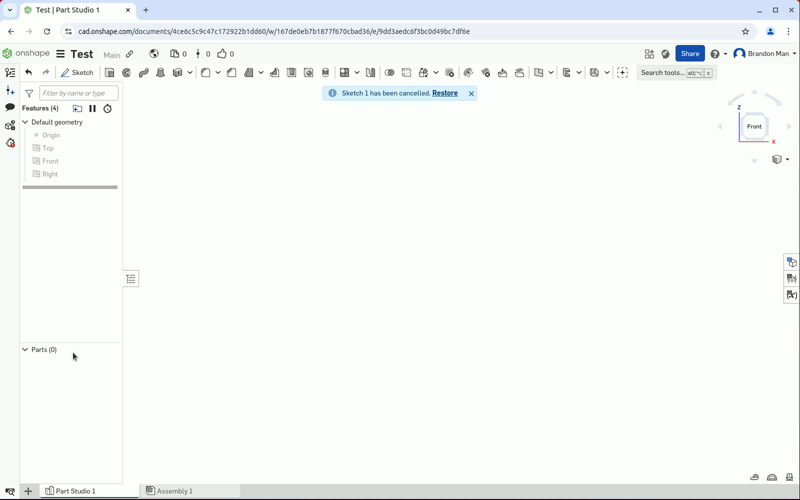
key_up(shift)
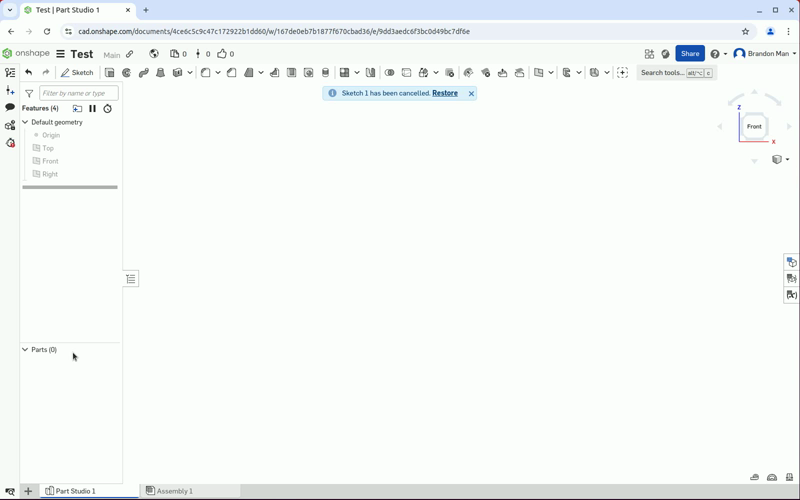
mouse_move(73, 352)
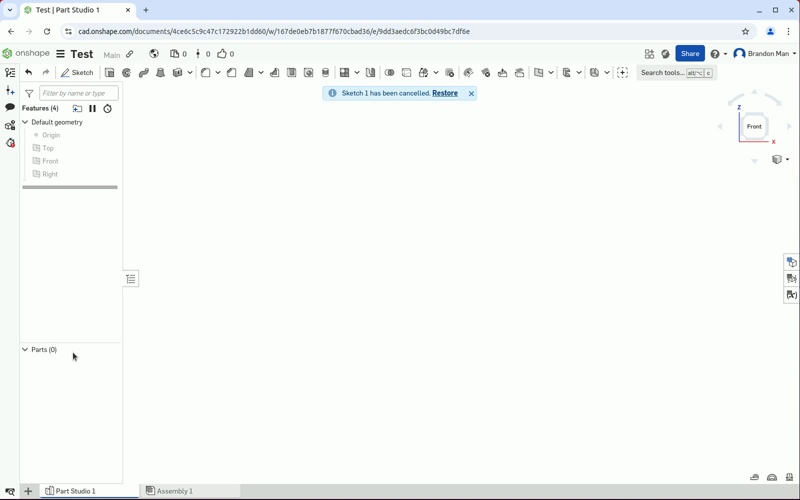
key(shift+y)
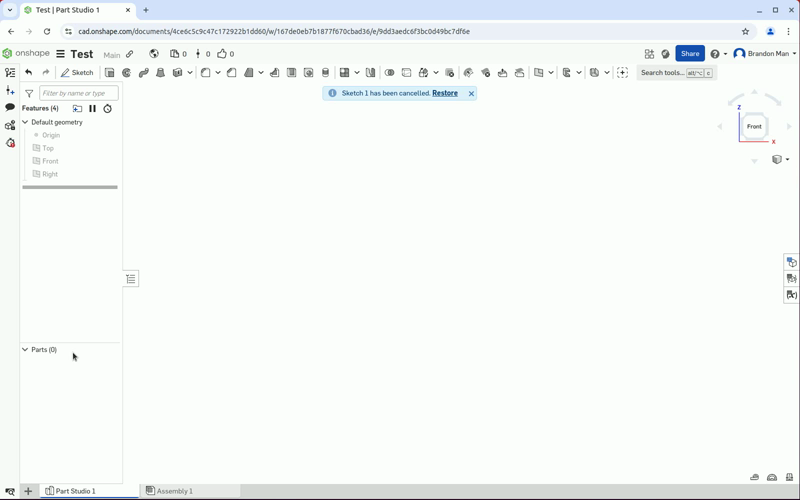
key(shift+s)
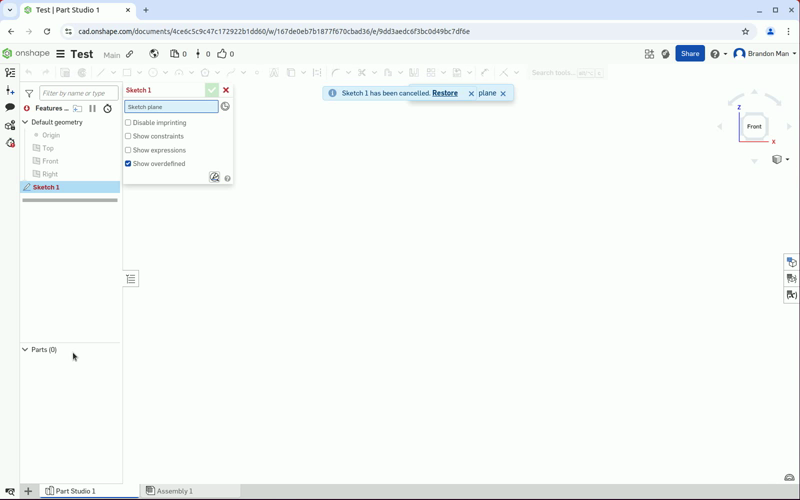
mouse_move(73, 163)
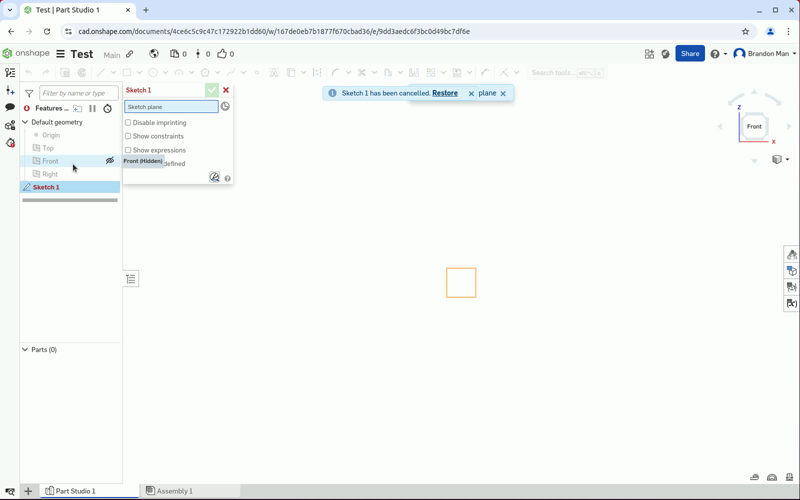
click(73, 163)
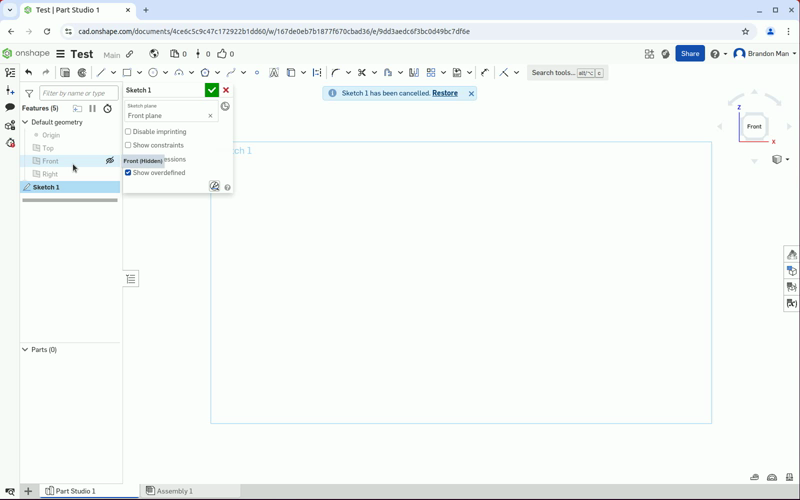
mouse_move(73, 352)
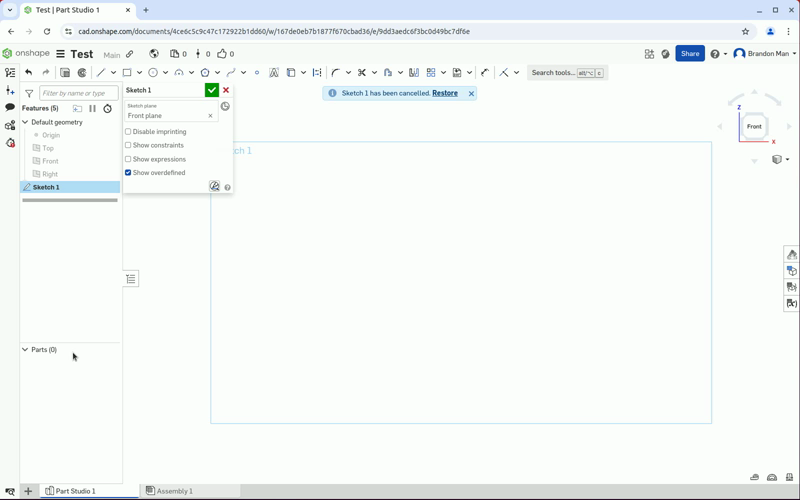
key(y)
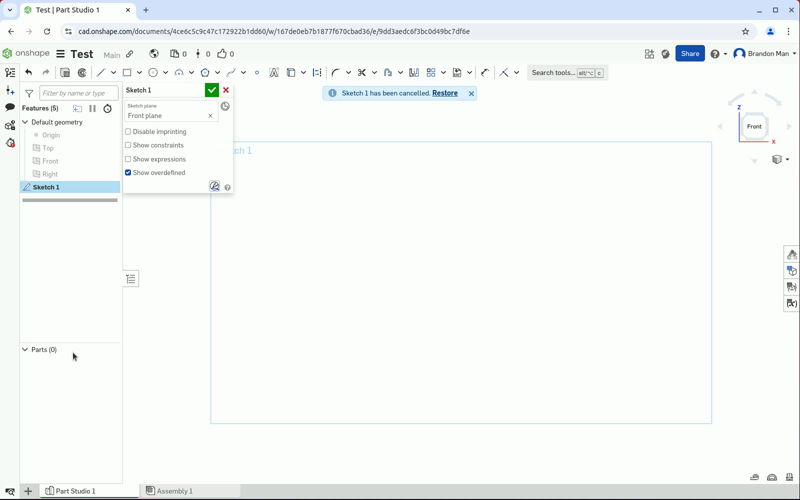
key(c)
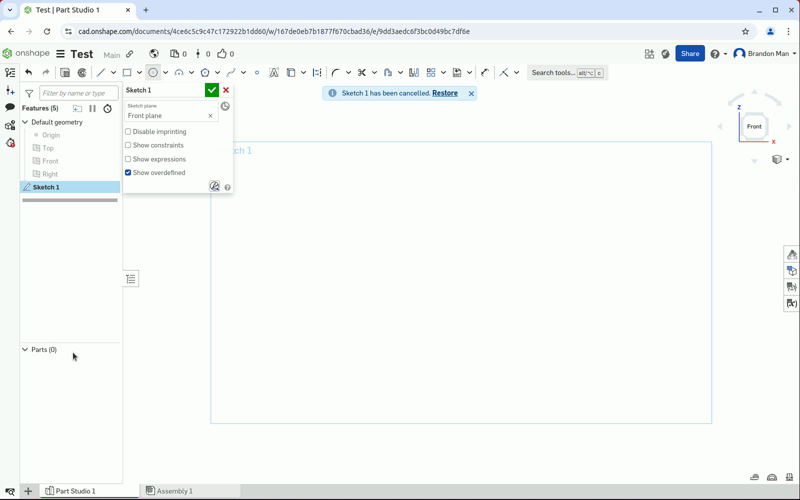
key_down(shift)
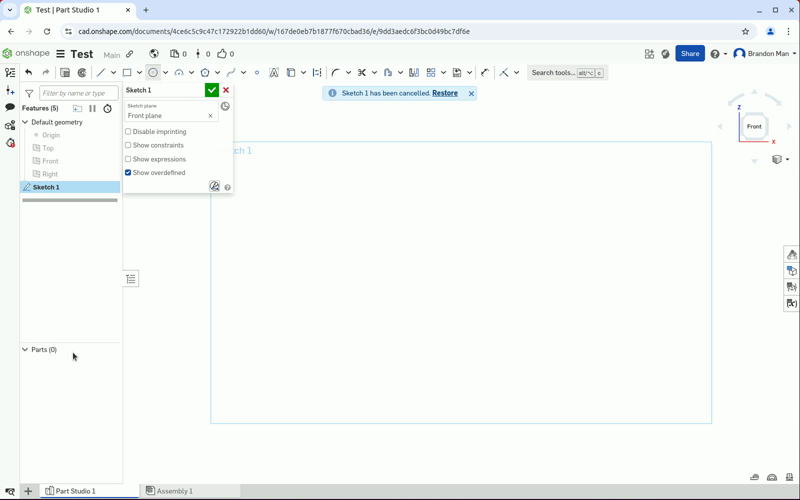
mouse_move(461, 282)
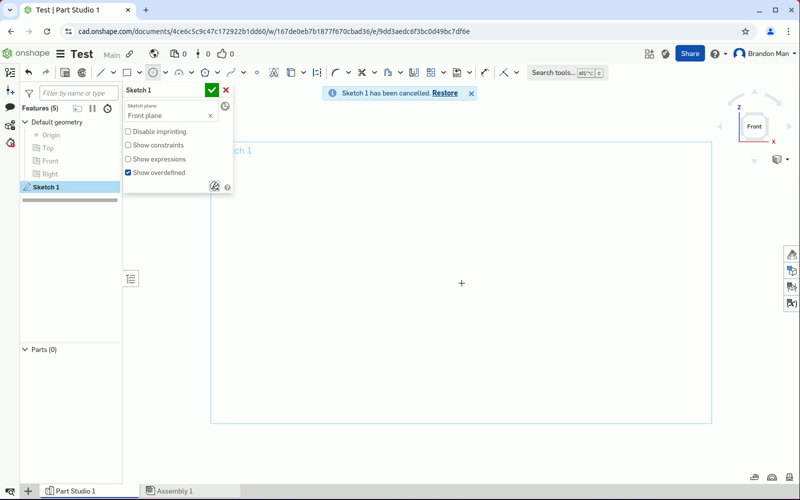
click(461, 282)
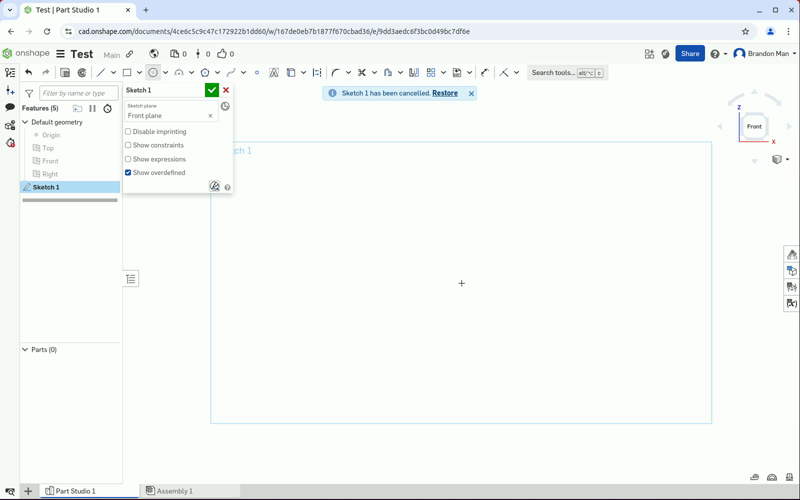
key_up(shift)
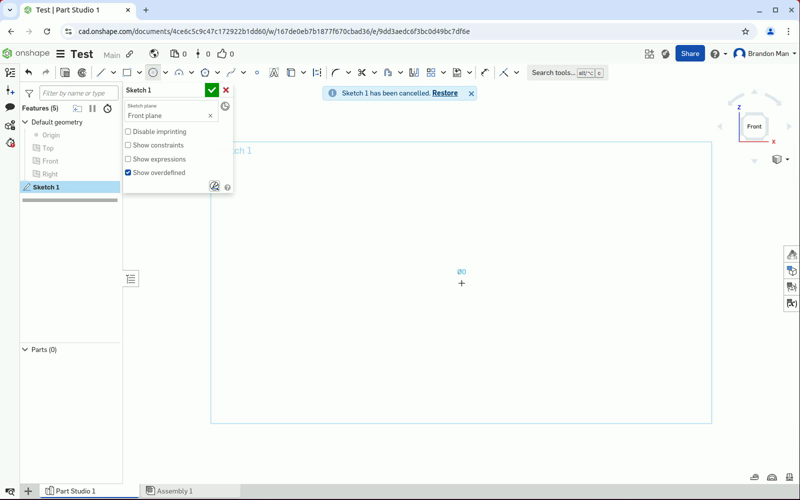
mouse_move(487, 282)
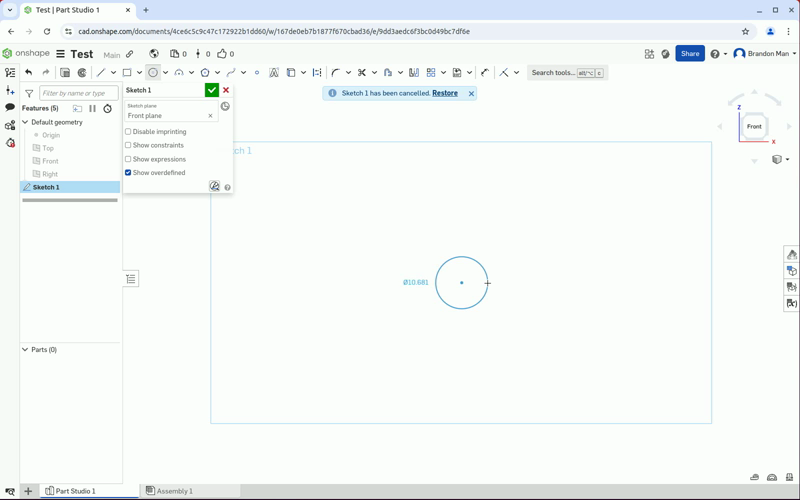
click(487, 282)
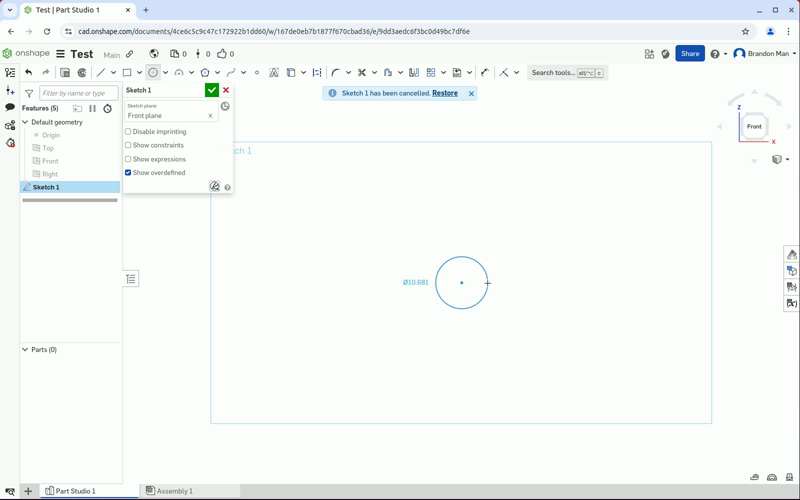
key(esc)
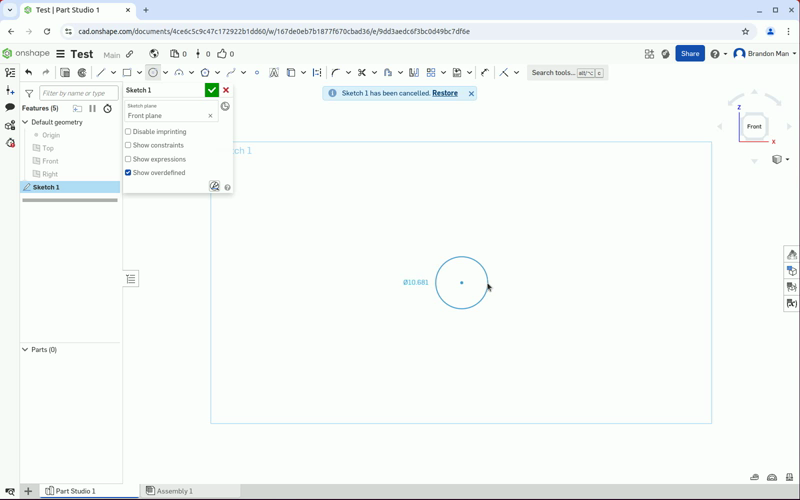
mouse_move(451, 297)
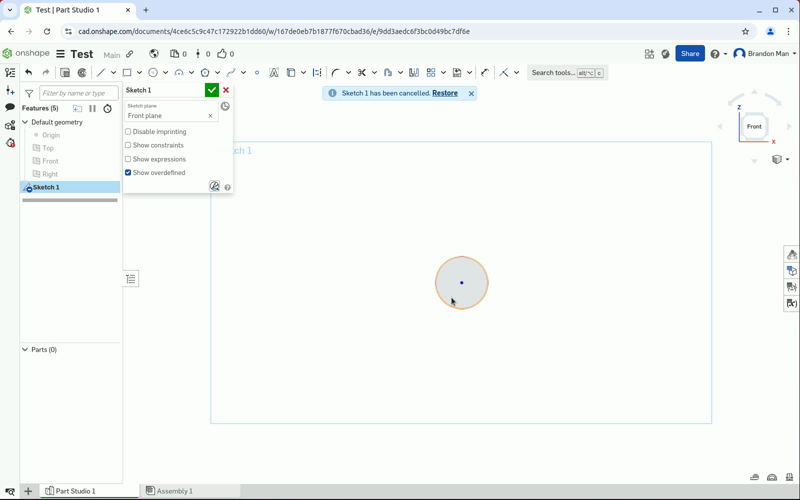
click(451, 297)
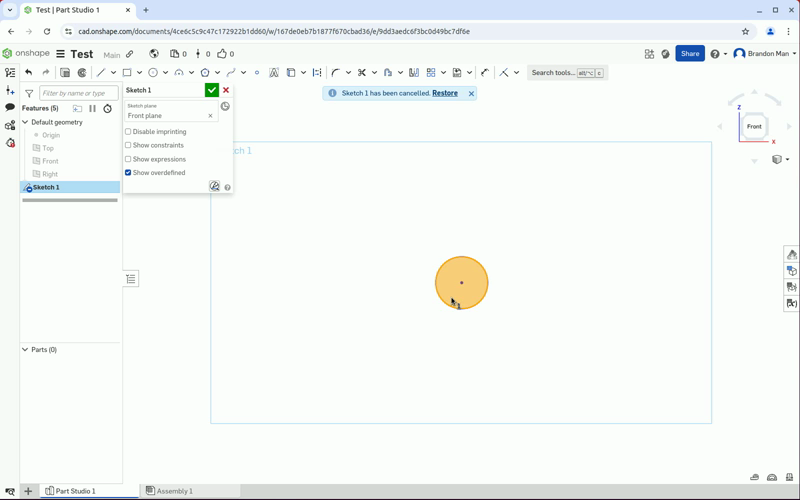
mouse_move(73, 352)
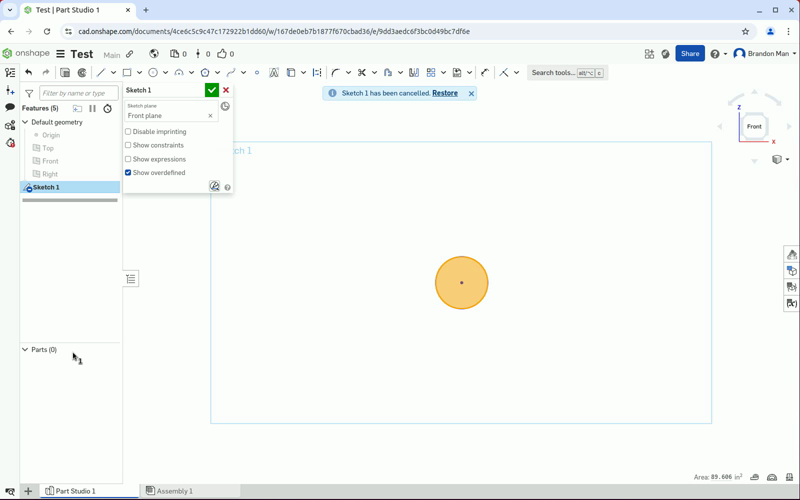
key(shift+y)
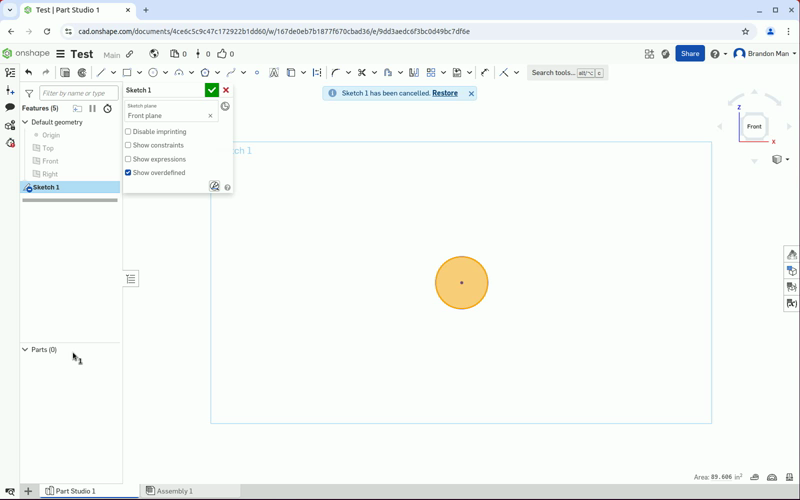
key(shift+e)
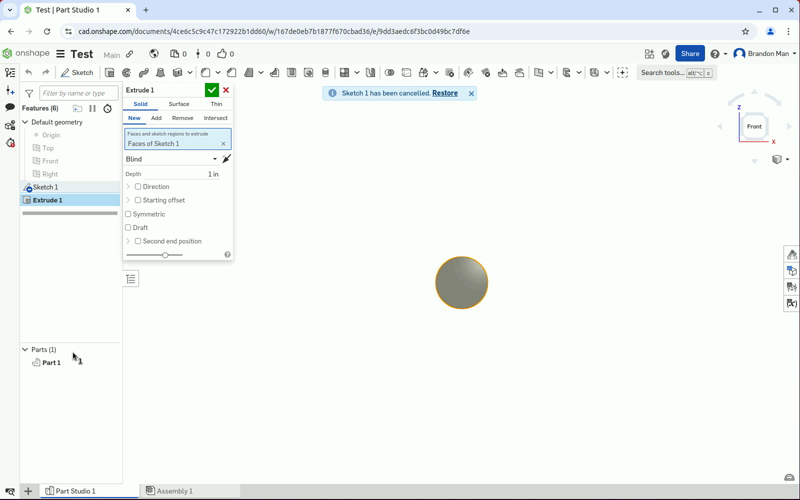
mouse_move(143, 106)
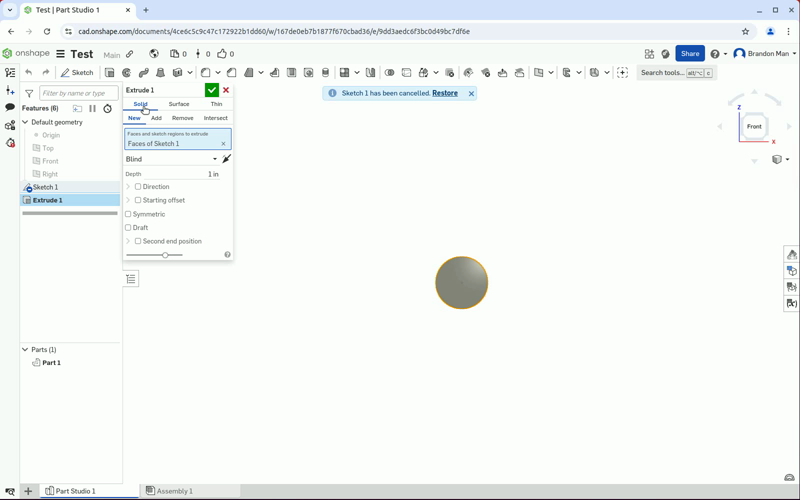
click(143, 106)
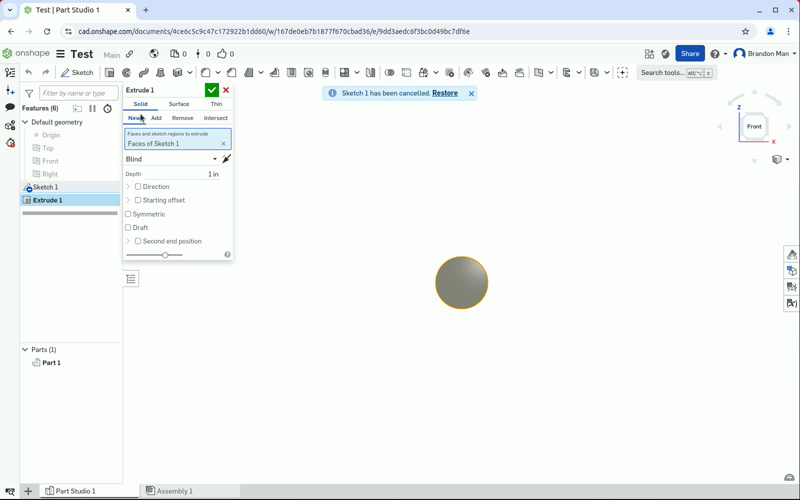
mouse_move(137, 120)
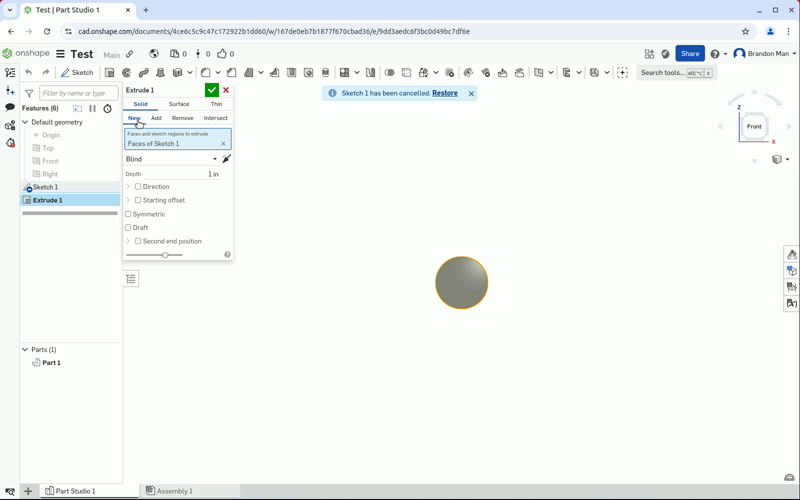
click(137, 120)
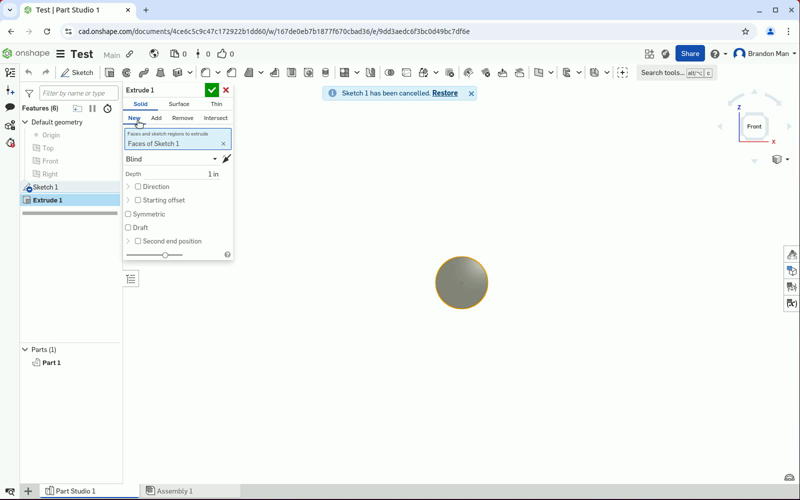
key(tab, 4)
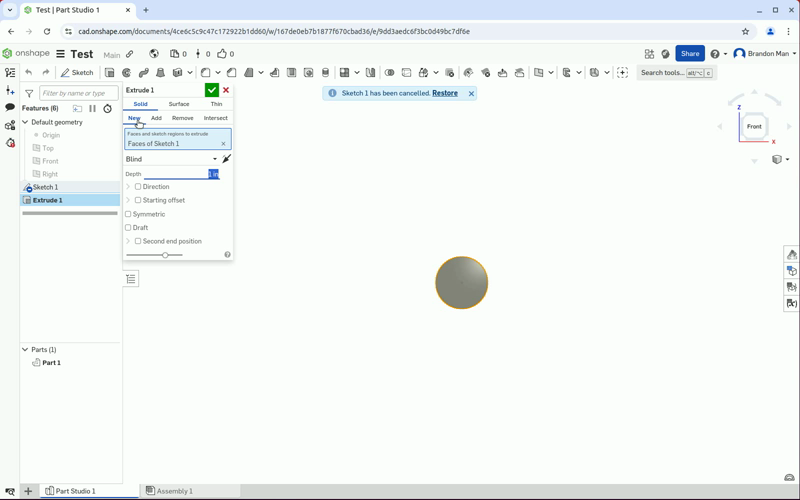
text(20.46)
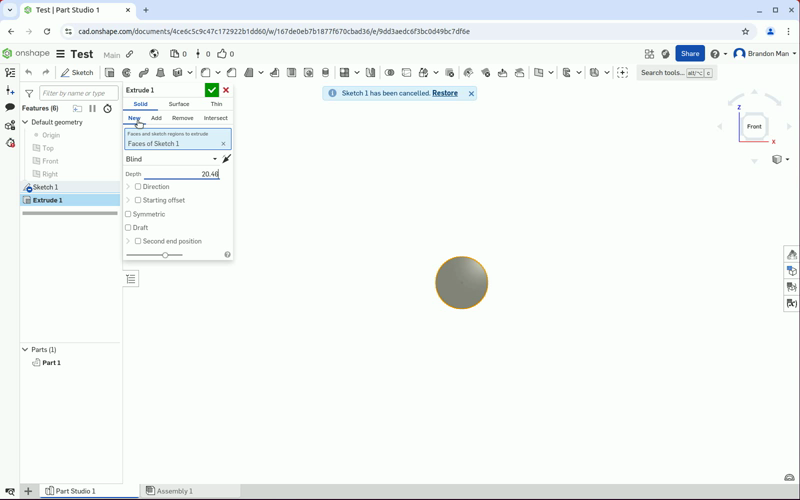
key(enter)
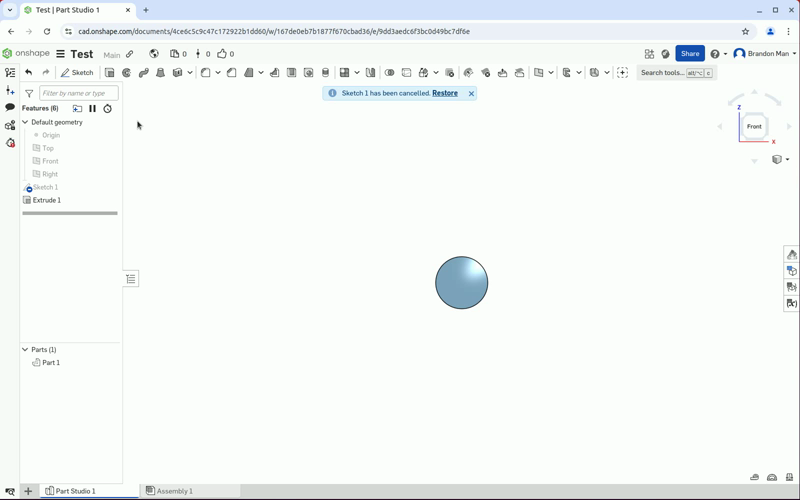
key(shift+h)
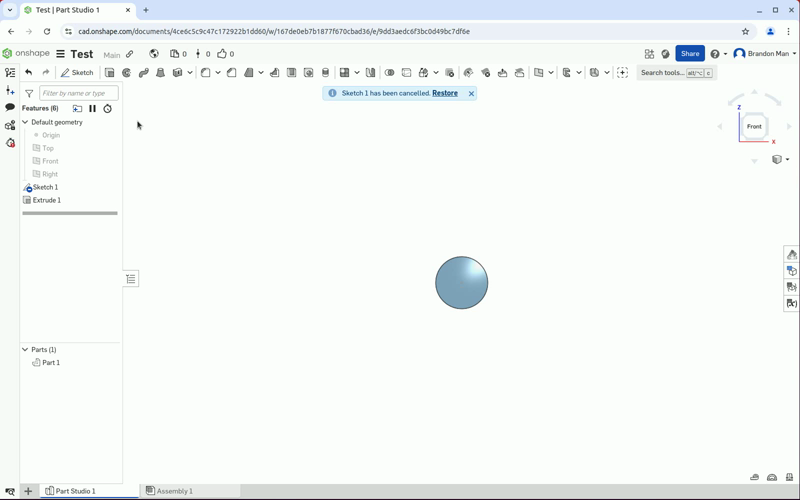
key(shift+h)
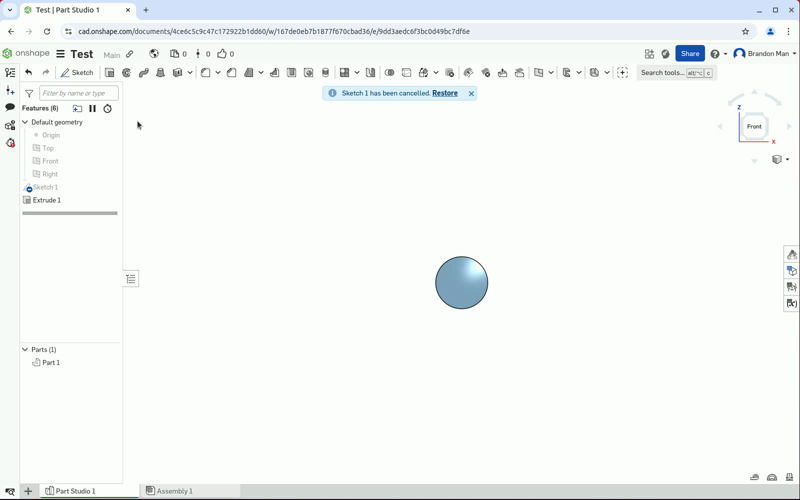
mouse_move(73, 189)
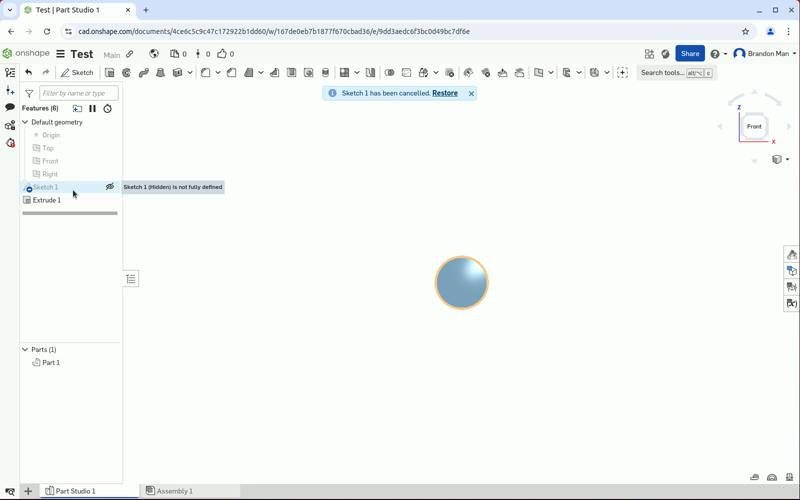
click(73, 189)
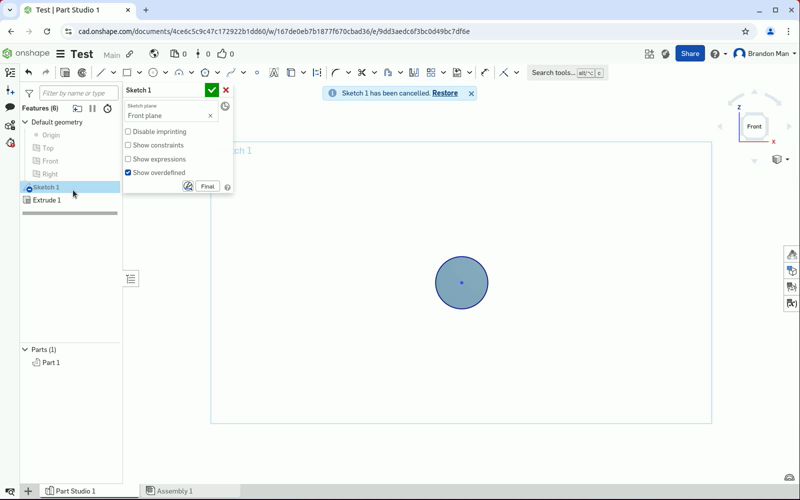
mouse_move(229, 92)
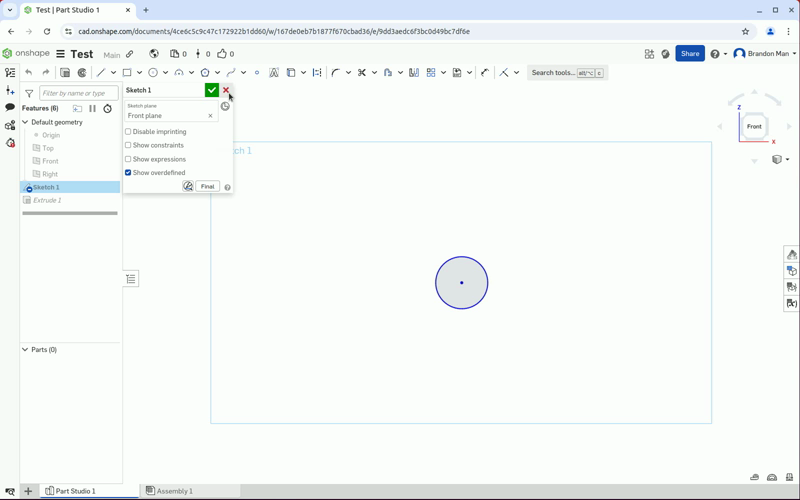
click(229, 92)
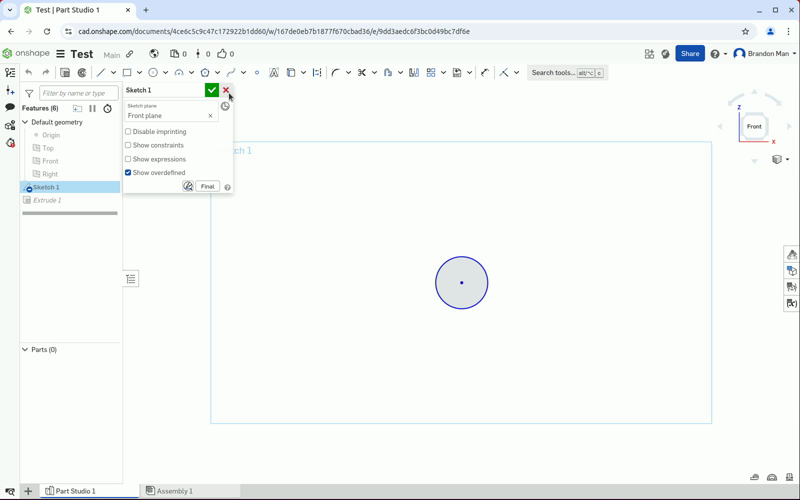
key(shift+s)
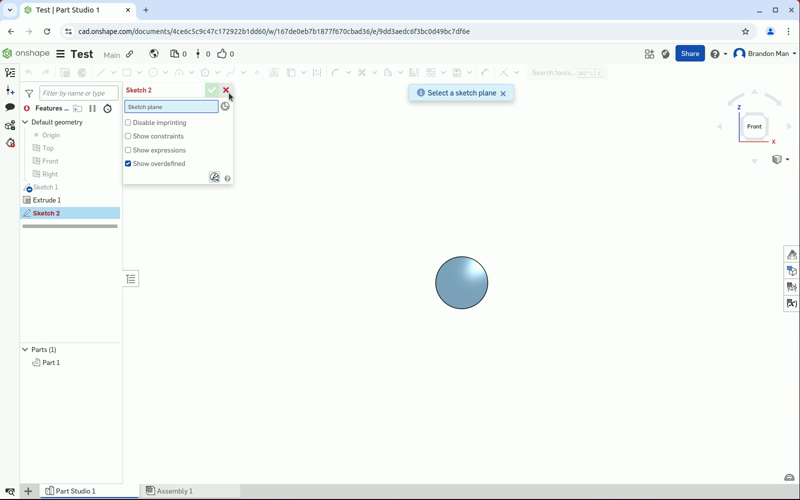
mouse_move(73, 163)
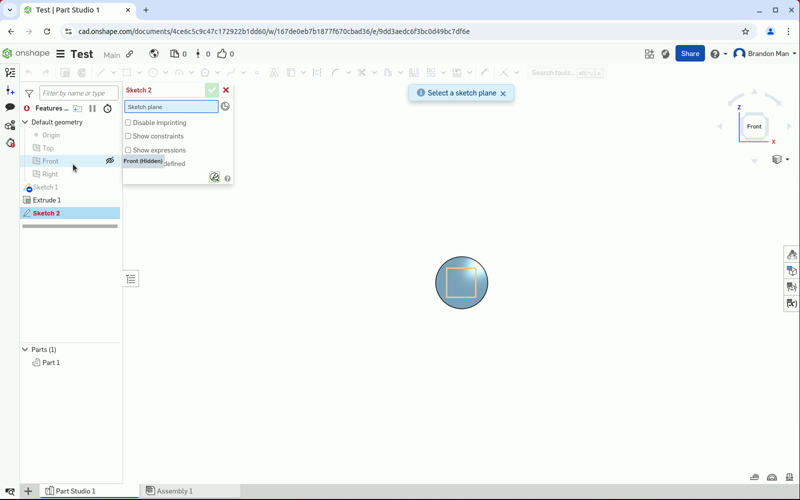
click(73, 163)
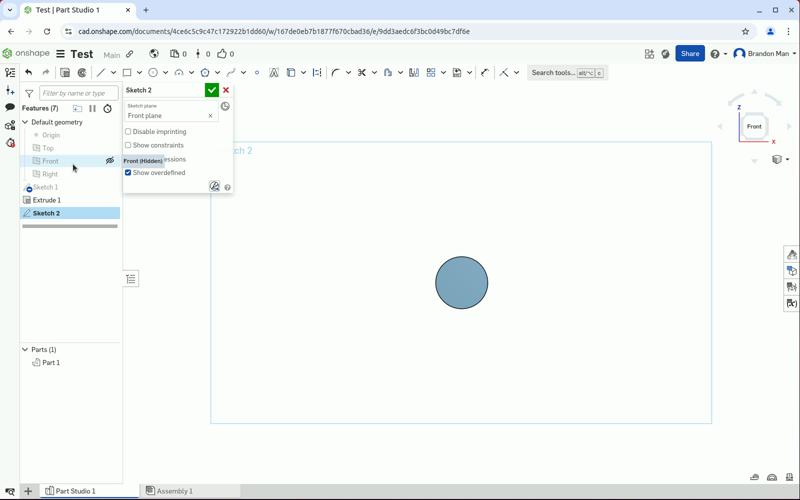
mouse_move(73, 352)
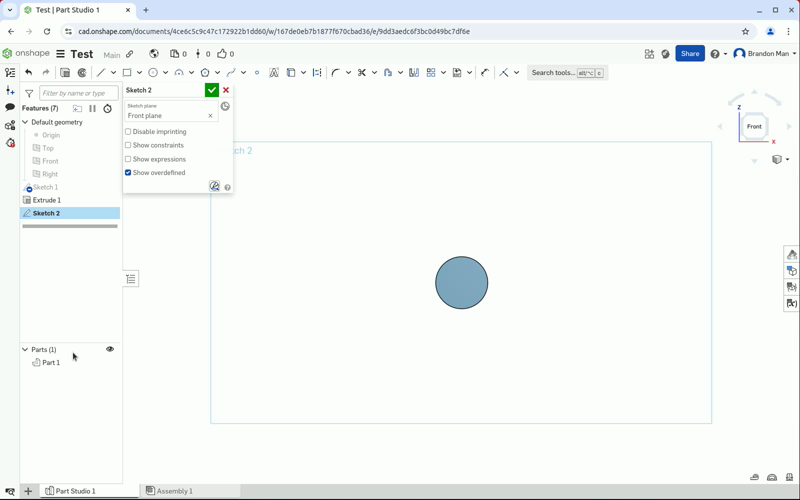
key(y)
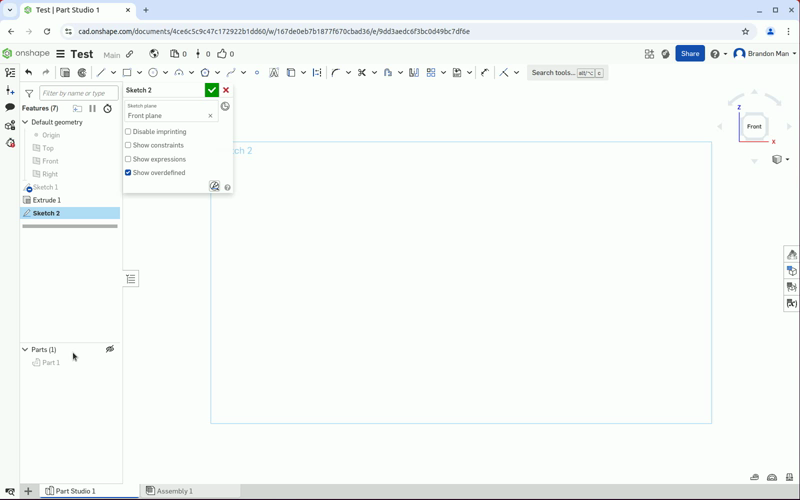
key(a)
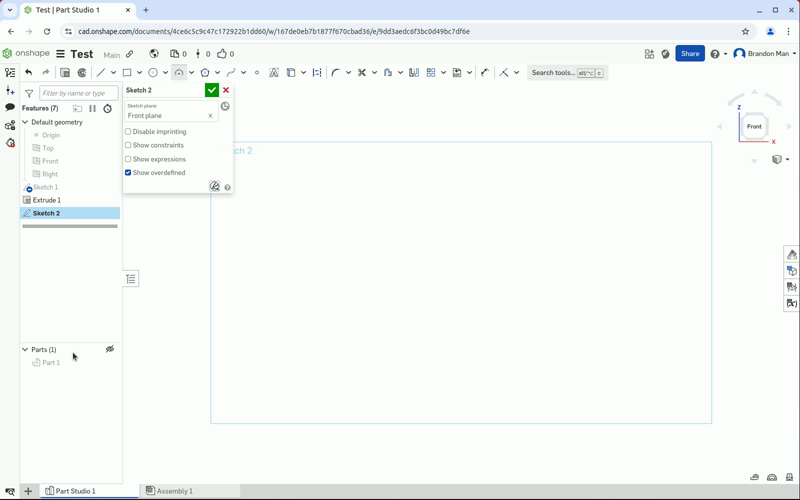
key_down(shift)
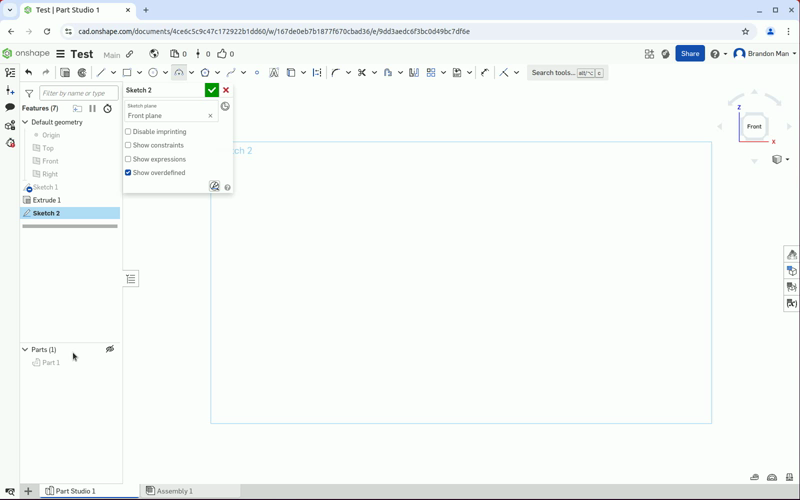
mouse_move(464, 258)
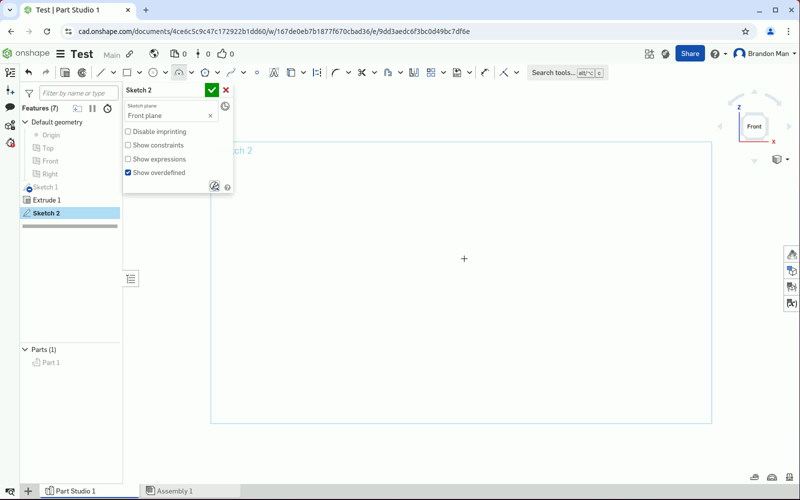
click(464, 258)
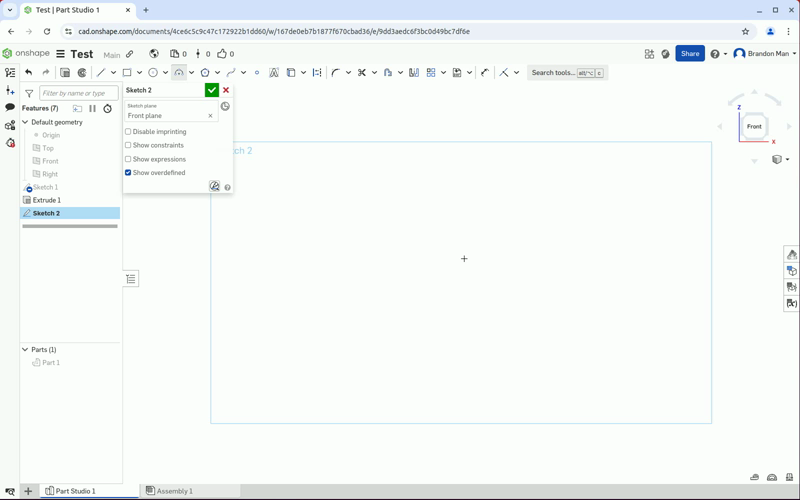
key_up(shift)
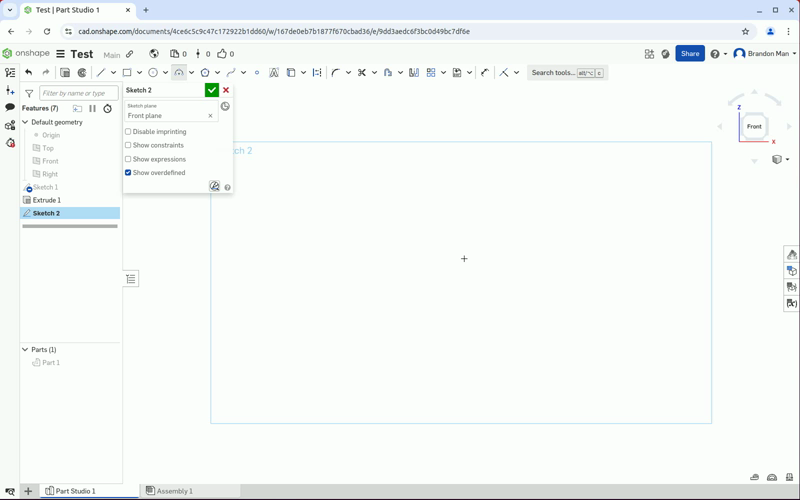
key_down(shift)
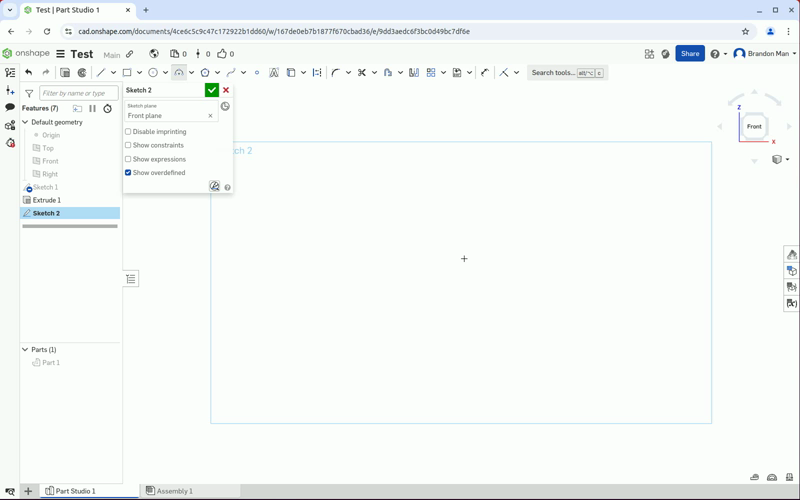
mouse_move(486, 282)
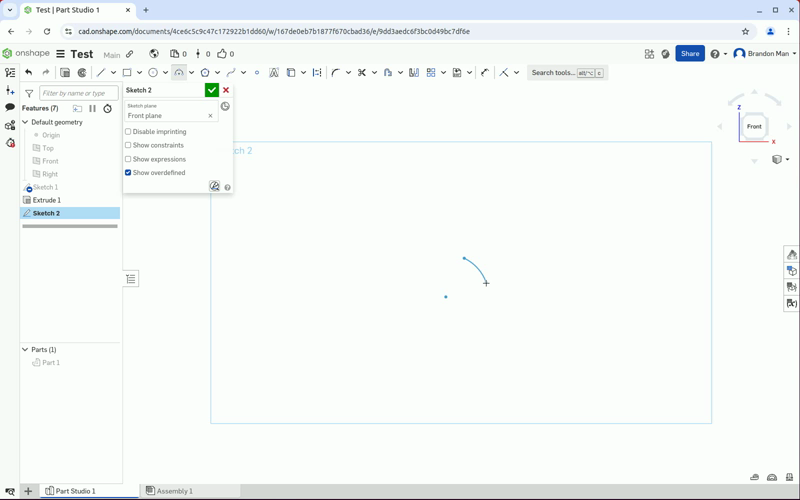
click(486, 282)
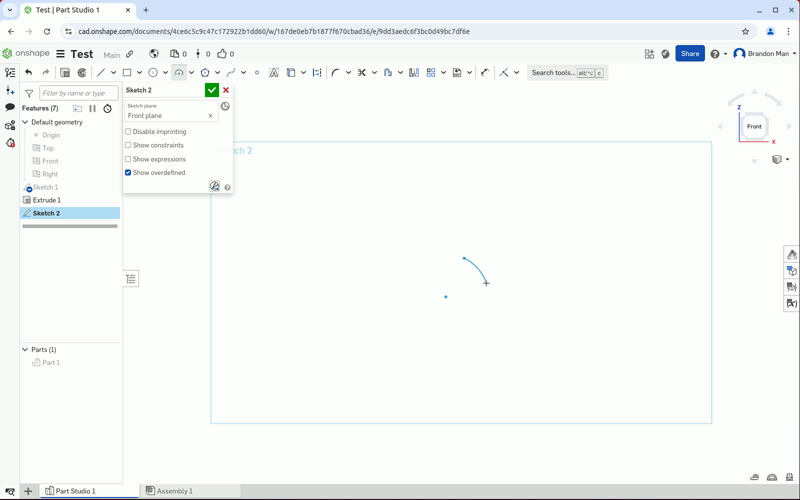
mouse_move(479, 266)
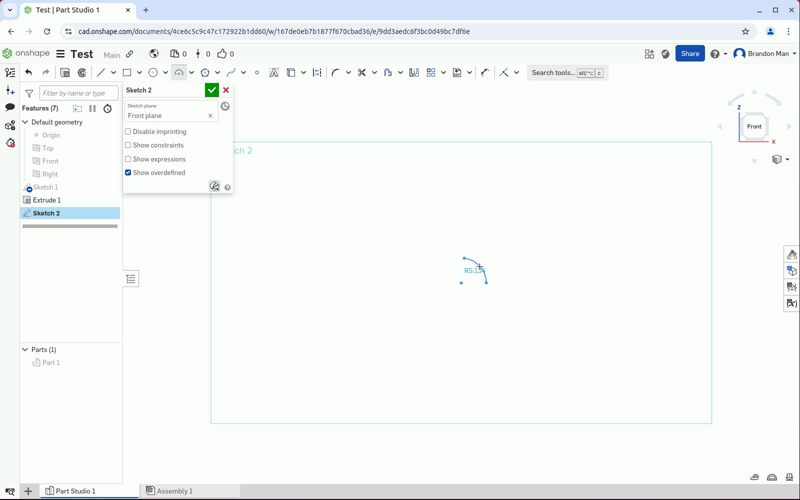
click(479, 266)
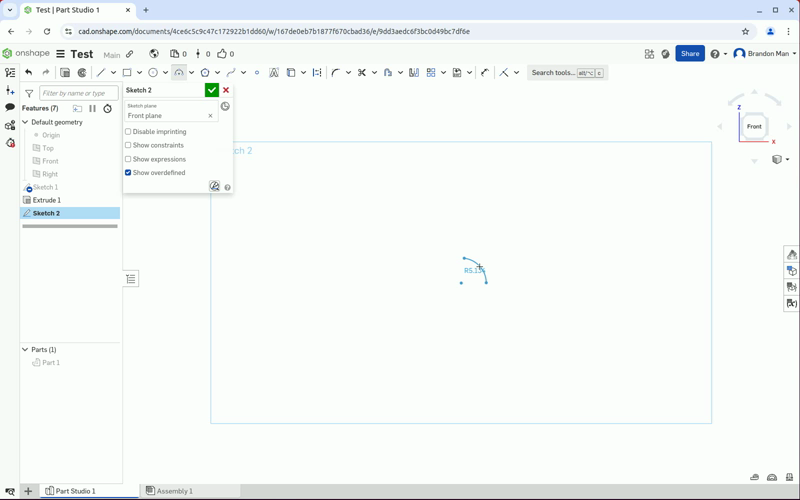
key_up(shift)
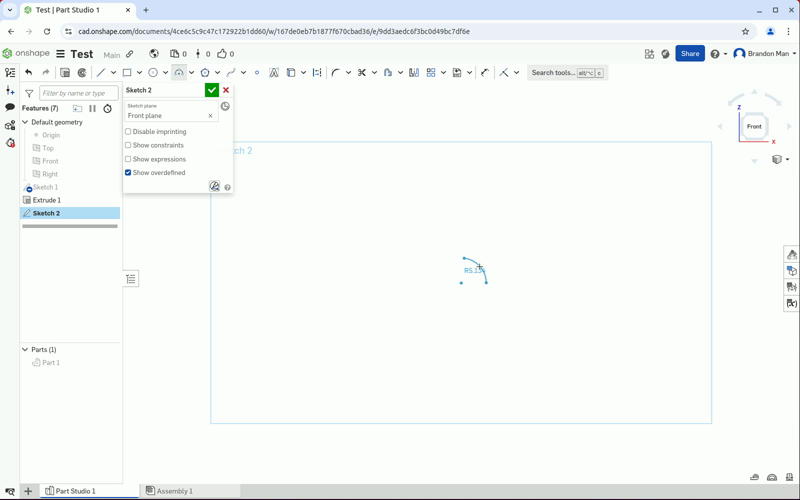
key(esc)
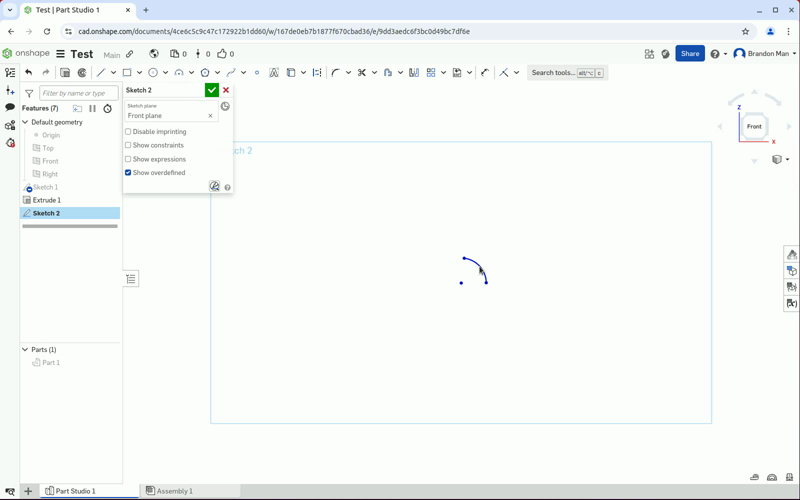
key(l)
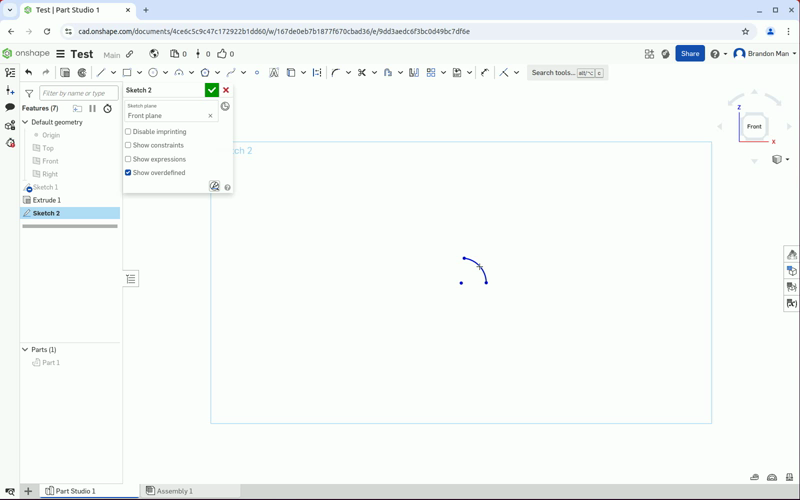
mouse_move(486, 282)
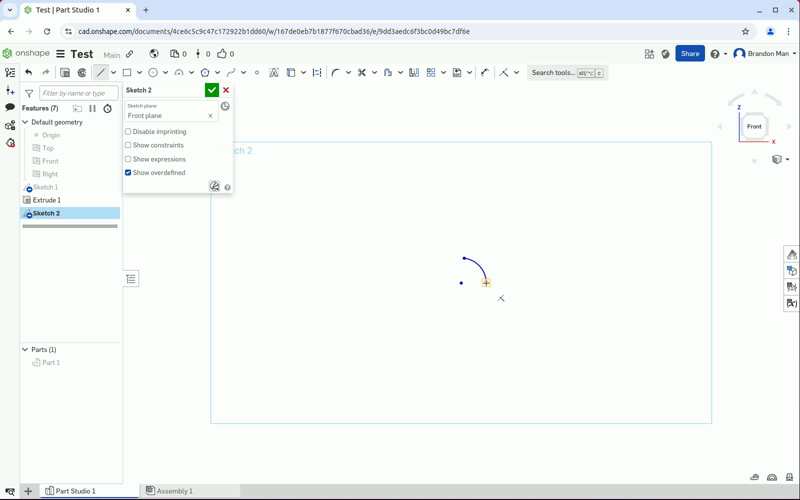
click(486, 282)
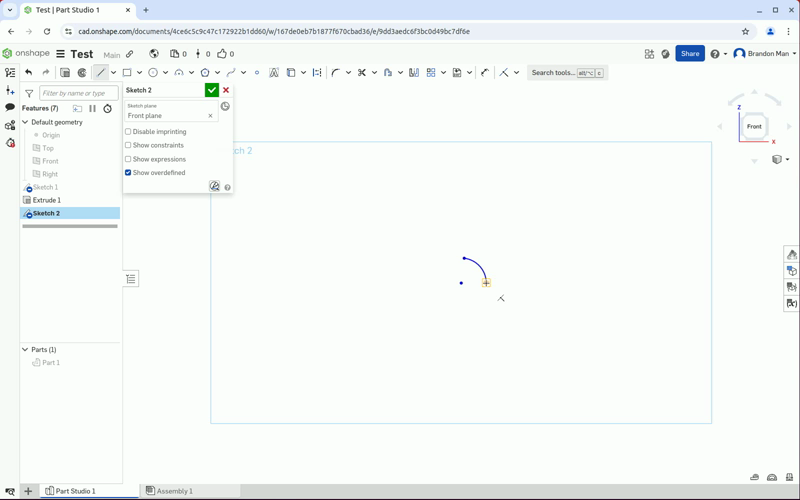
key_down(shift)
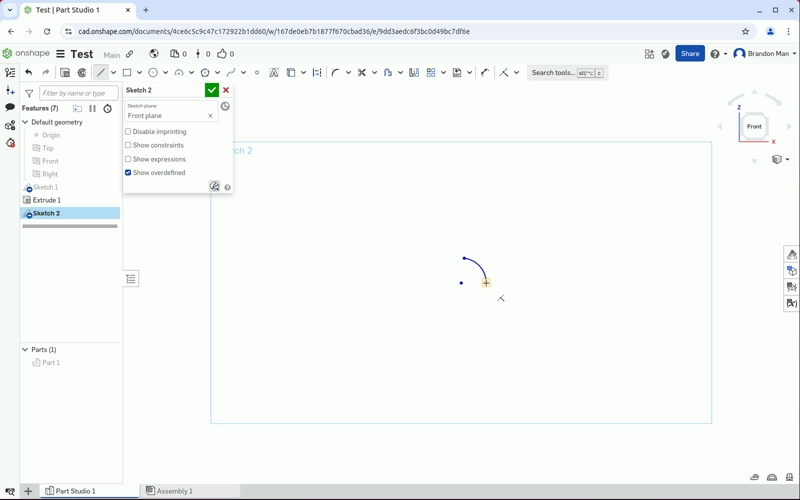
mouse_move(516, 282)
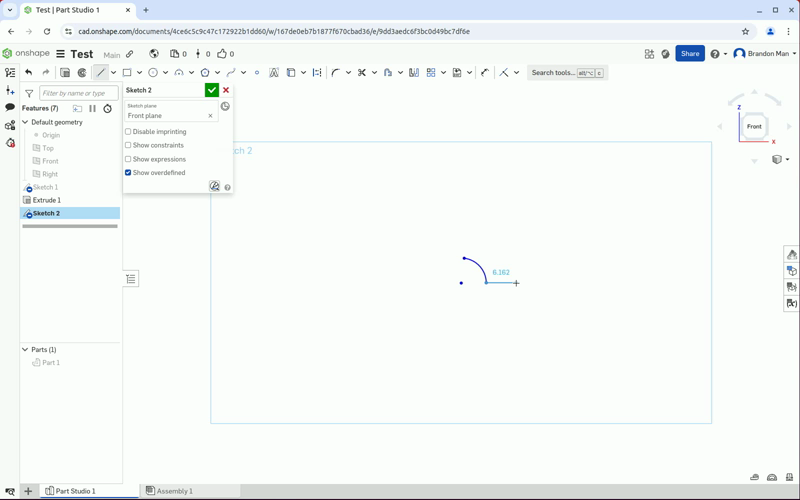
mouse_move(535, 282)
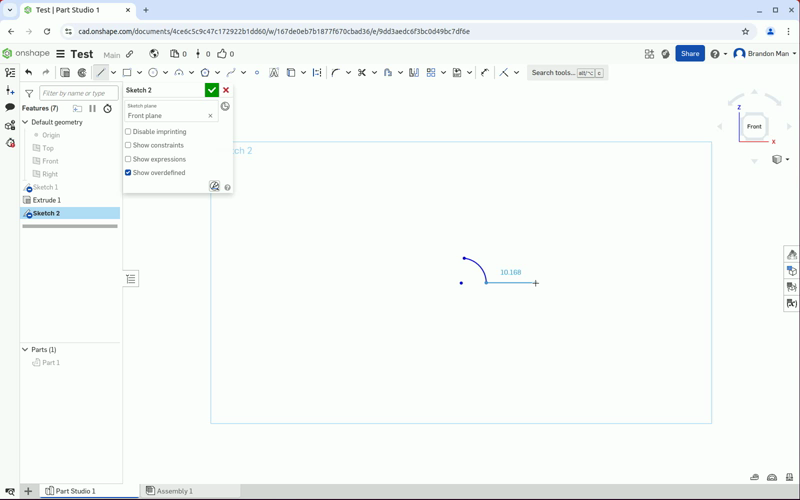
click(535, 282)
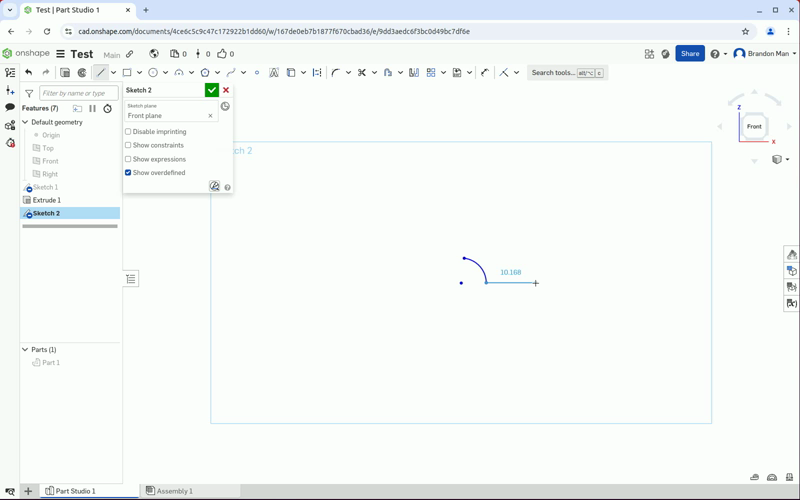
key_up(shift)
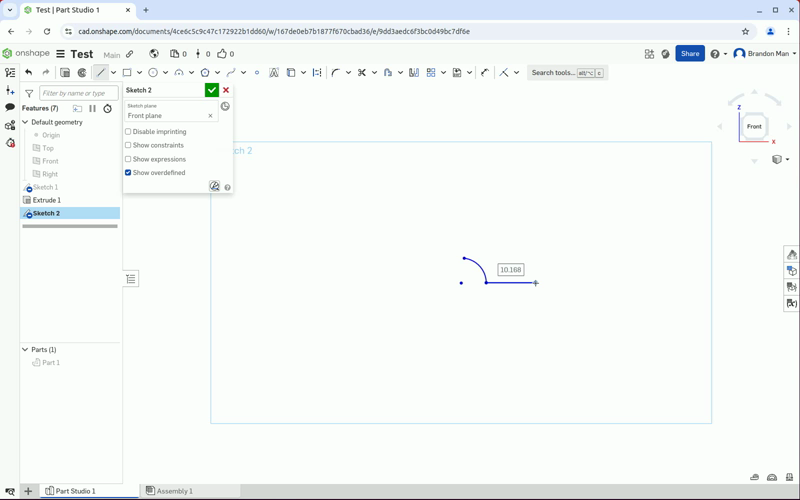
key(esc)
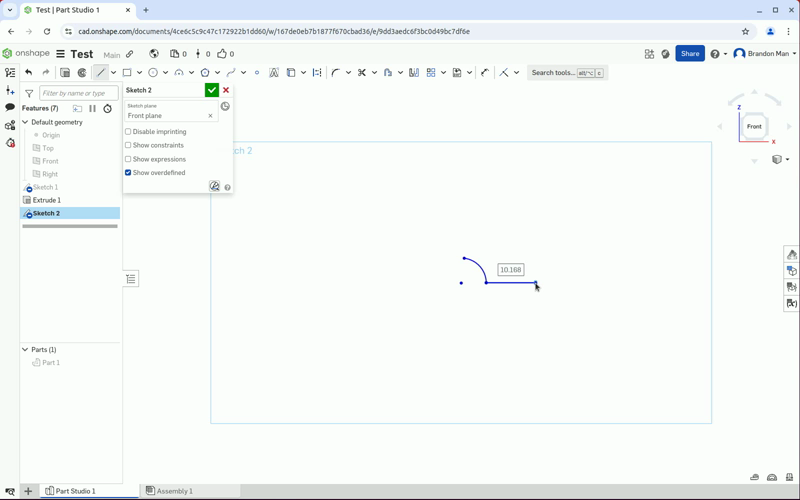
key(a)
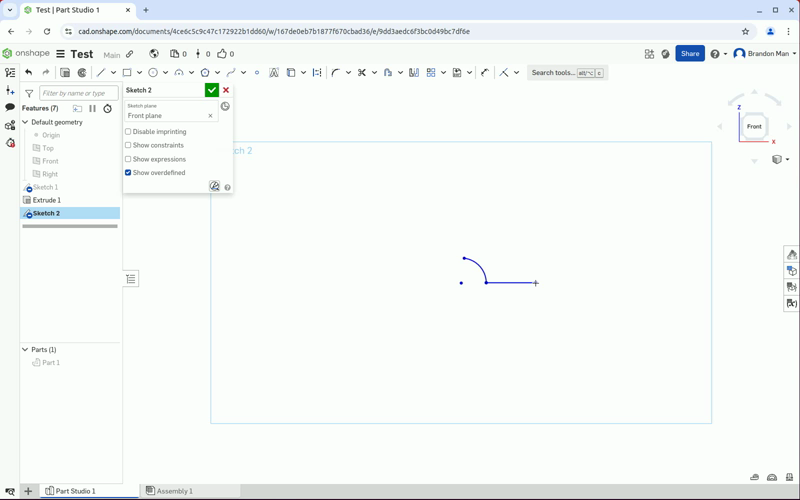
mouse_move(535, 282)
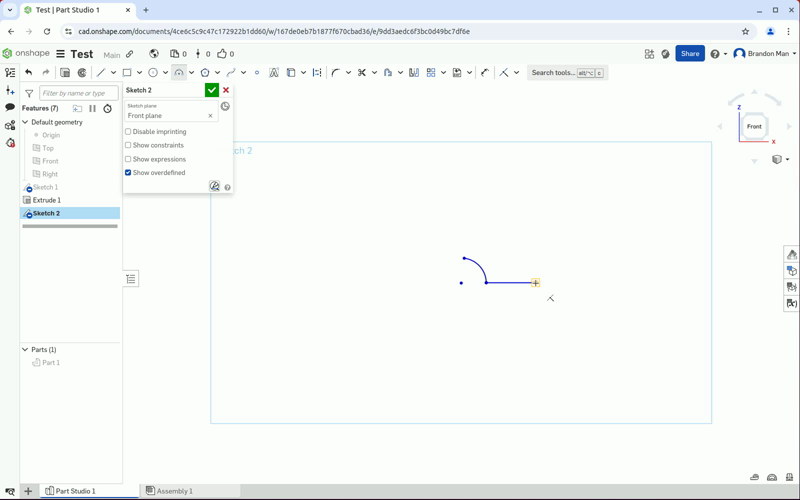
click(535, 282)
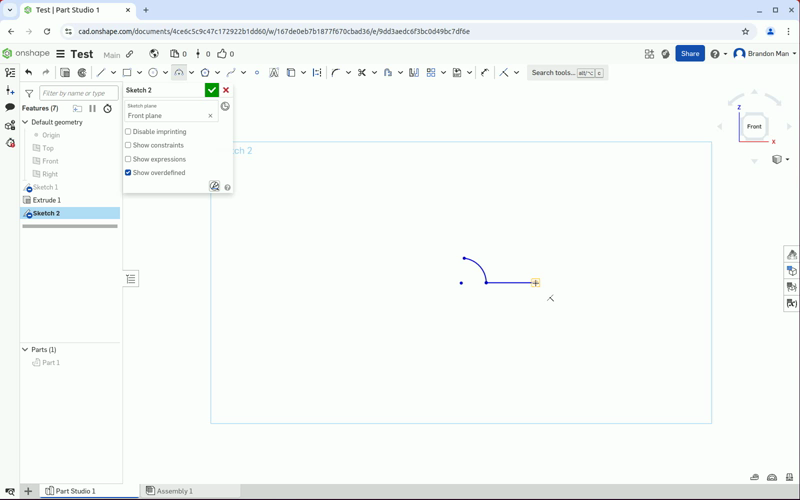
key_down(shift)
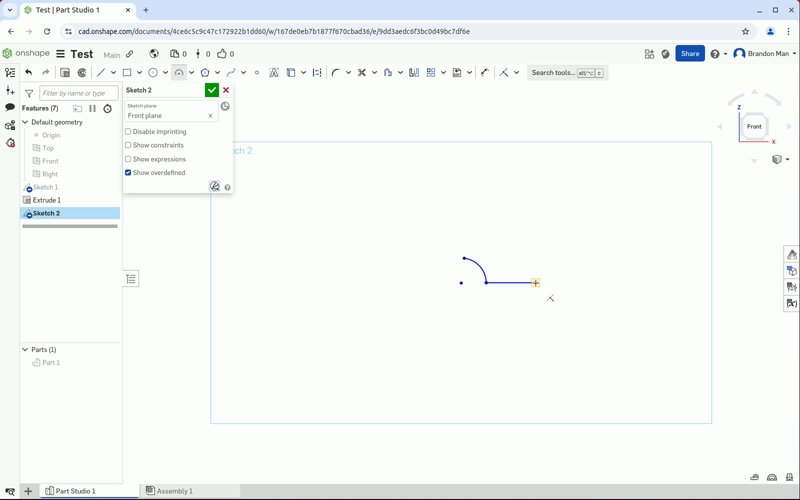
mouse_move(550, 270)
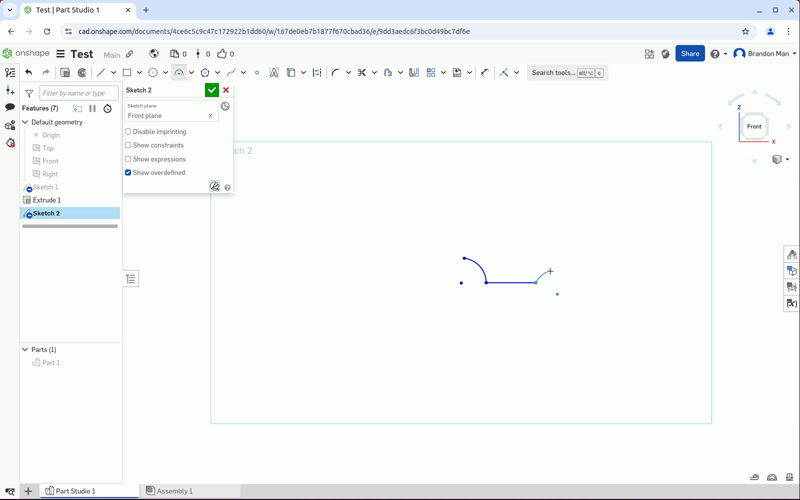
click(550, 270)
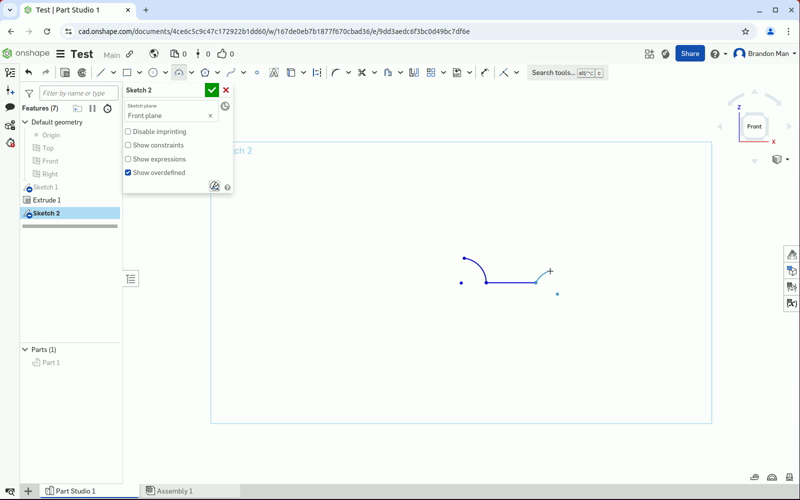
mouse_move(540, 273)
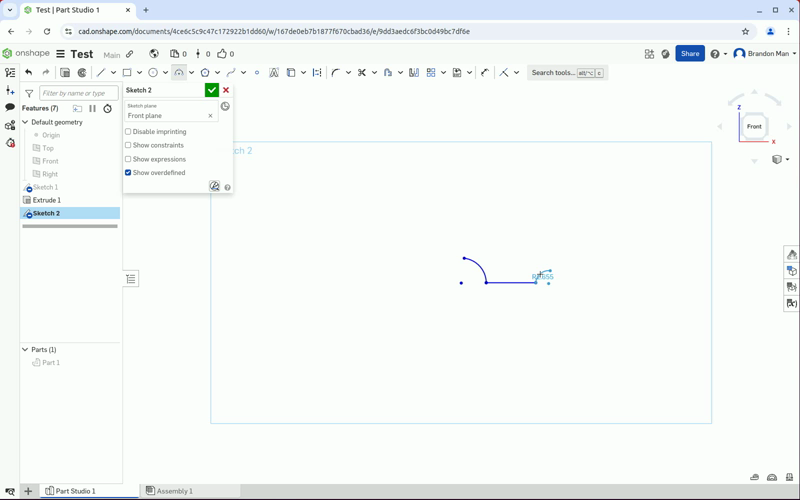
click(540, 273)
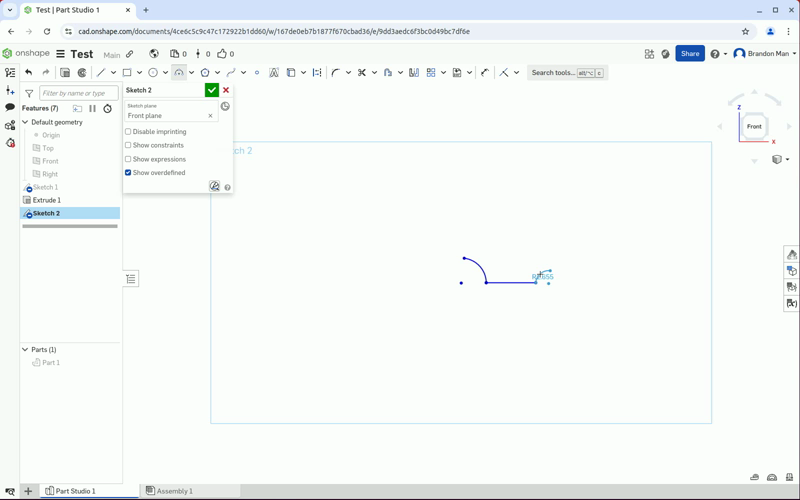
key_up(shift)
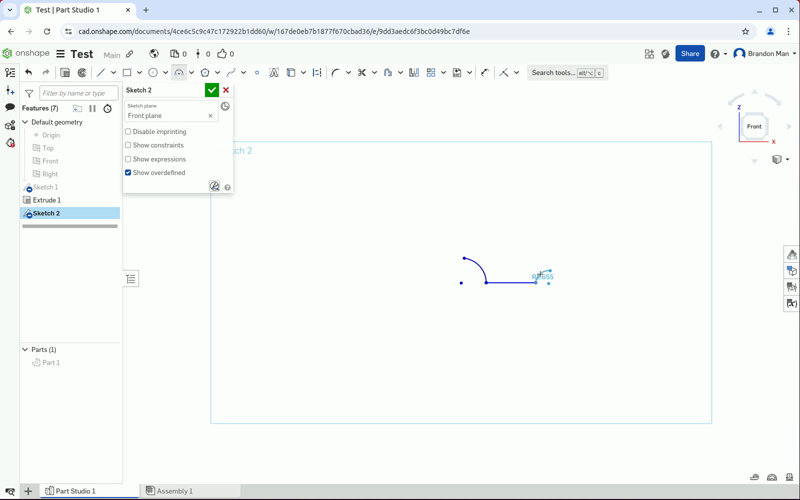
key(esc)
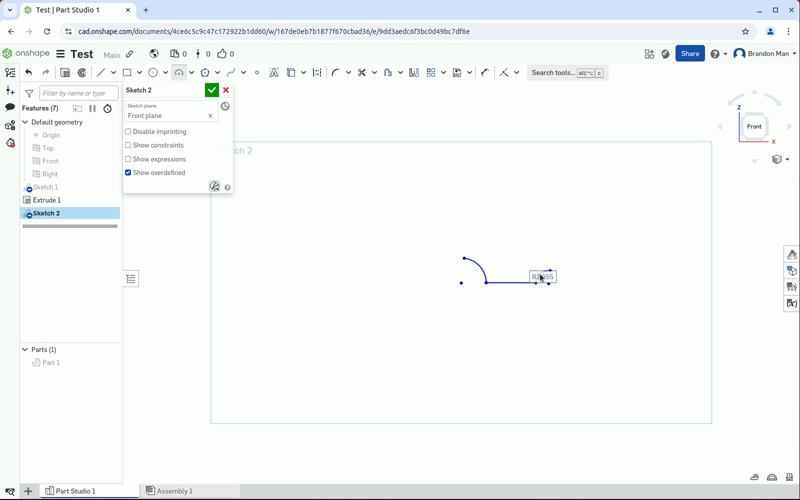
key(l)
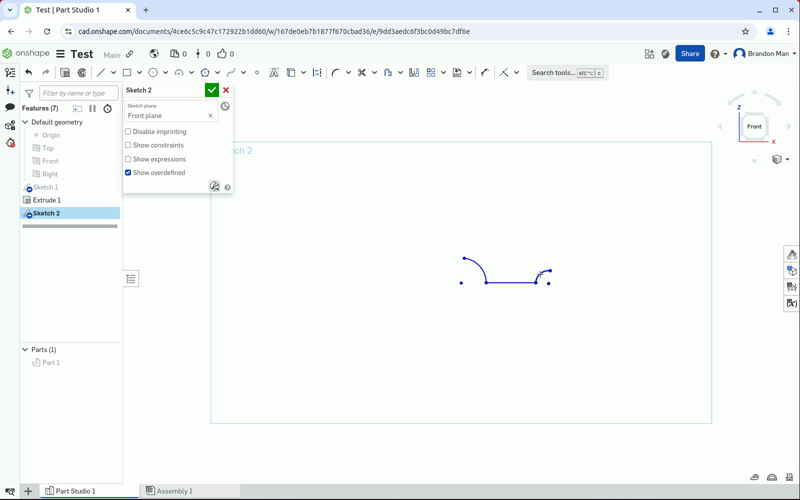
mouse_move(550, 270)
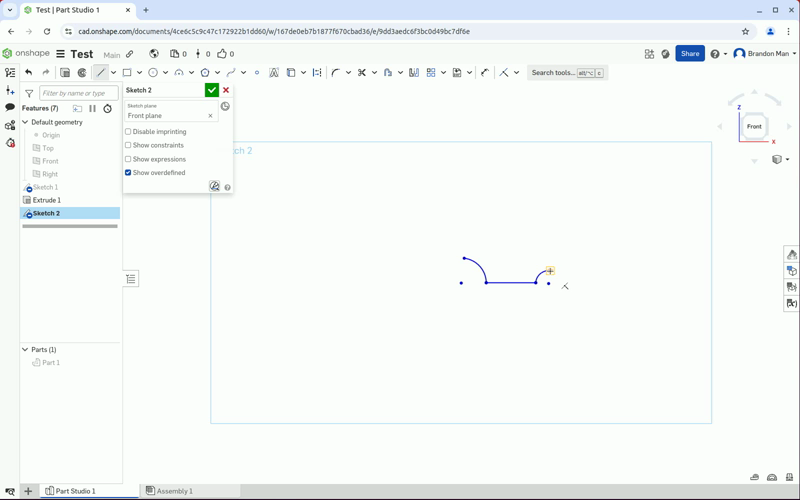
click(550, 270)
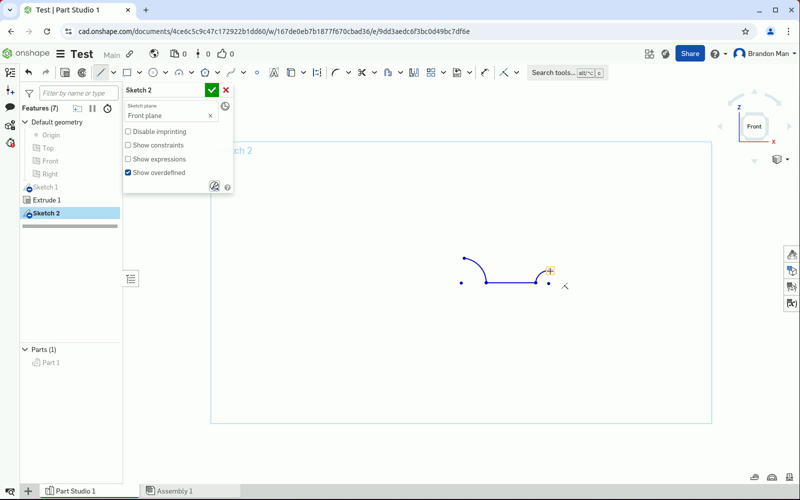
key_down(shift)
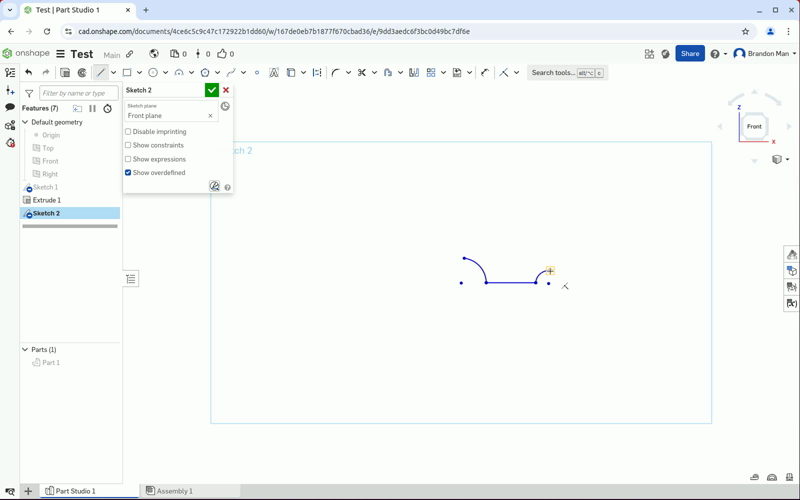
mouse_move(464, 258)
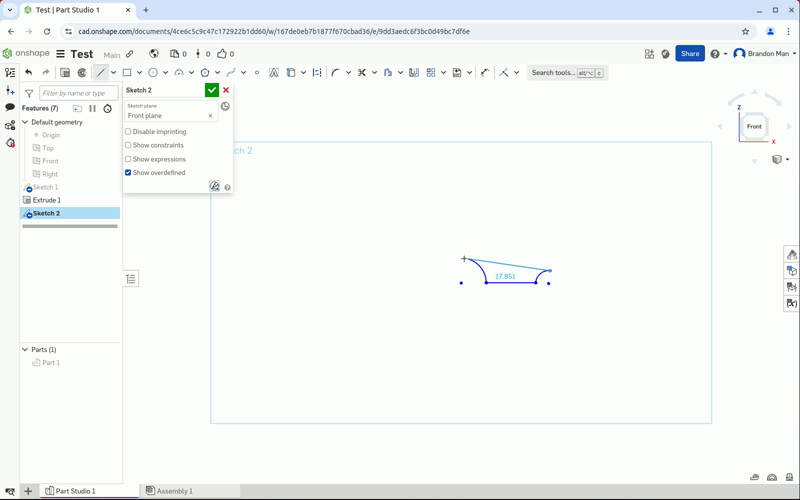
key_up(shift)
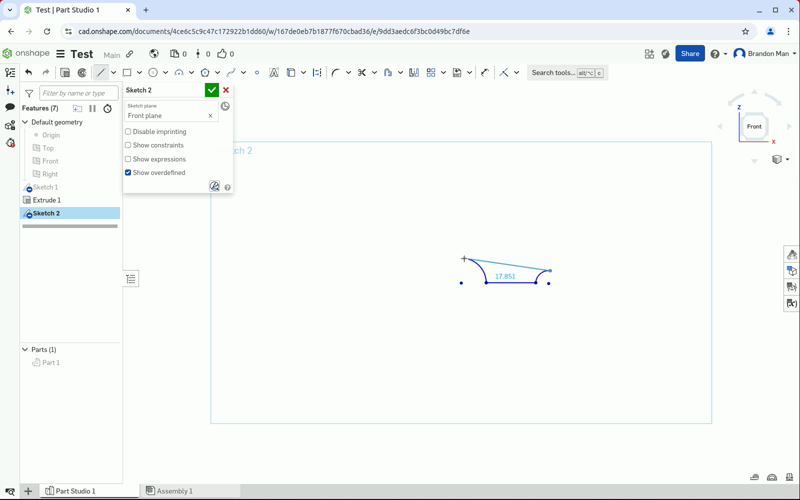
click(464, 258)
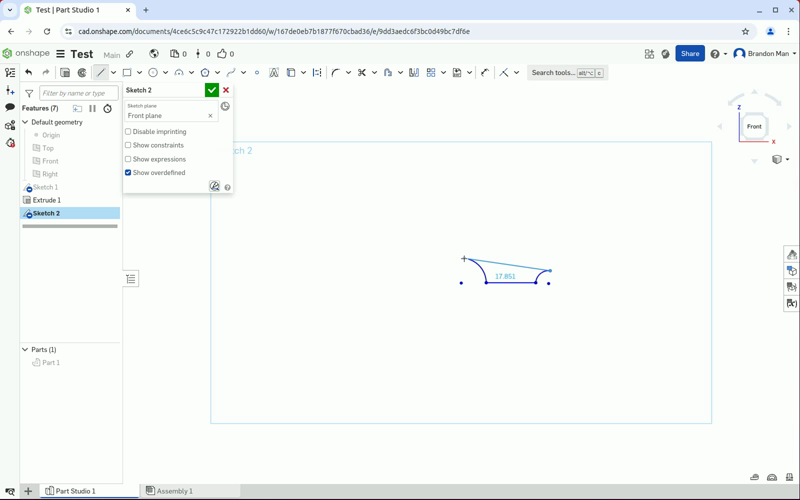
key(esc)
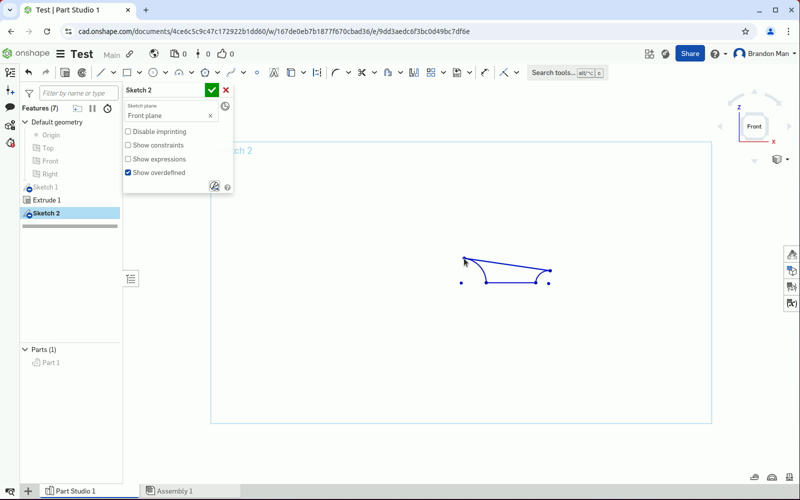
mouse_move(488, 273)
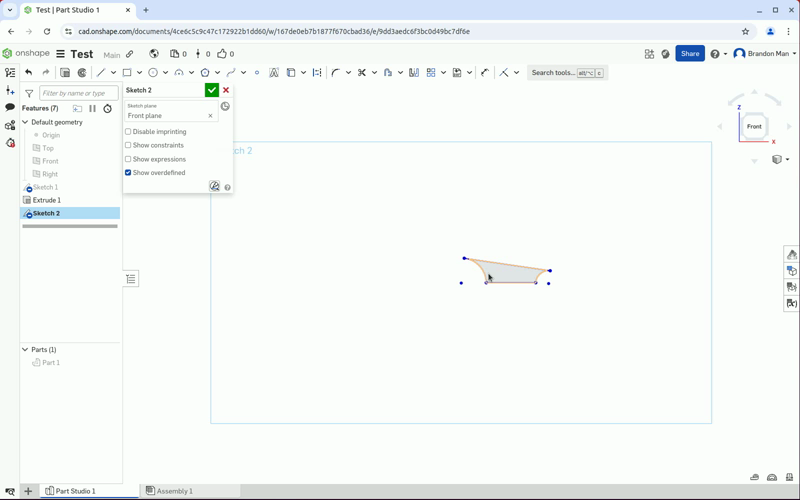
scroll(6)
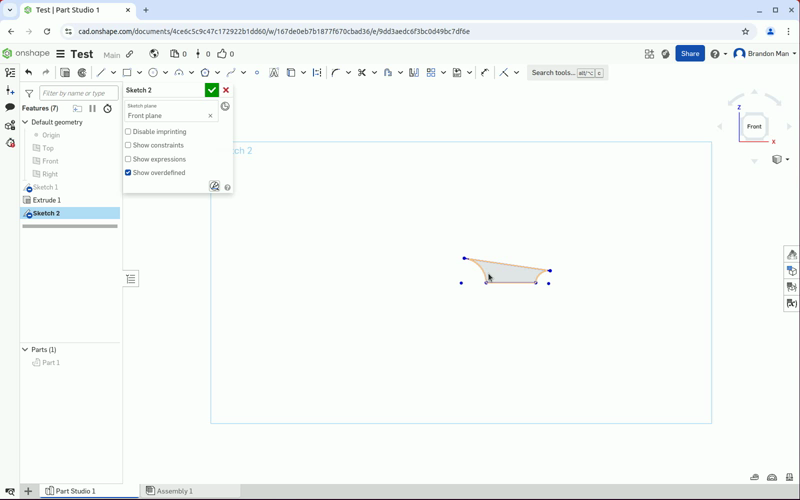
scroll(6)
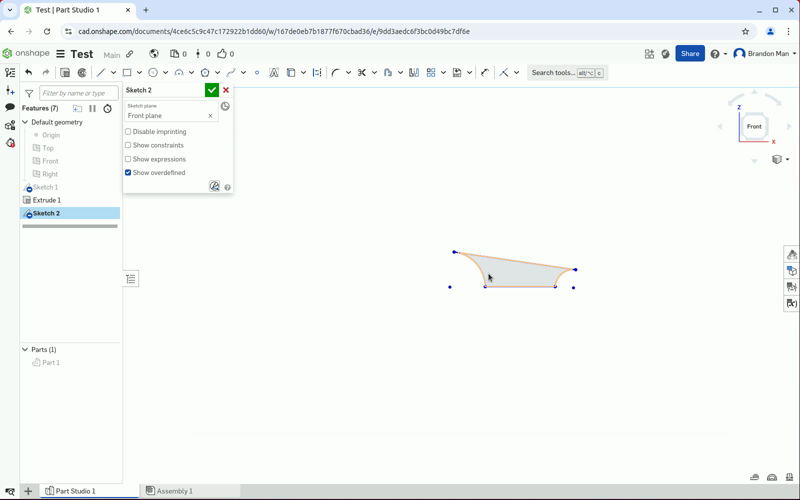
scroll(6)
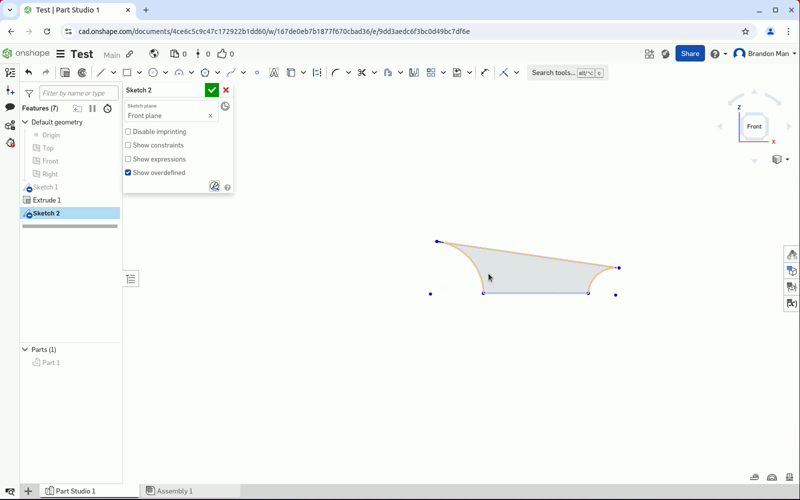
scroll(6)
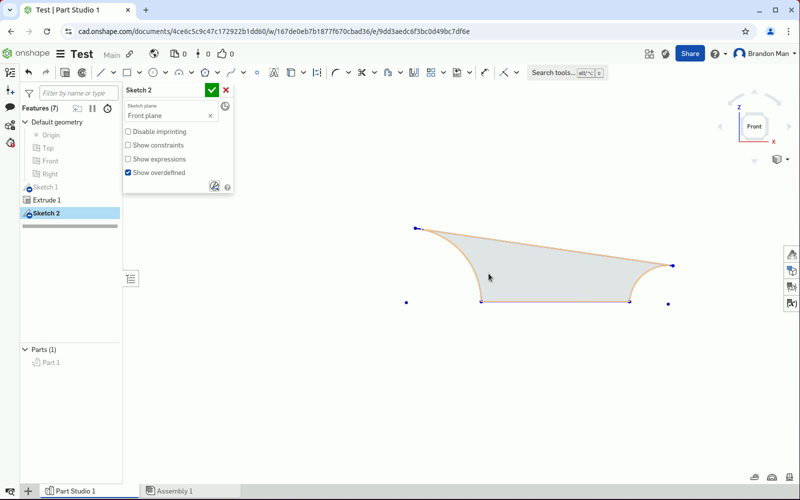
scroll(6)
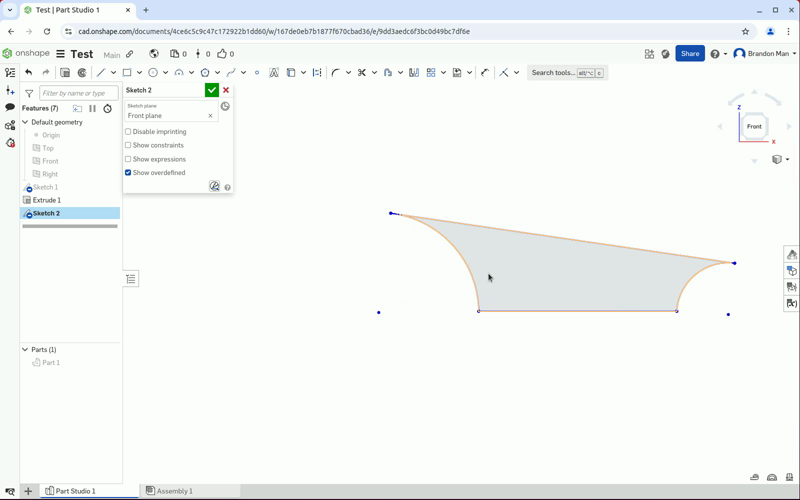
scroll(6)
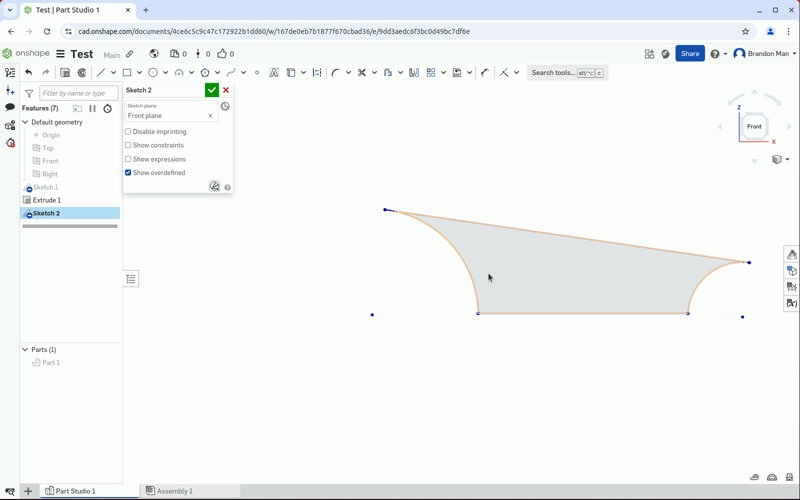
scroll(6)
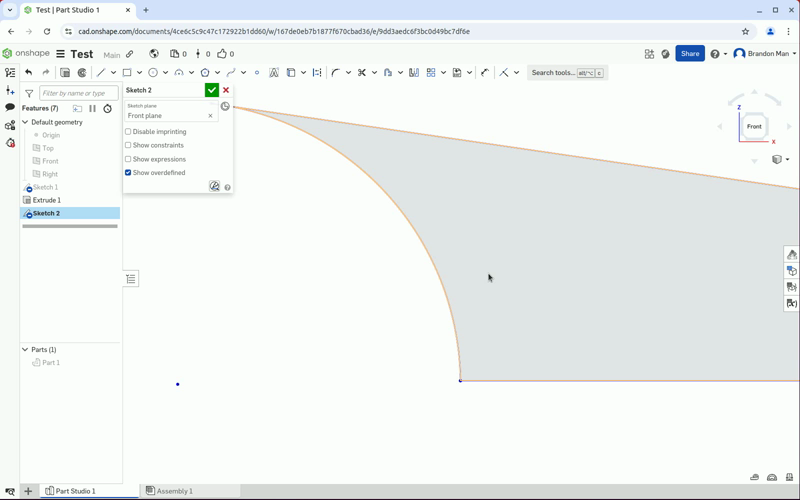
click(488, 273)
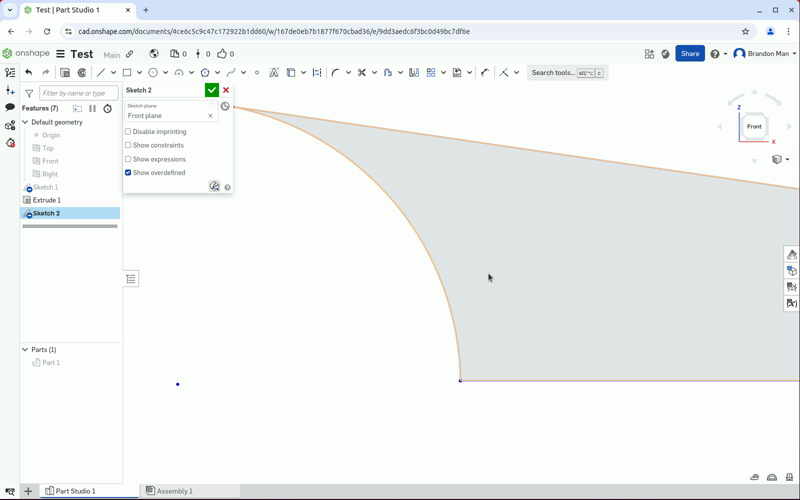
scroll(-6)
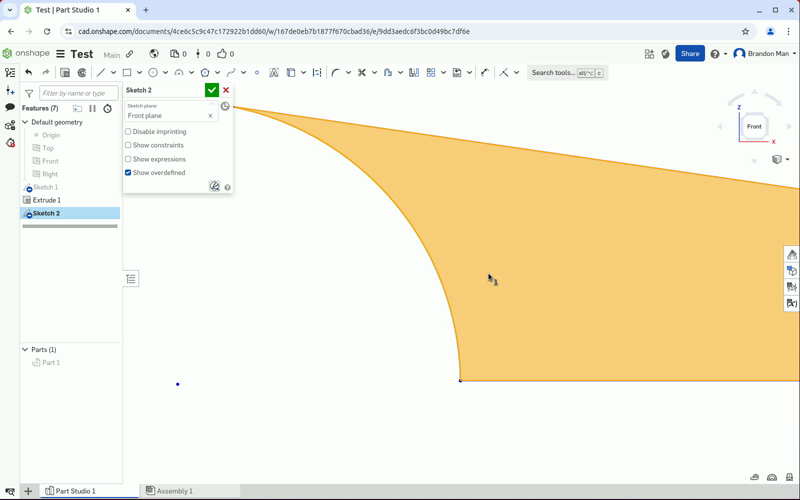
scroll(-6)
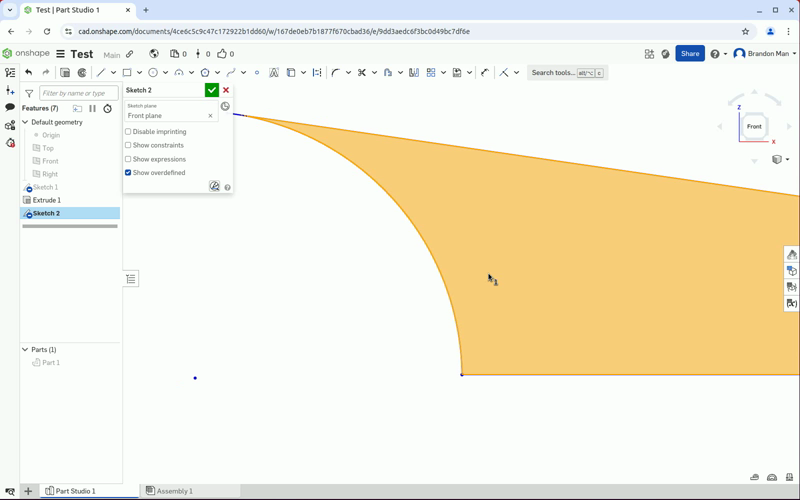
scroll(-6)
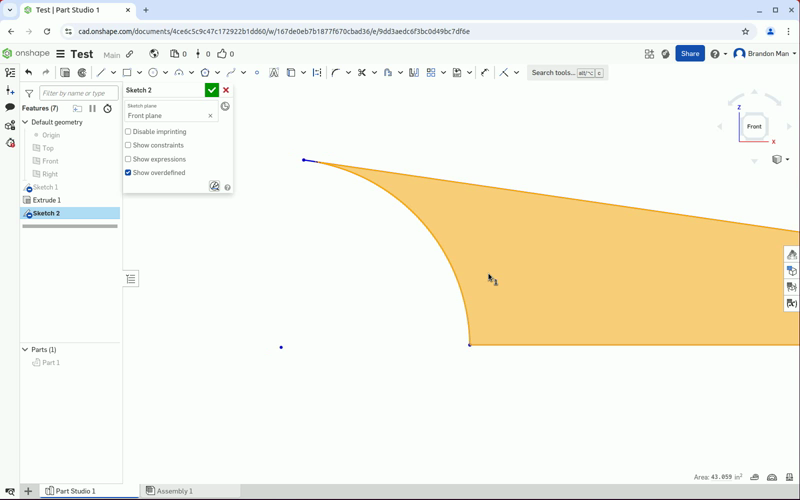
scroll(-6)
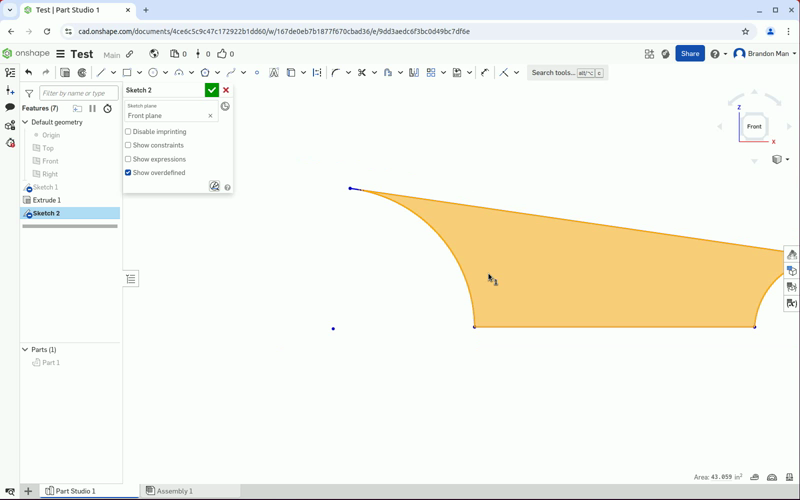
scroll(-6)
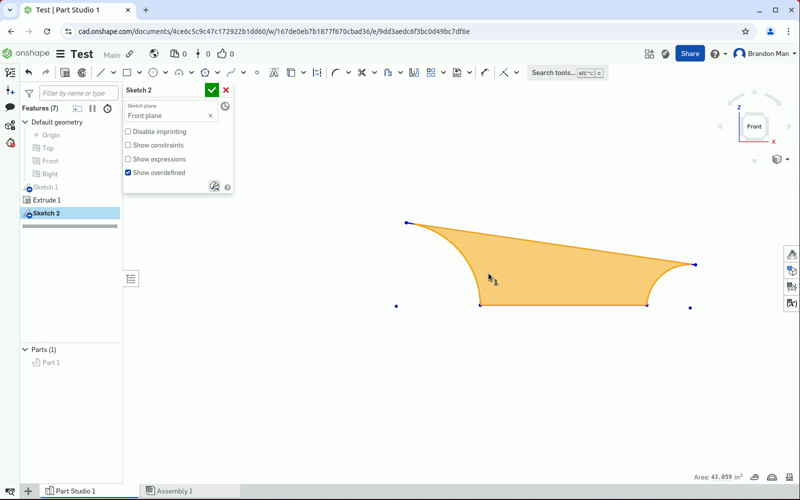
scroll(-6)
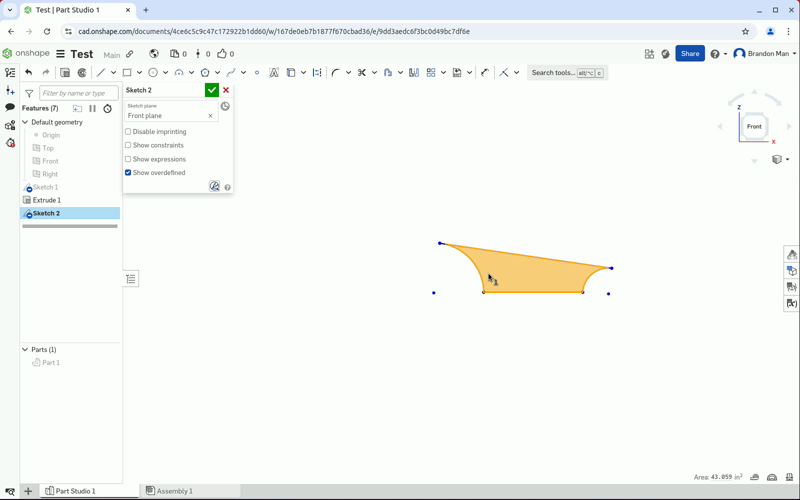
scroll(-6)
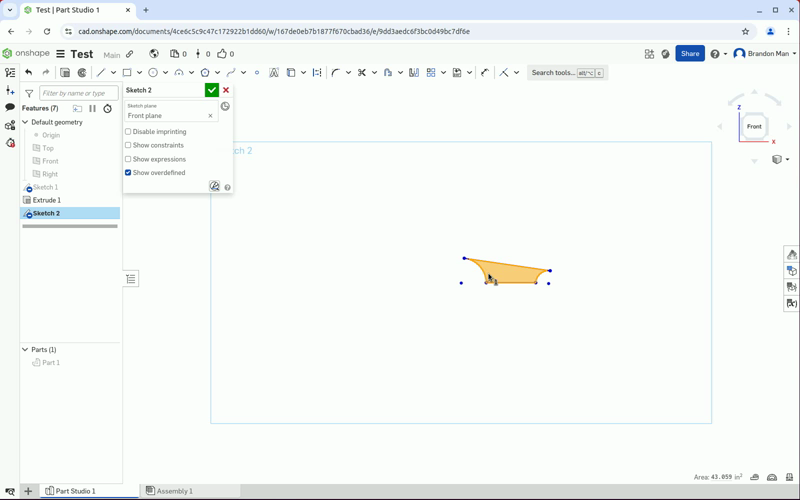
mouse_move(73, 352)
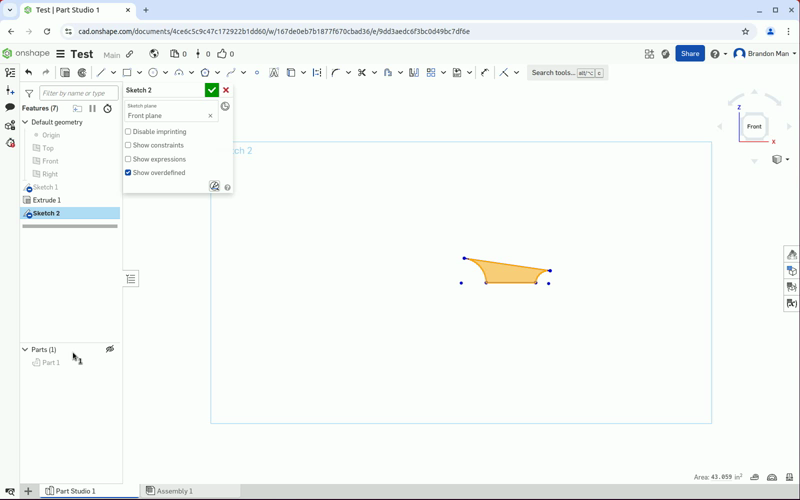
key(shift+y)
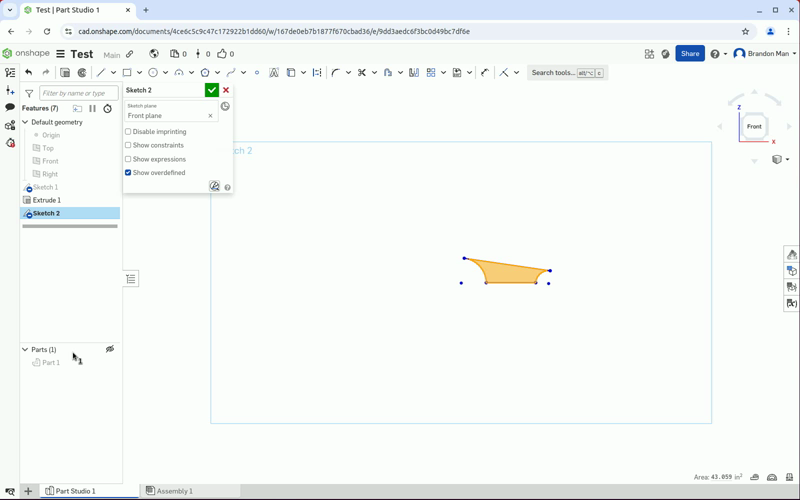
key(shift+e)
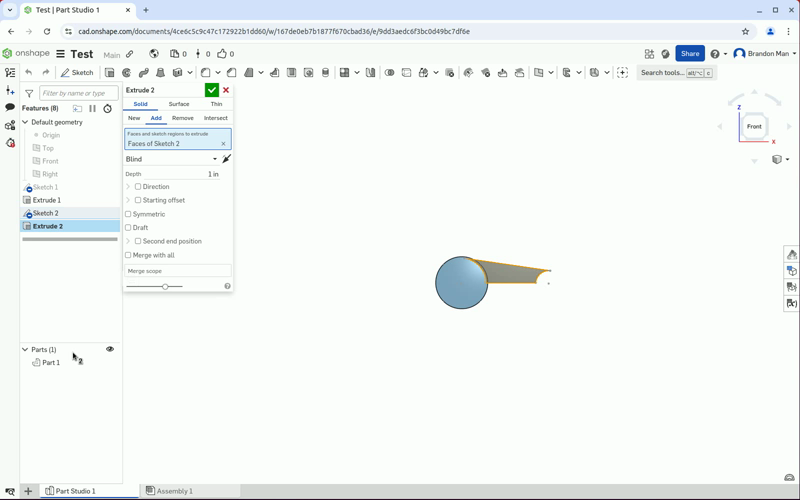
mouse_move(143, 106)
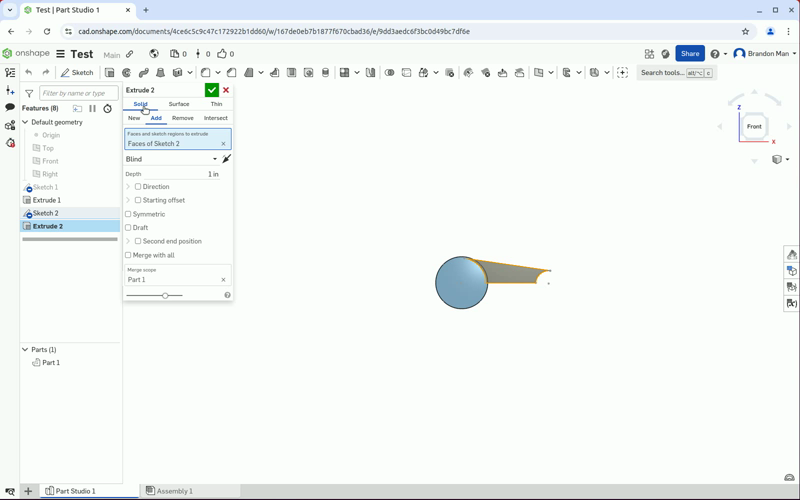
click(143, 106)
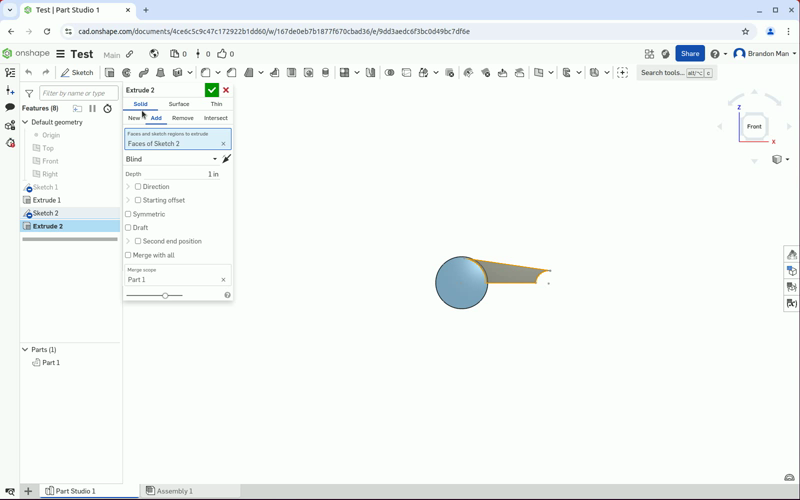
mouse_move(137, 120)
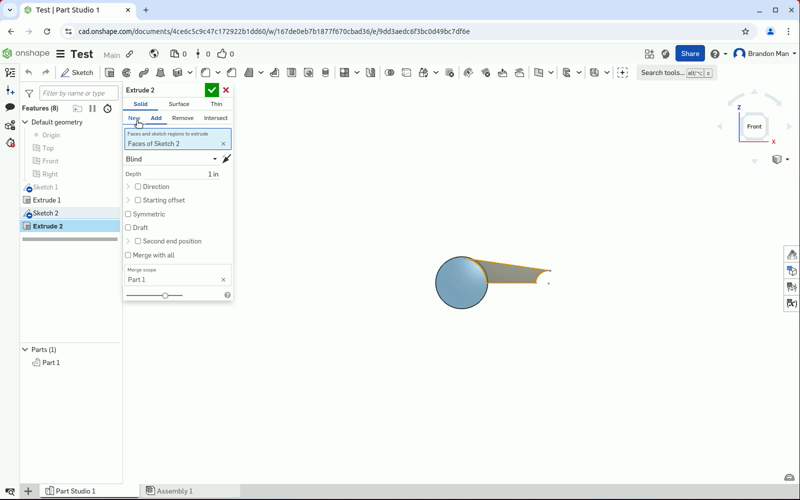
click(137, 120)
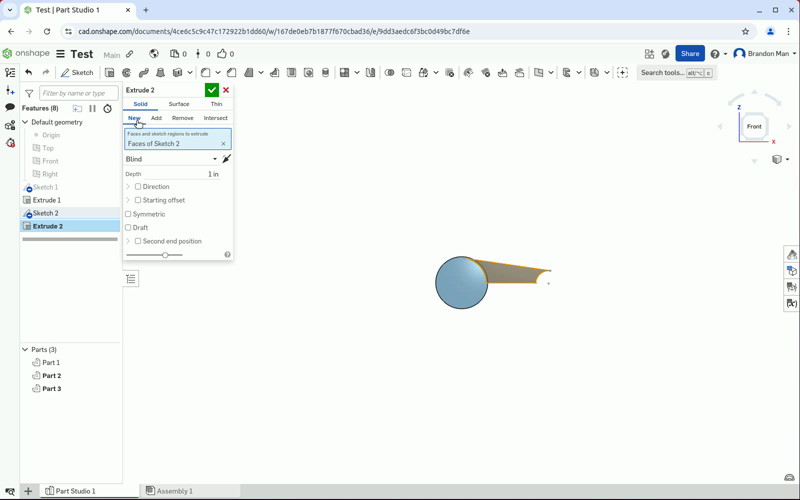
key(tab, 4)
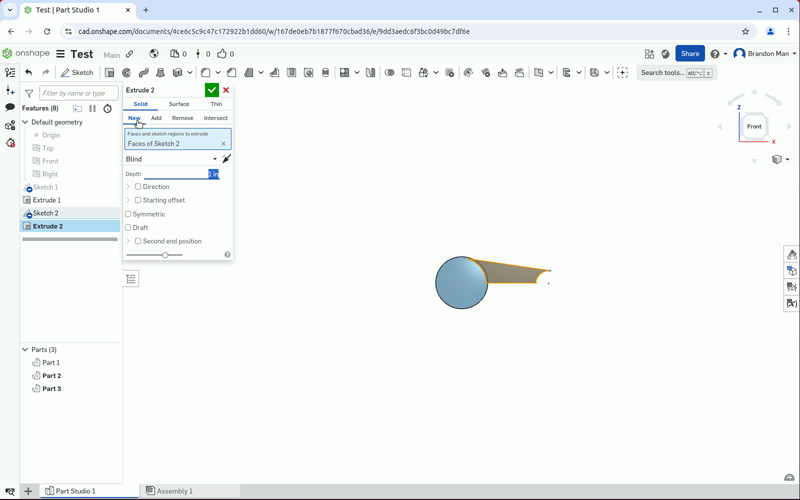
text(20.46)
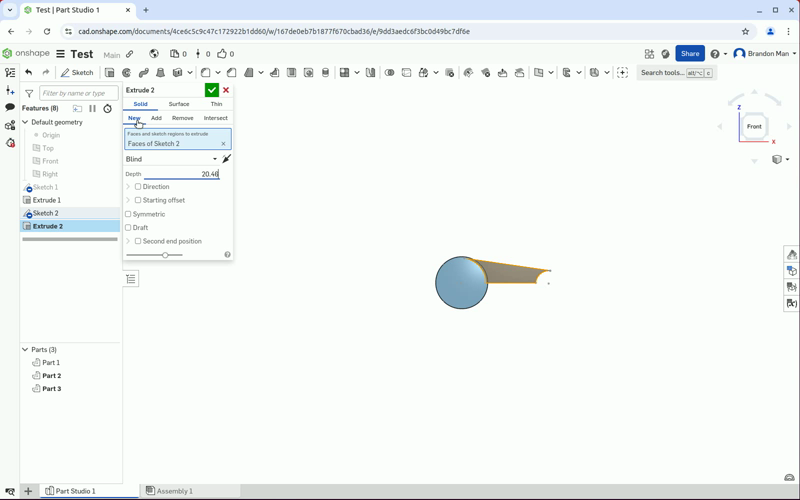
key(tab, 3)
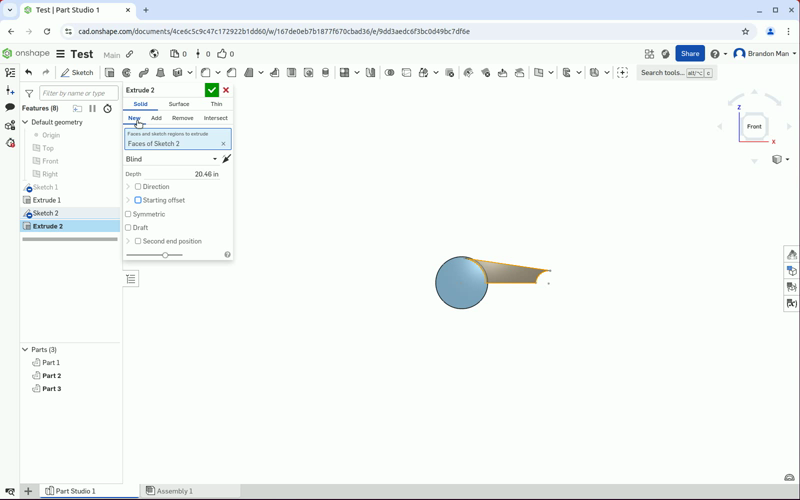
key(tab, 2)
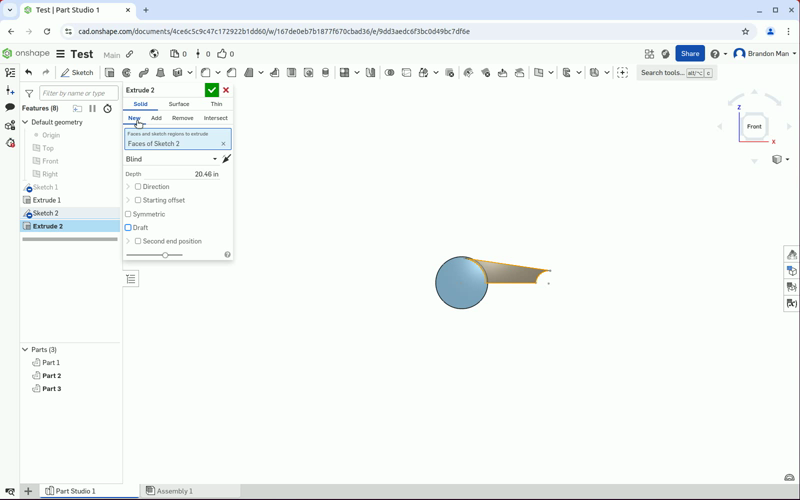
key(space)
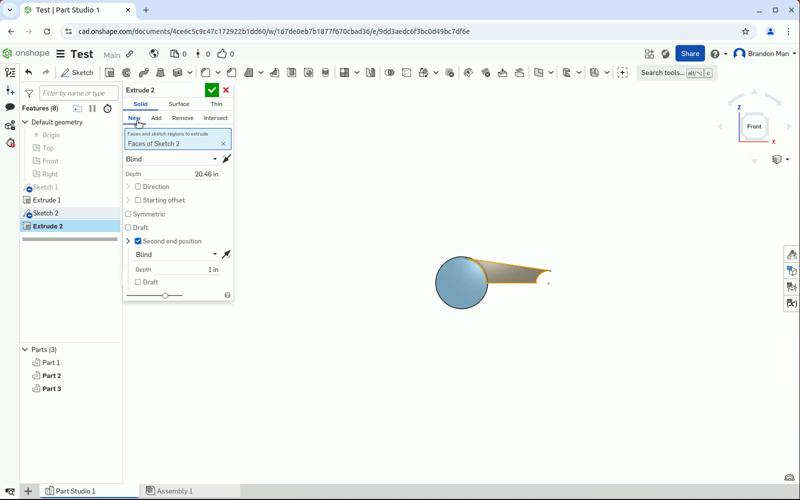
key(tab, 3)
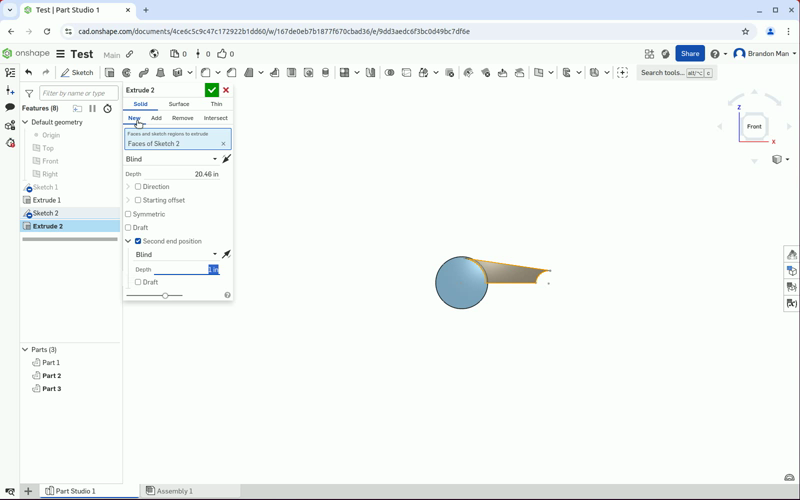
text(18.053)
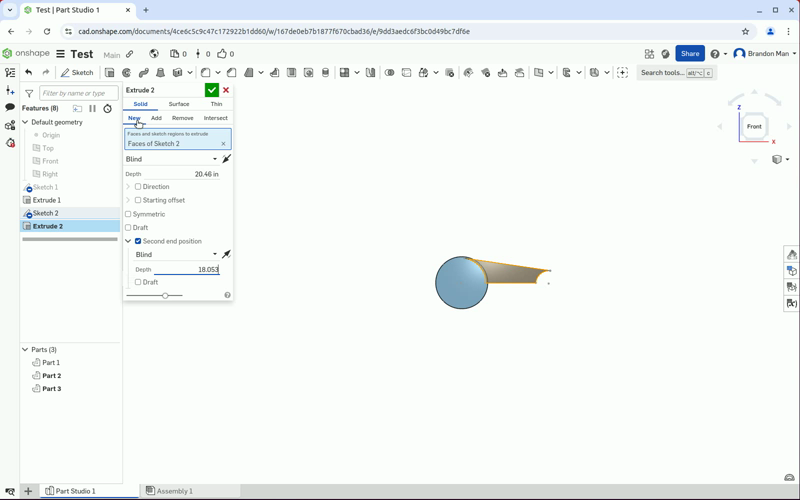
key(enter)
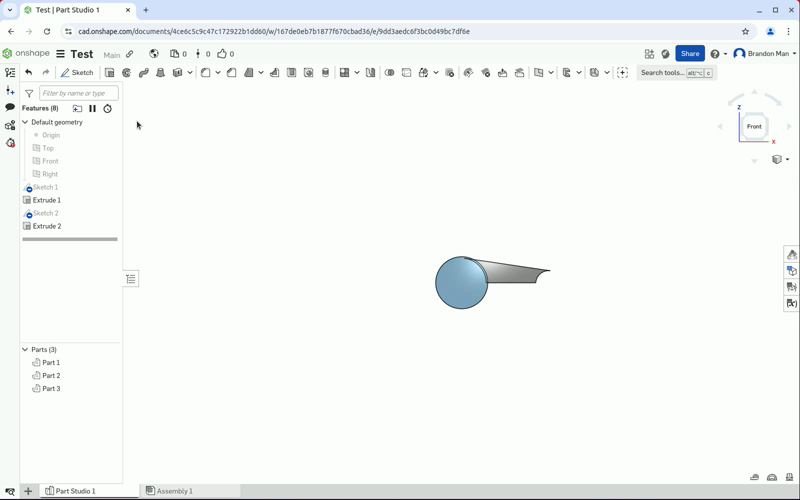
key(shift+h)
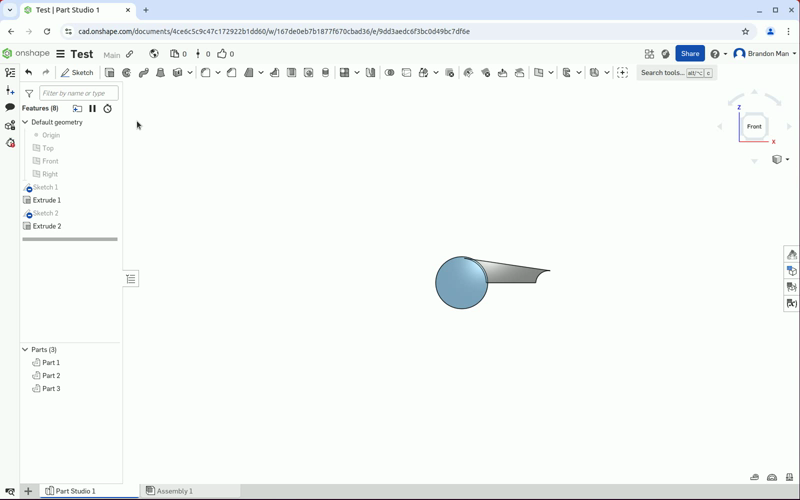
key(shift+h)
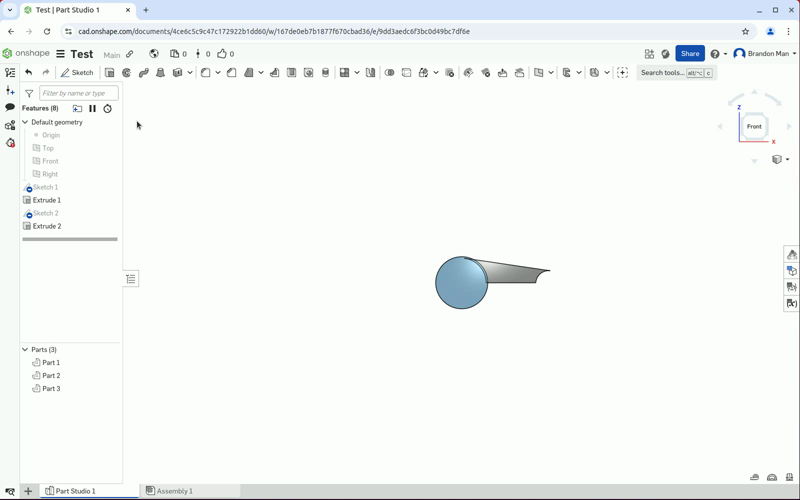
mouse_move(73, 189)
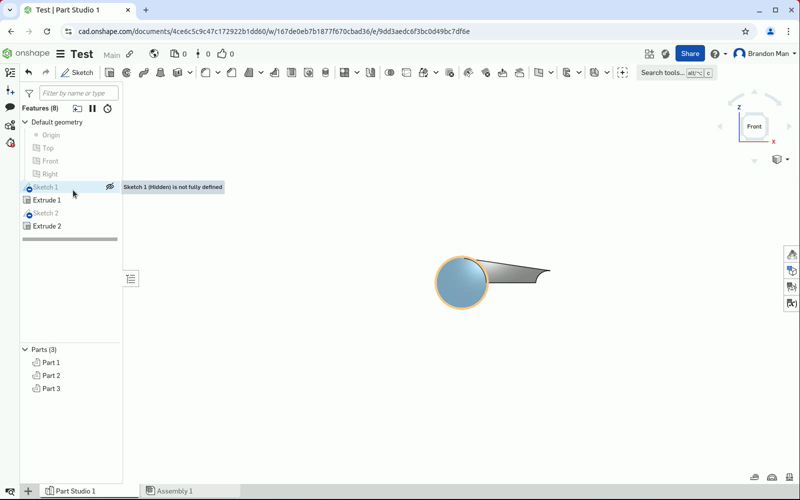
click(73, 189)
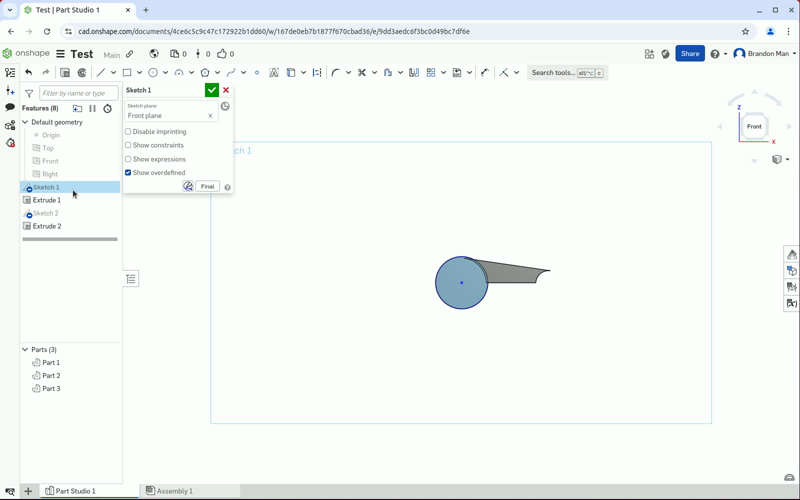
mouse_move(229, 92)
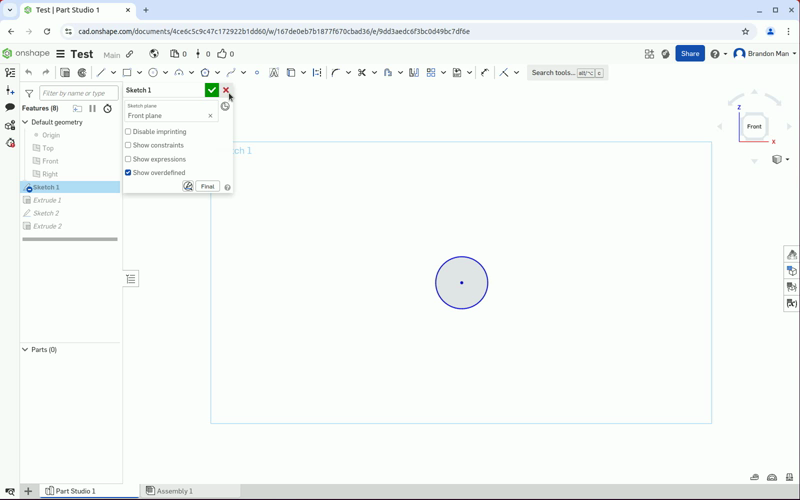
click(229, 92)
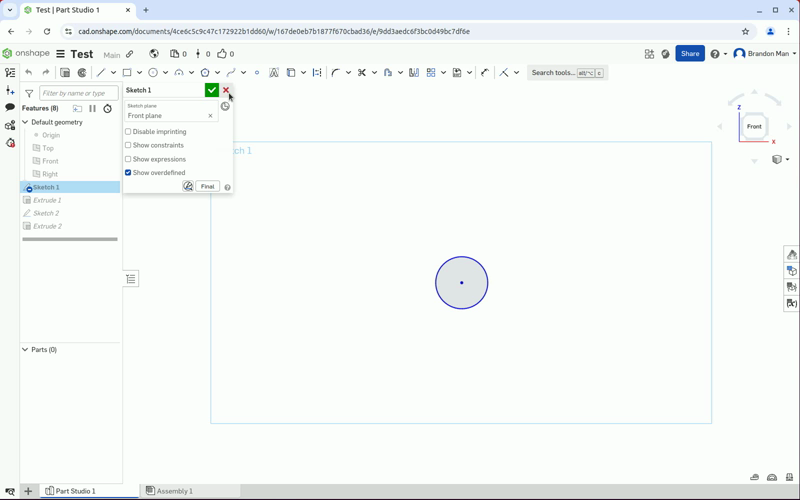
key(shift+s)
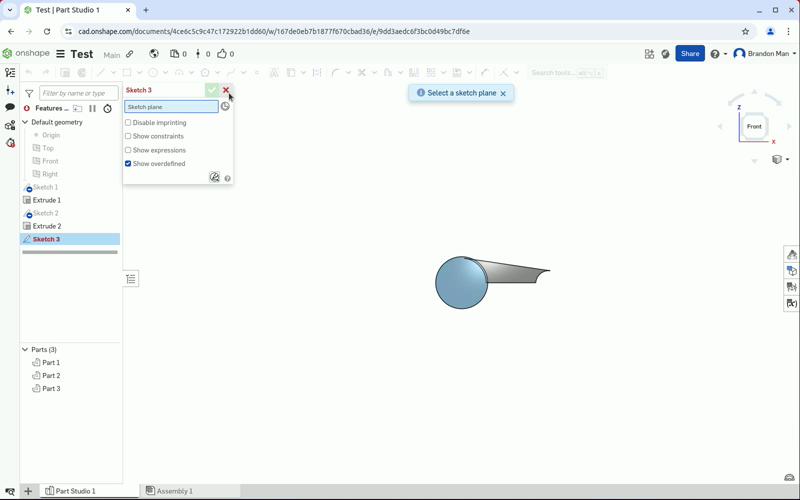
mouse_move(73, 163)
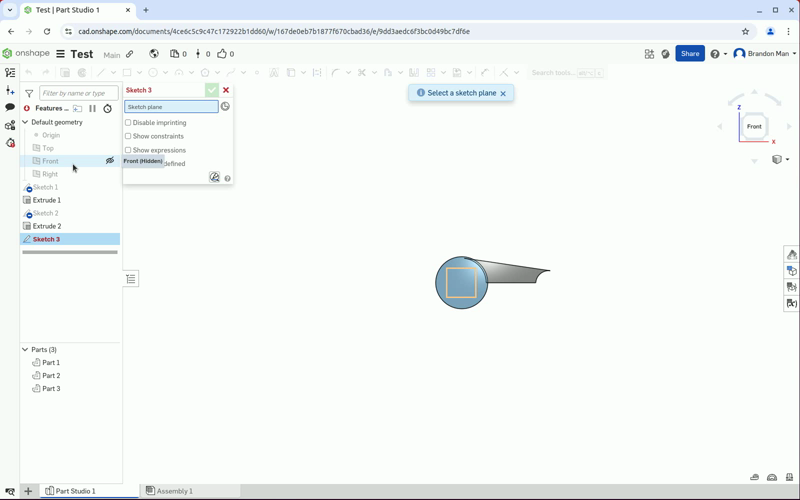
click(73, 163)
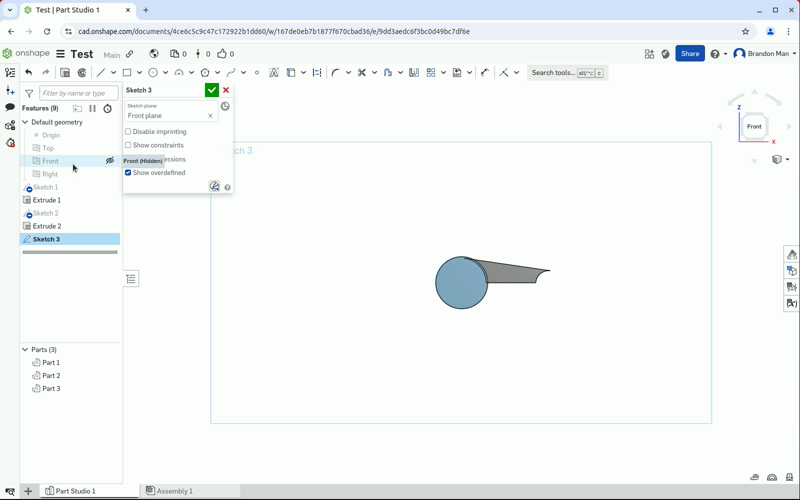
mouse_move(73, 352)
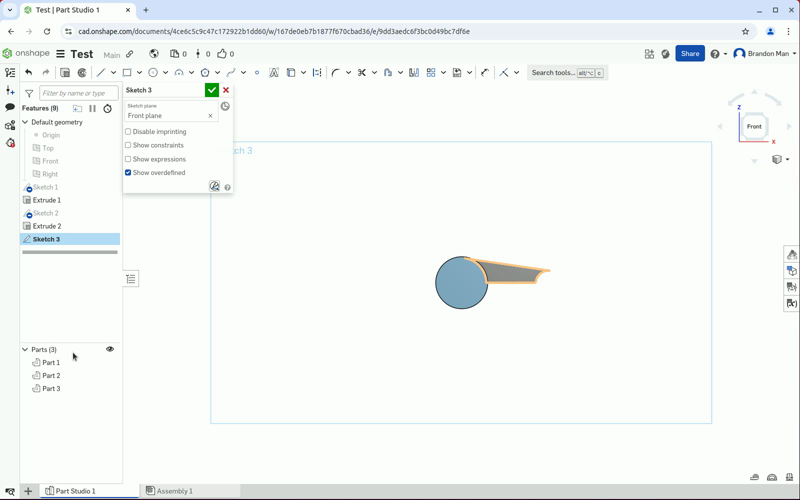
key(y)
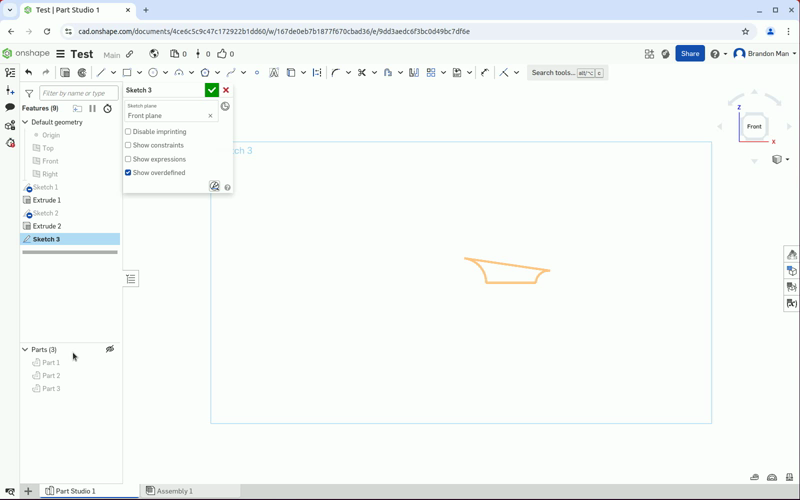
key(l)
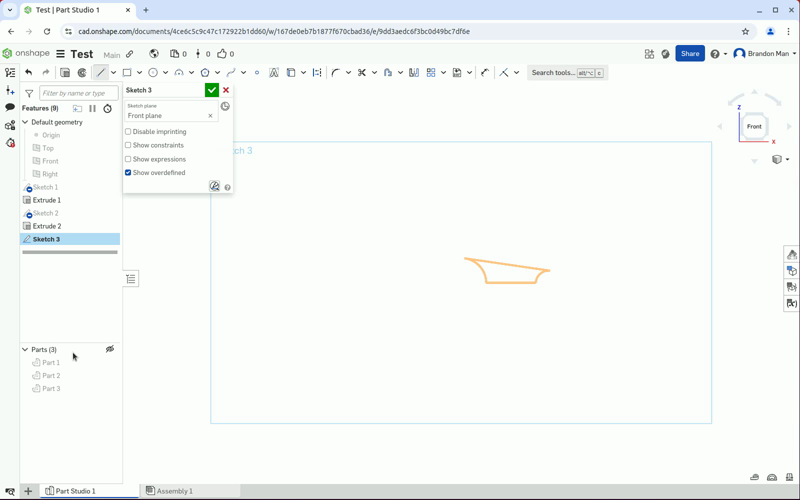
key_down(shift)
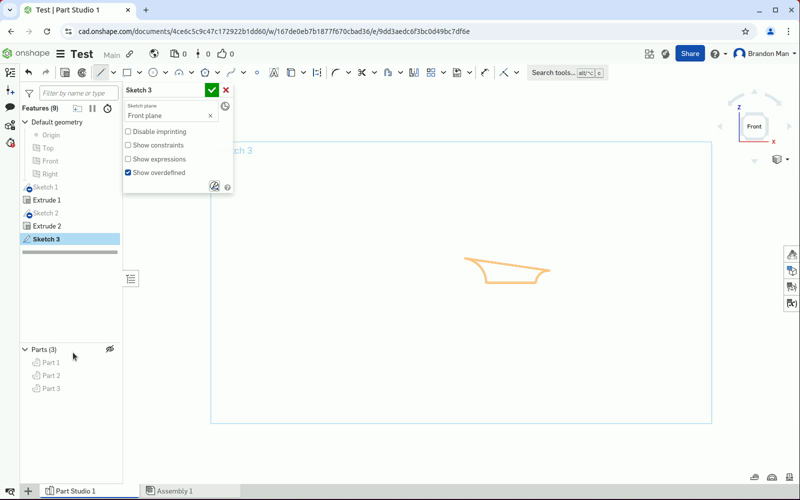
mouse_move(464, 307)
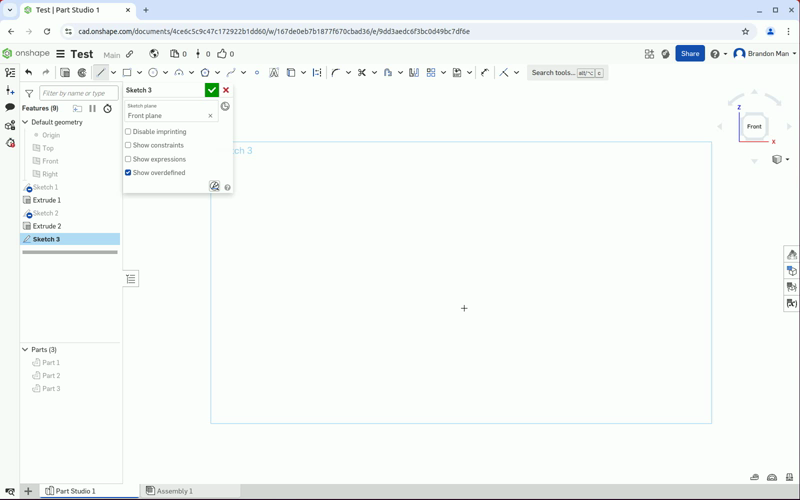
click(464, 307)
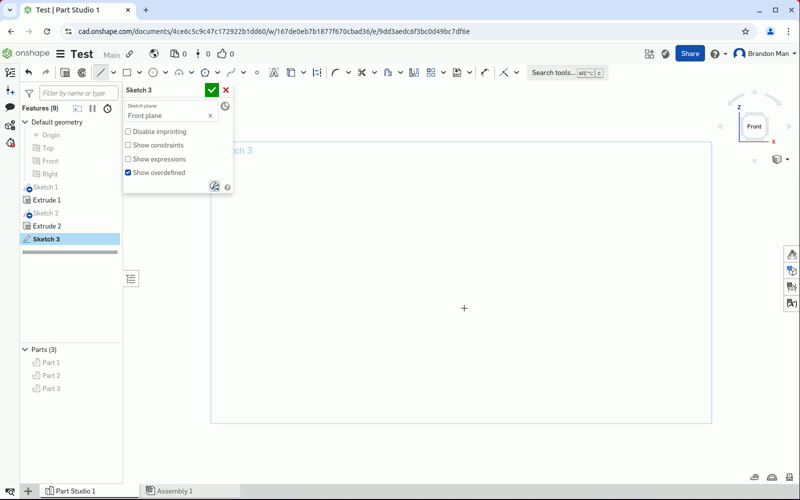
key_up(shift)
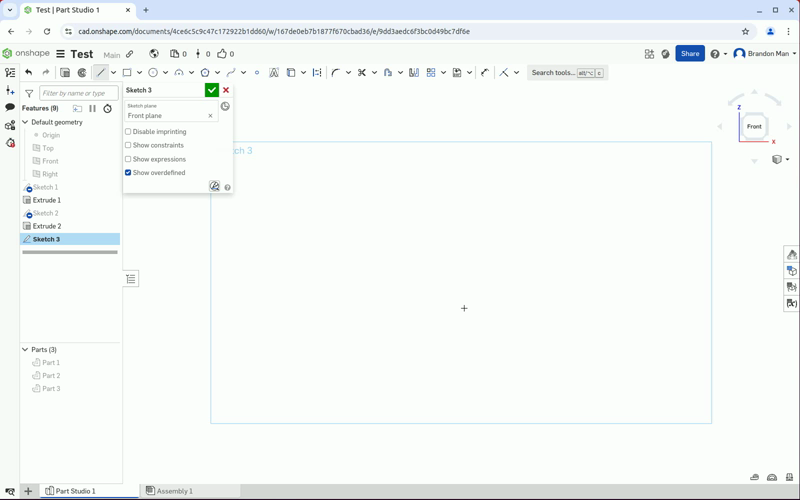
key_down(shift)
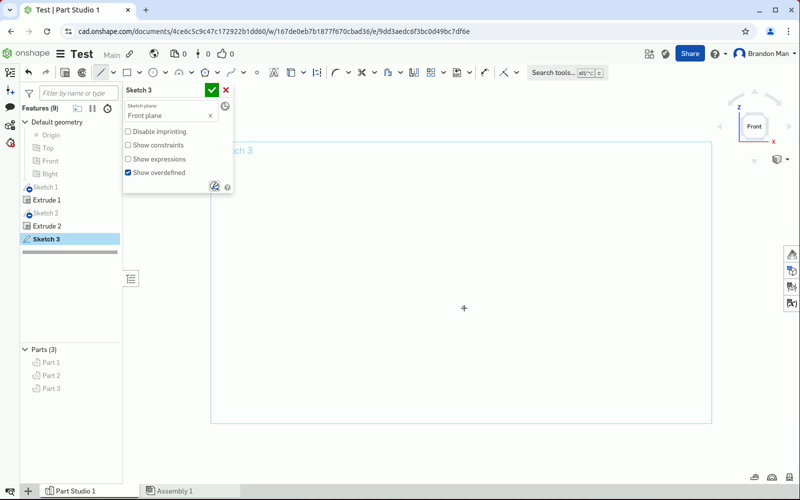
mouse_move(550, 294)
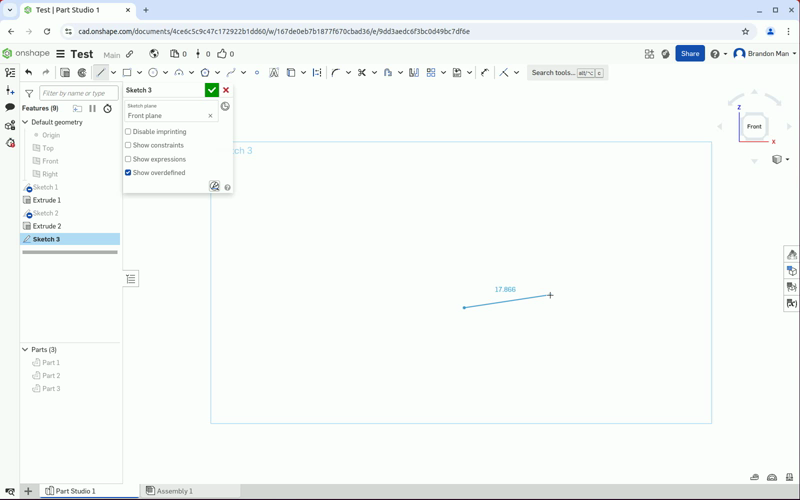
click(550, 294)
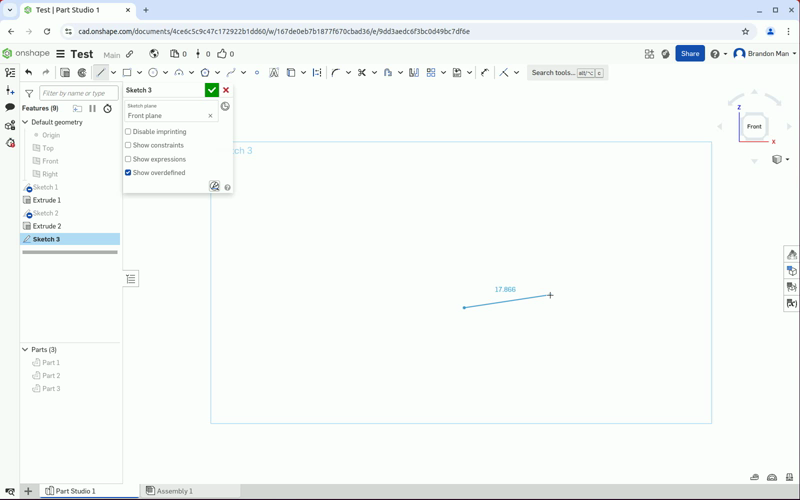
key_up(shift)
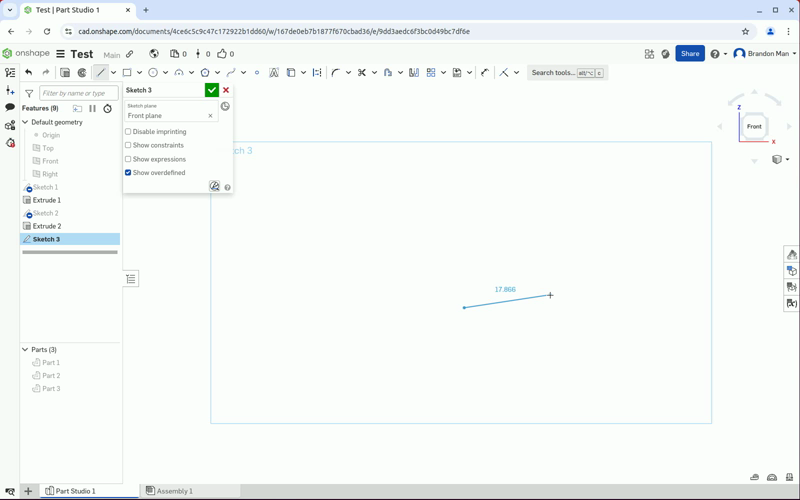
key(esc)
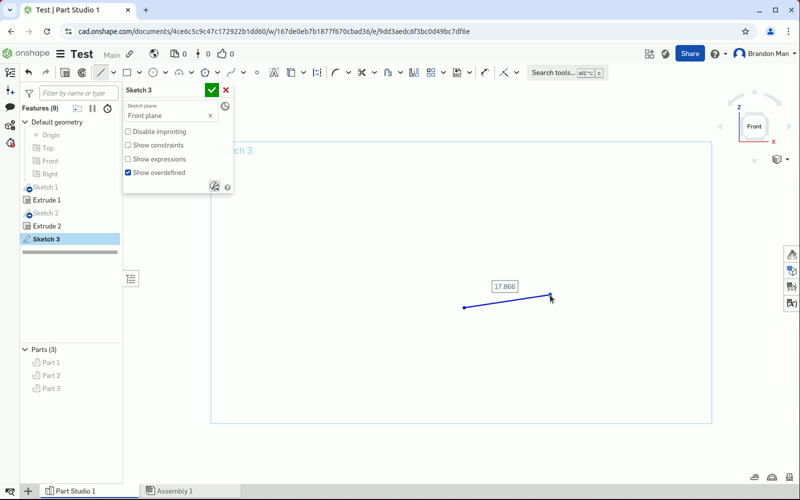
key(a)
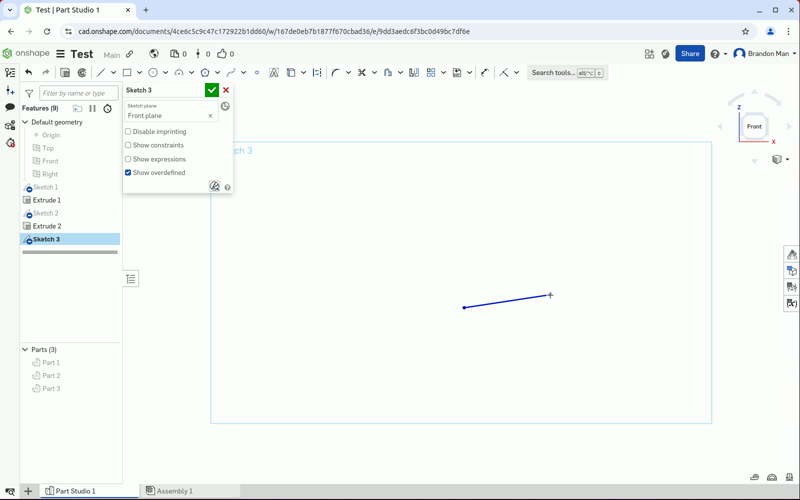
mouse_move(550, 294)
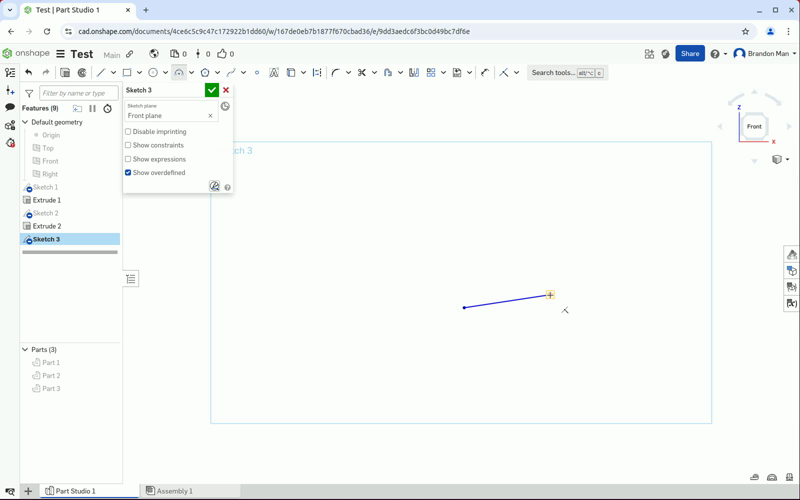
click(550, 294)
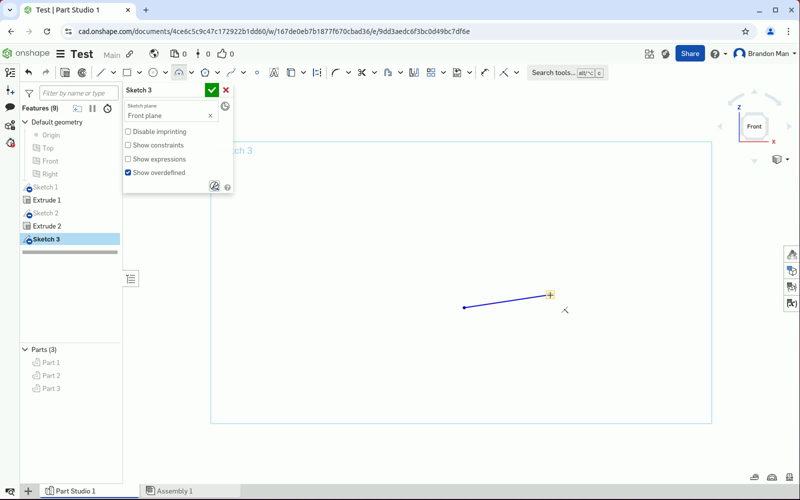
key_down(shift)
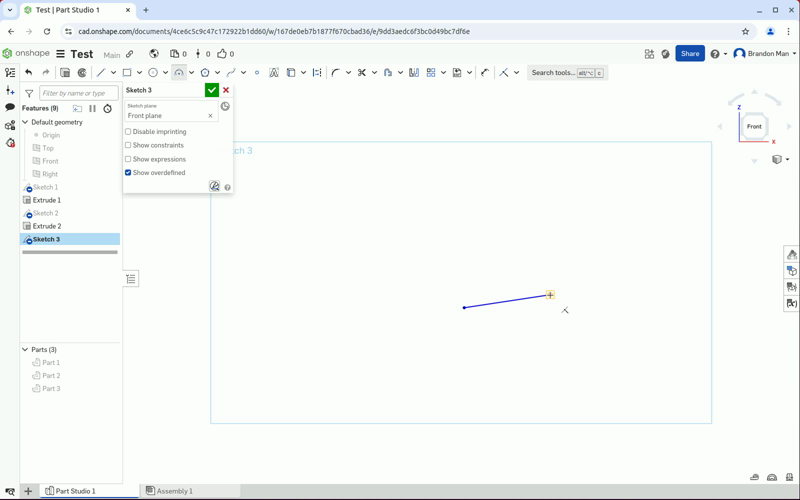
mouse_move(535, 283)
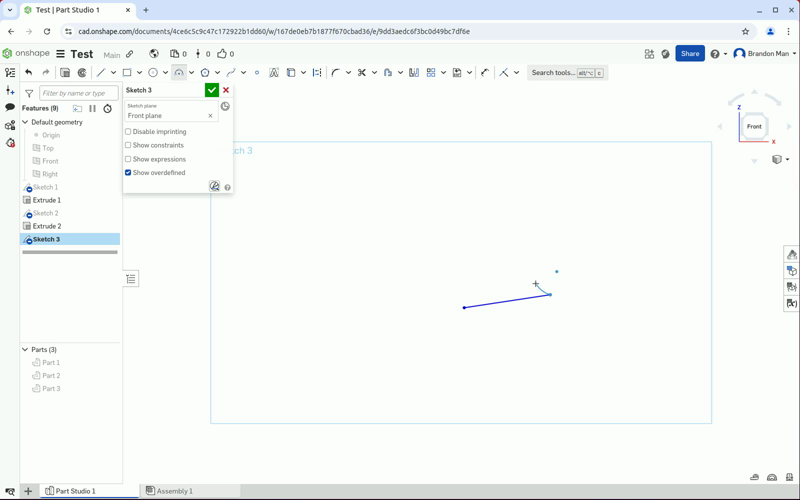
click(535, 283)
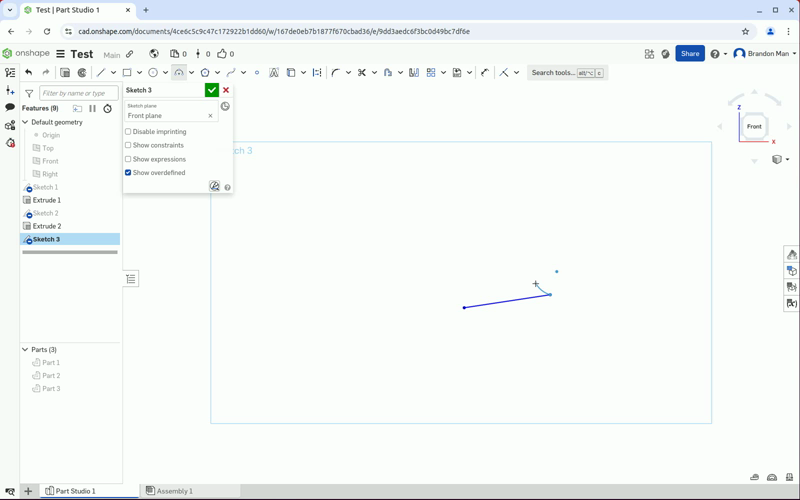
mouse_move(540, 292)
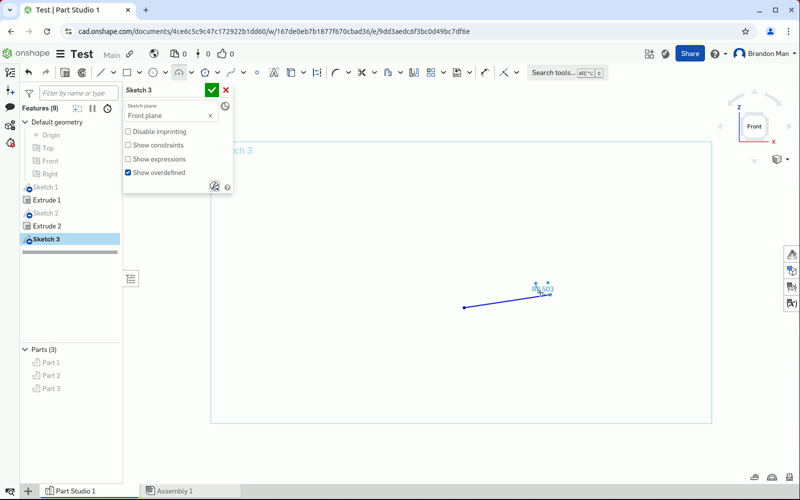
click(540, 292)
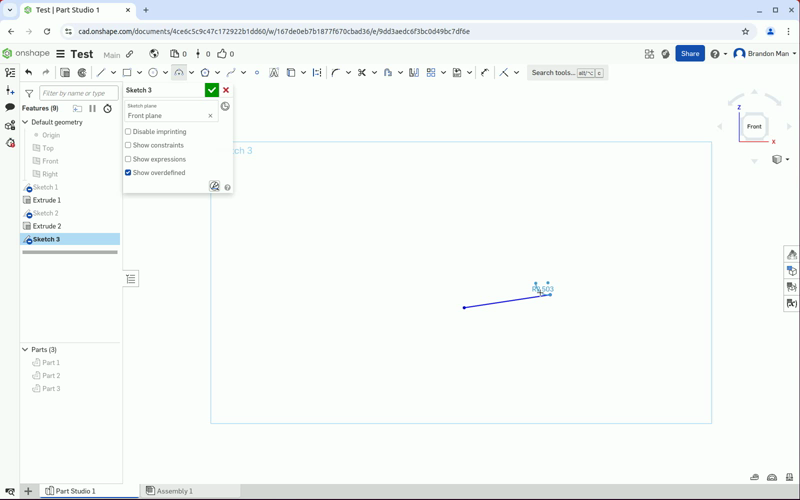
key_up(shift)
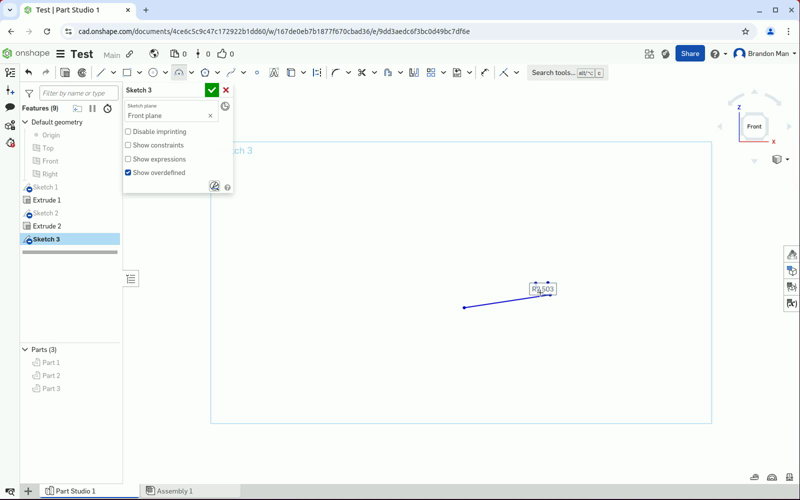
key(esc)
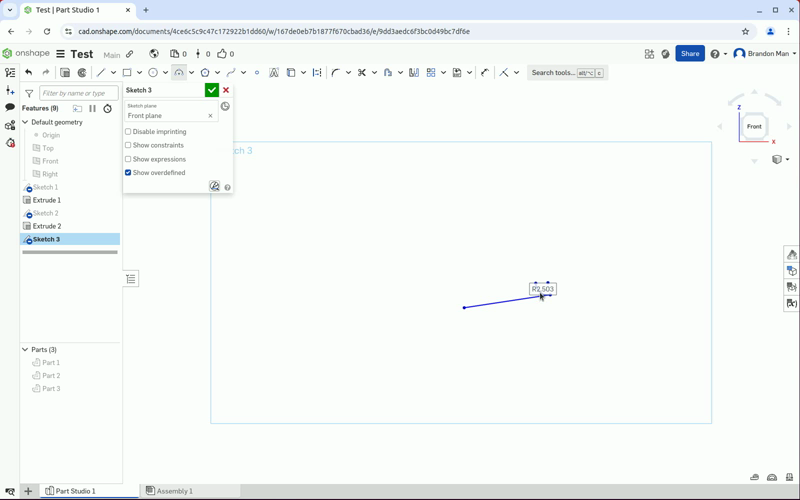
key(l)
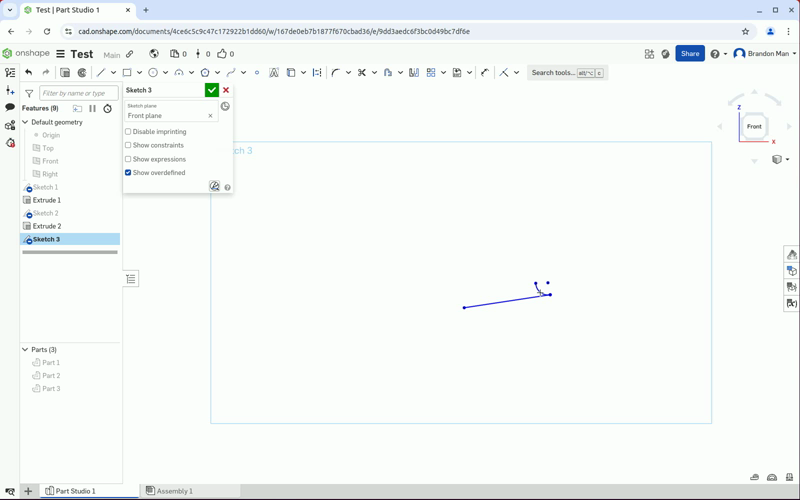
mouse_move(535, 283)
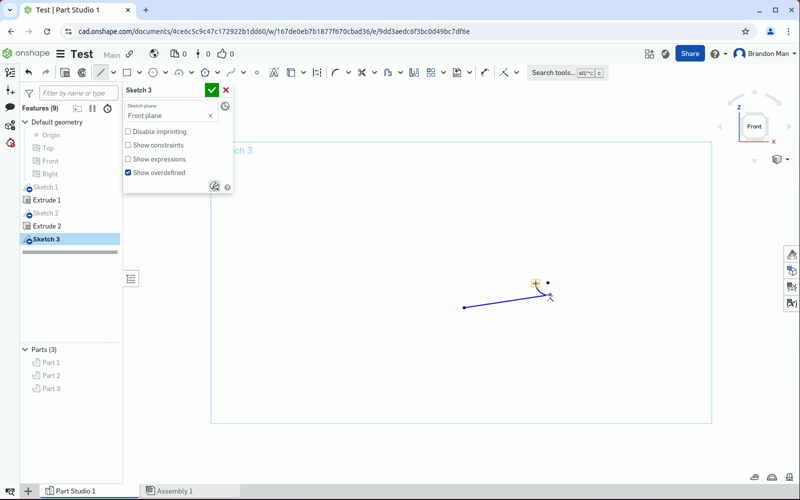
click(535, 283)
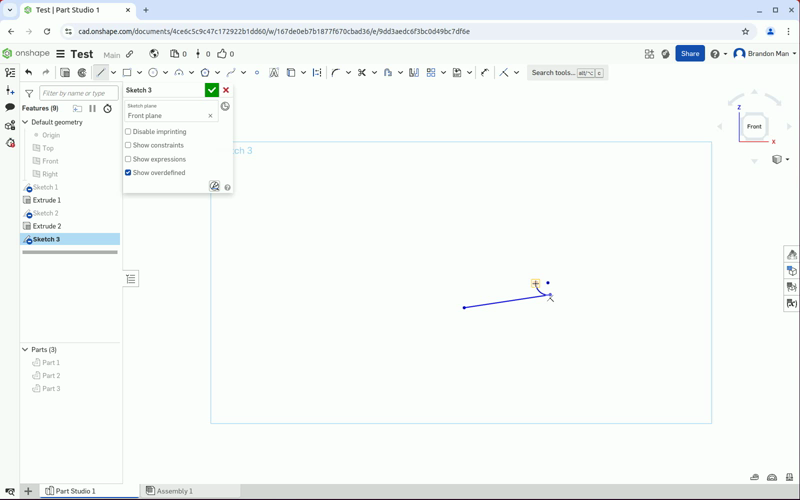
key_down(shift)
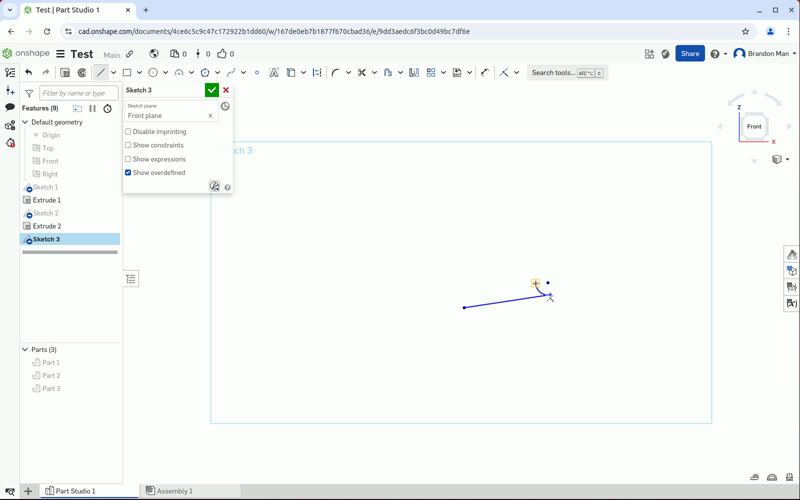
mouse_move(565, 283)
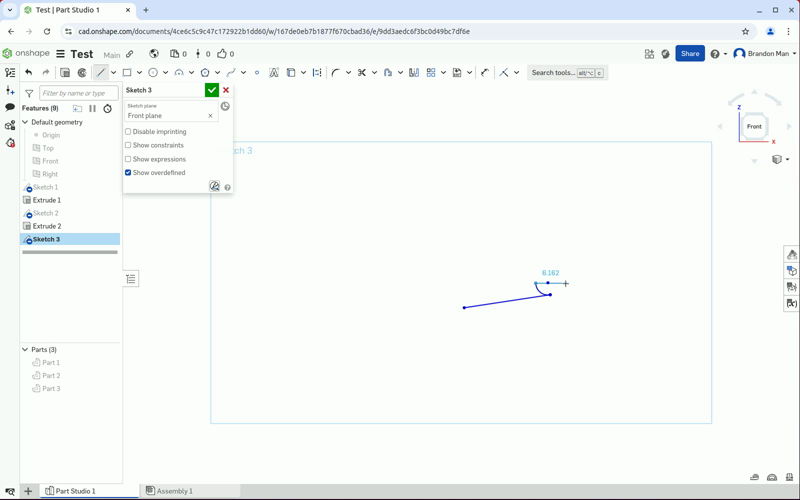
mouse_move(486, 283)
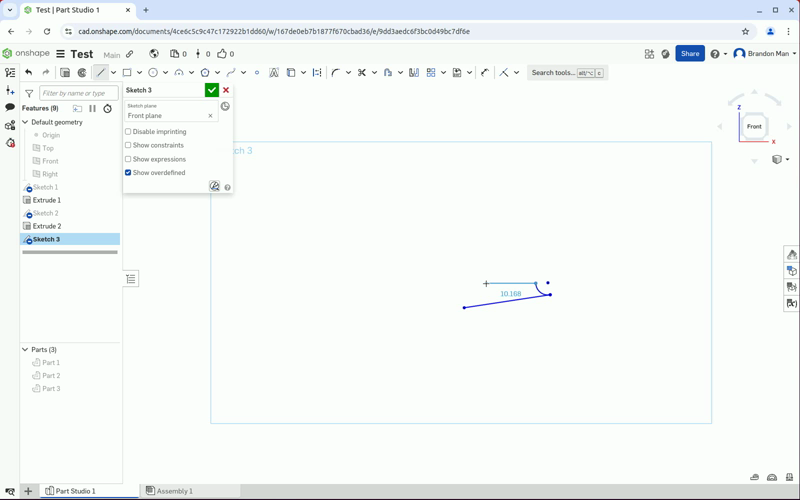
click(486, 283)
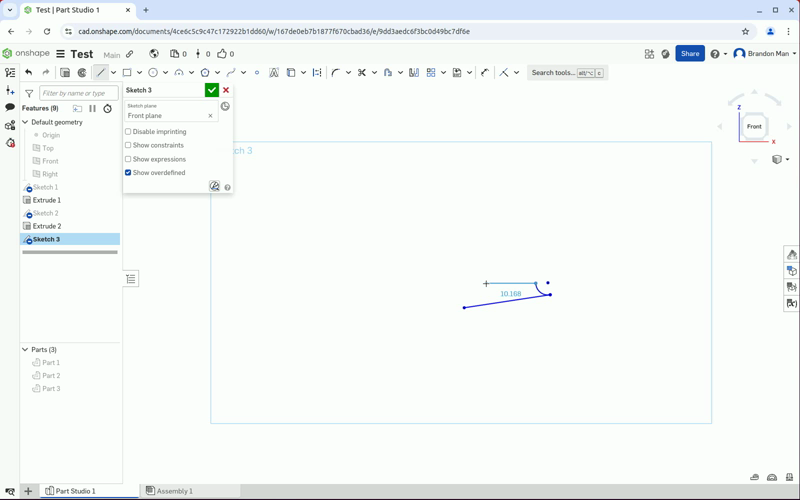
key_up(shift)
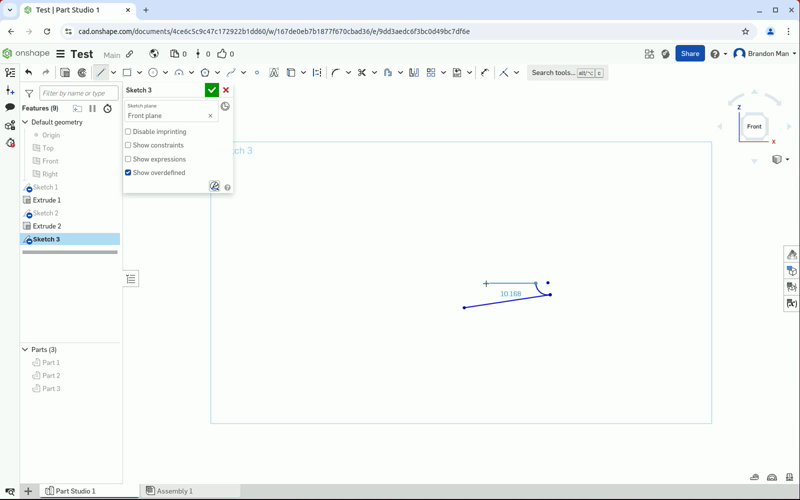
key(esc)
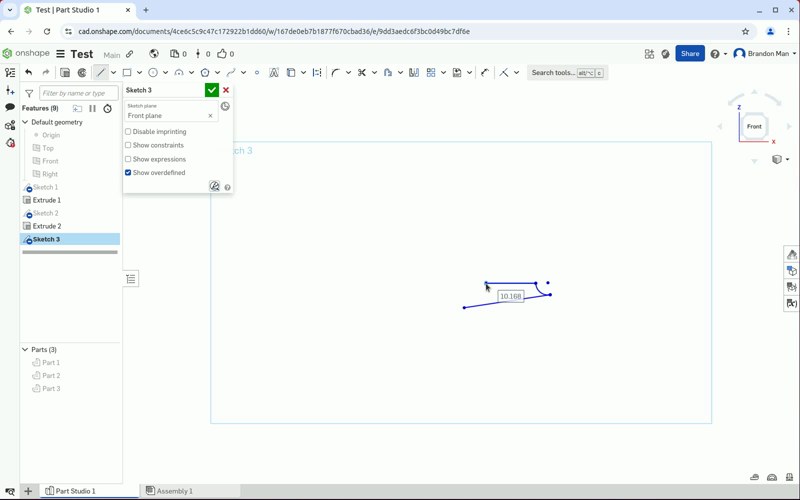
key(a)
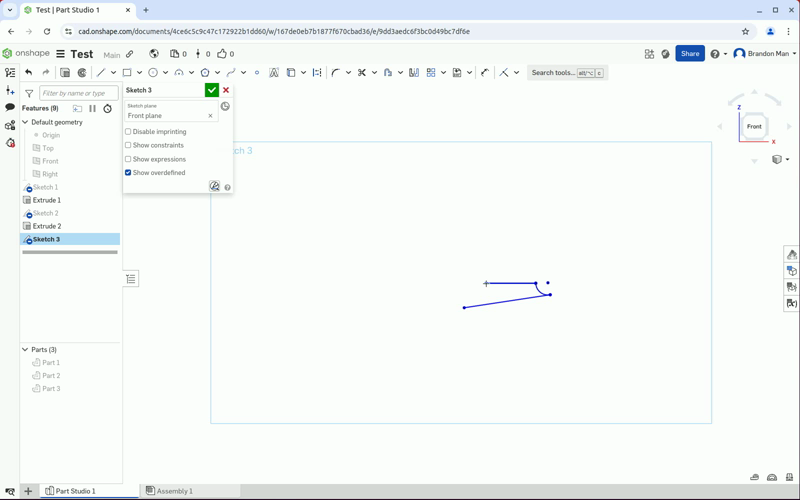
mouse_move(486, 283)
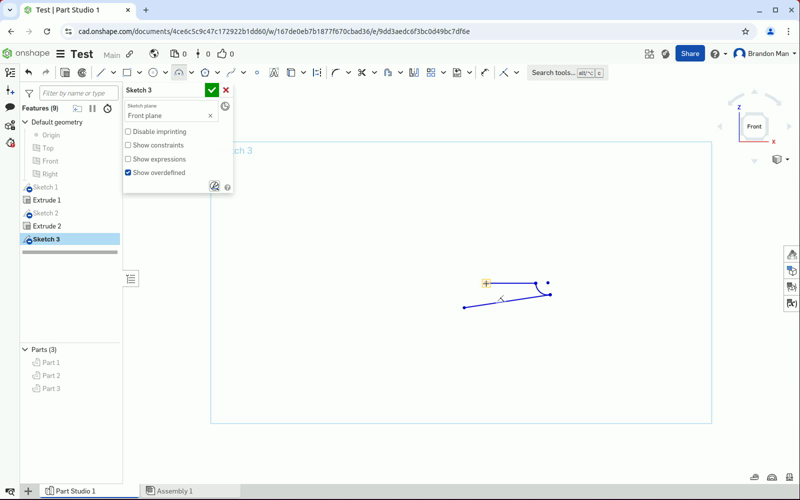
click(486, 283)
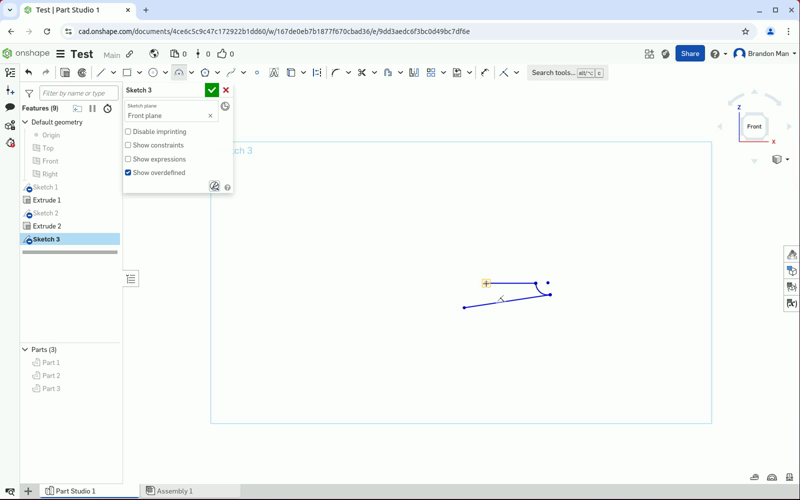
mouse_move(464, 307)
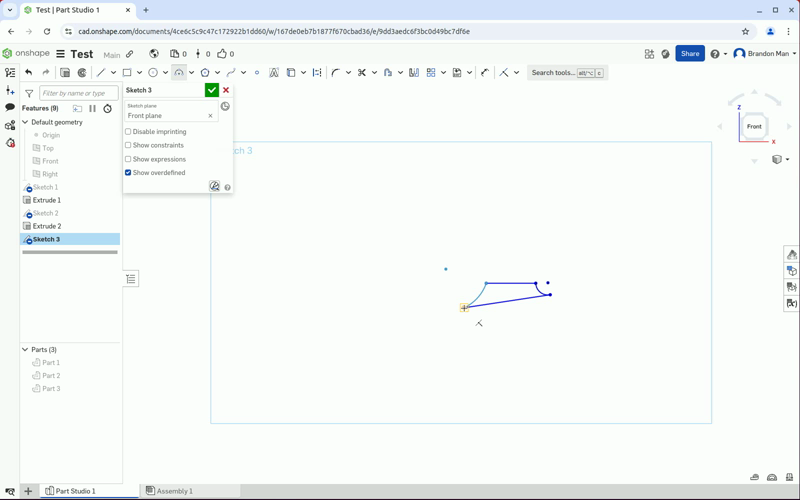
click(464, 307)
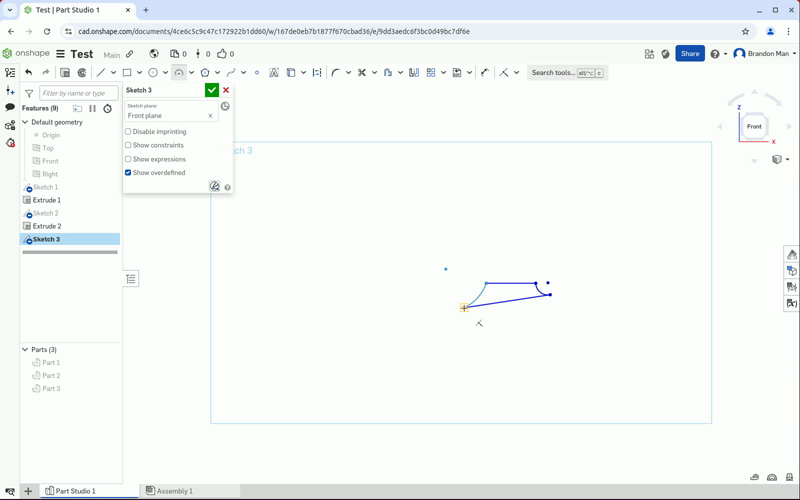
key_down(shift)
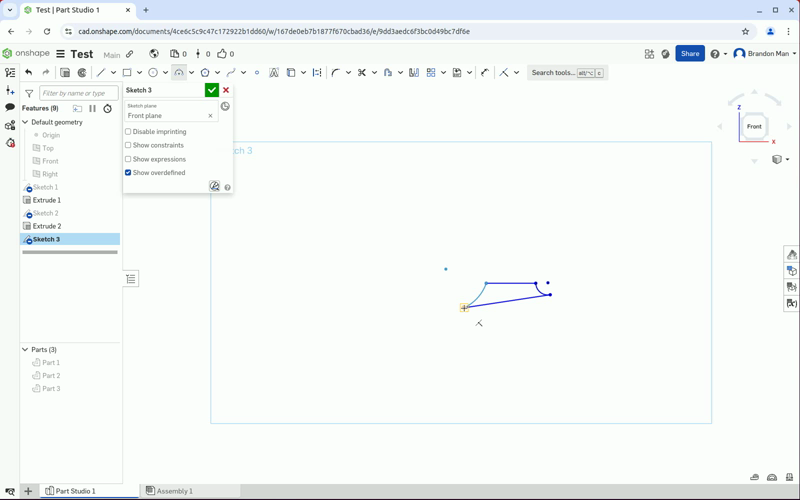
mouse_move(479, 299)
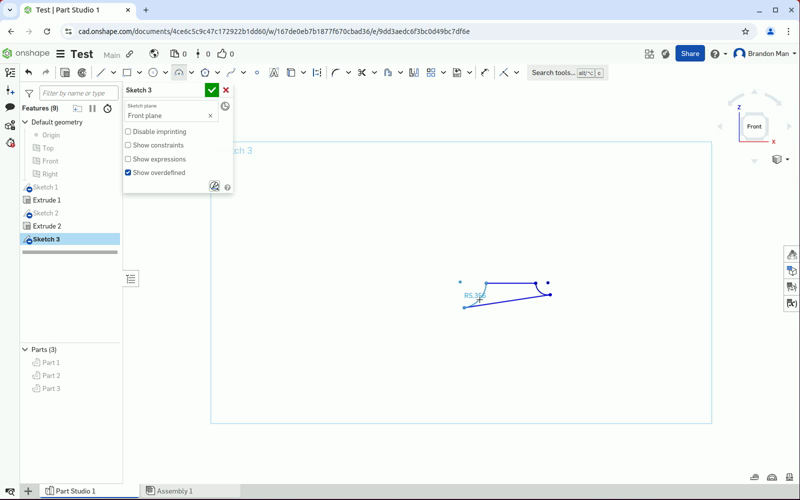
click(479, 299)
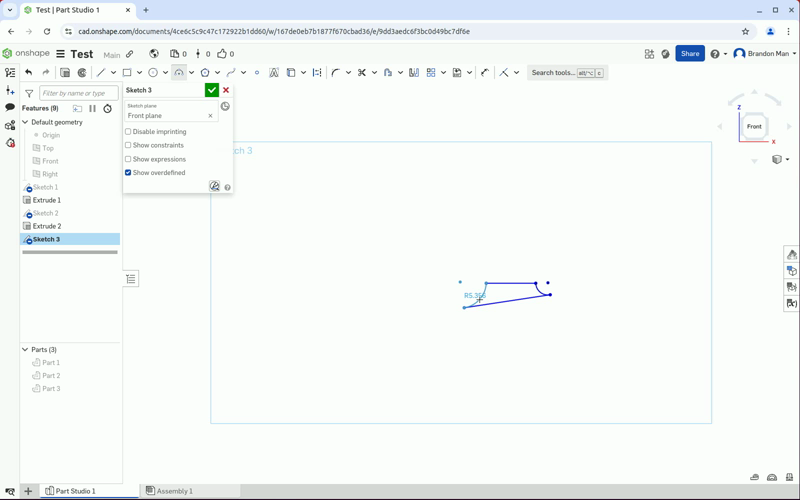
key_up(shift)
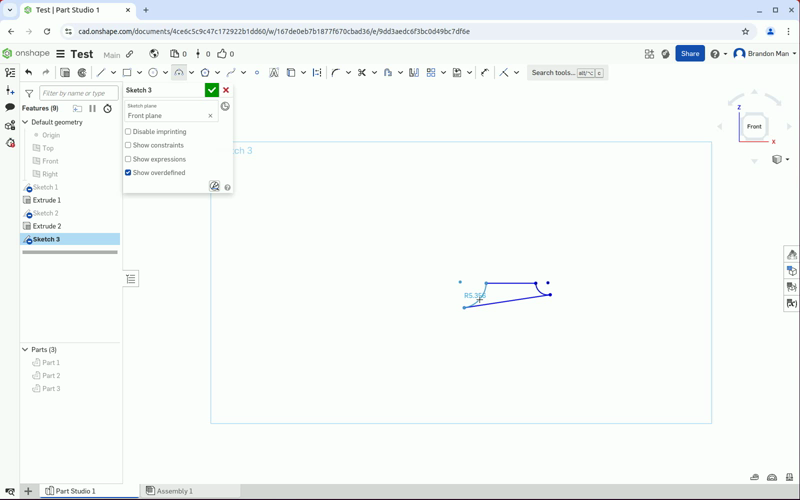
key(esc)
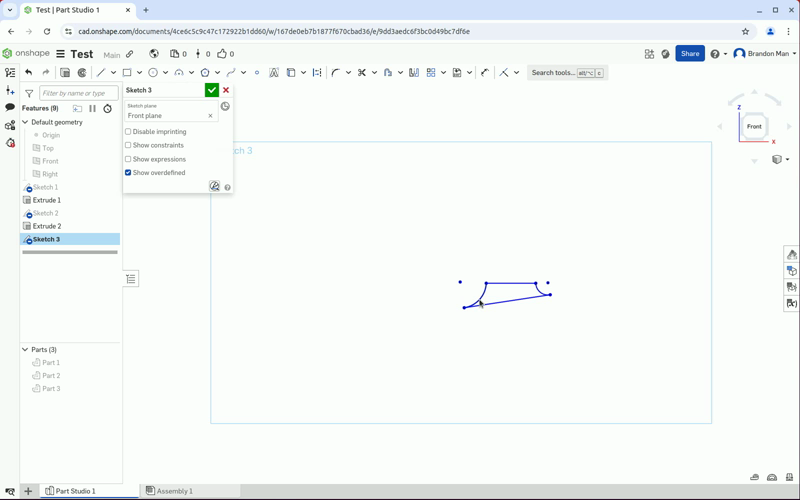
mouse_move(507, 294)
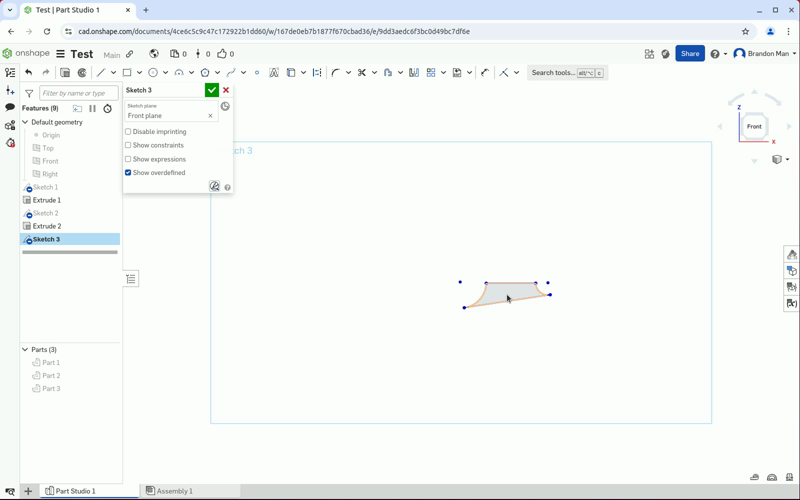
scroll(6)
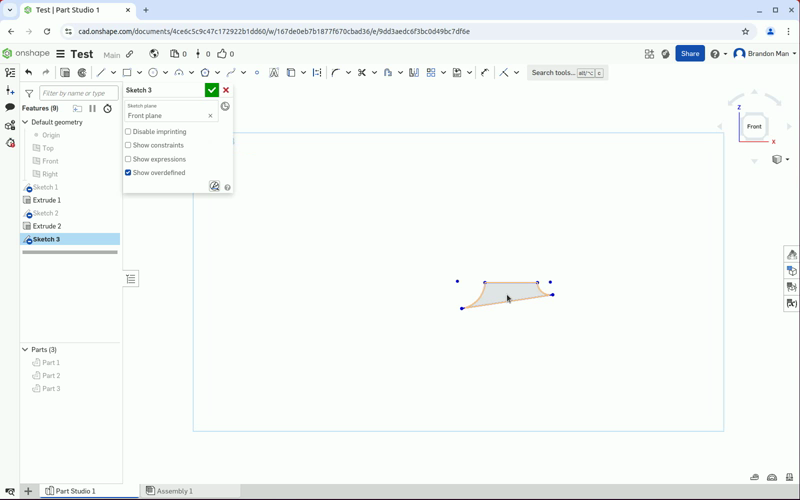
scroll(6)
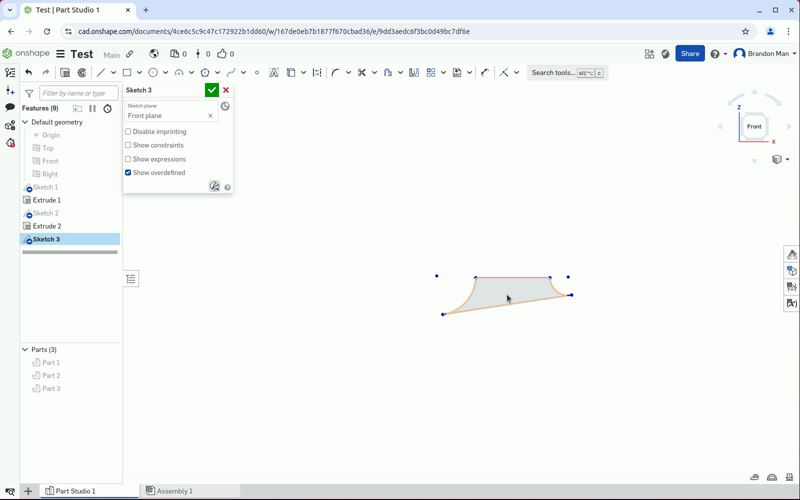
scroll(6)
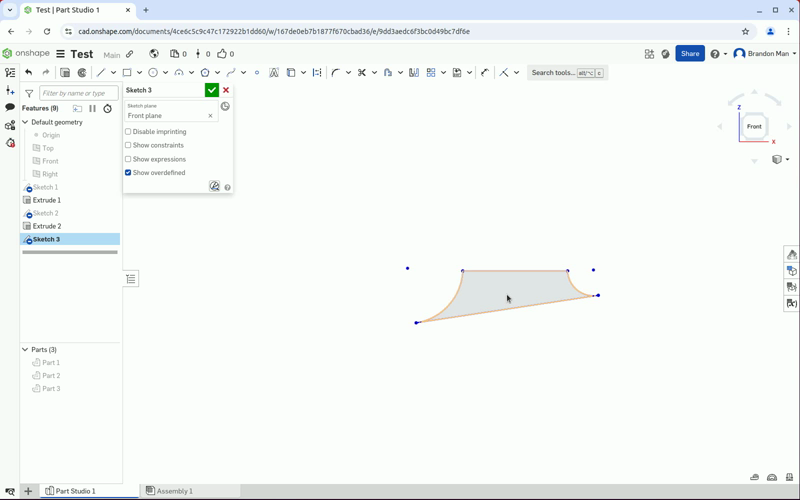
scroll(6)
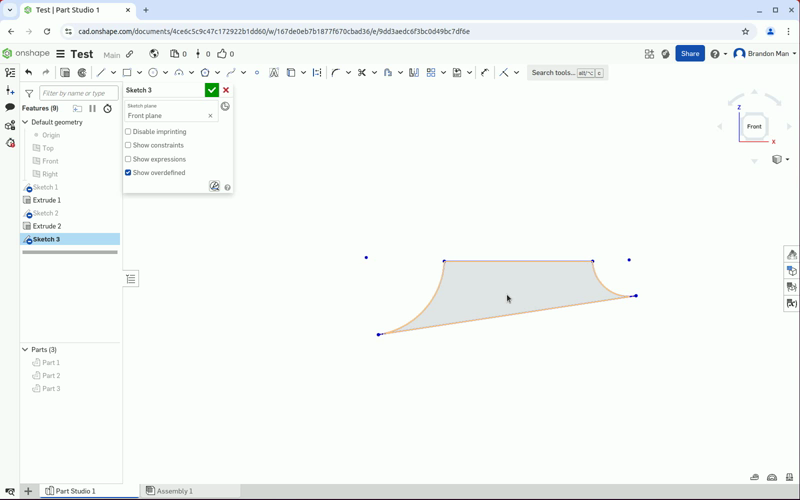
scroll(6)
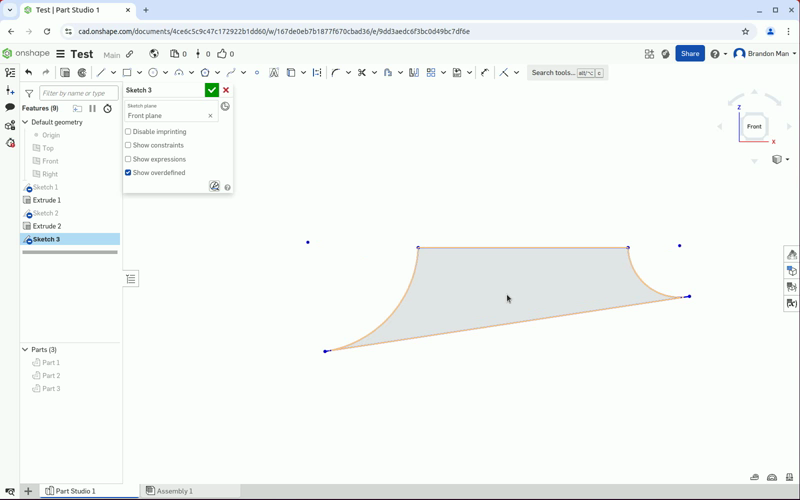
scroll(6)
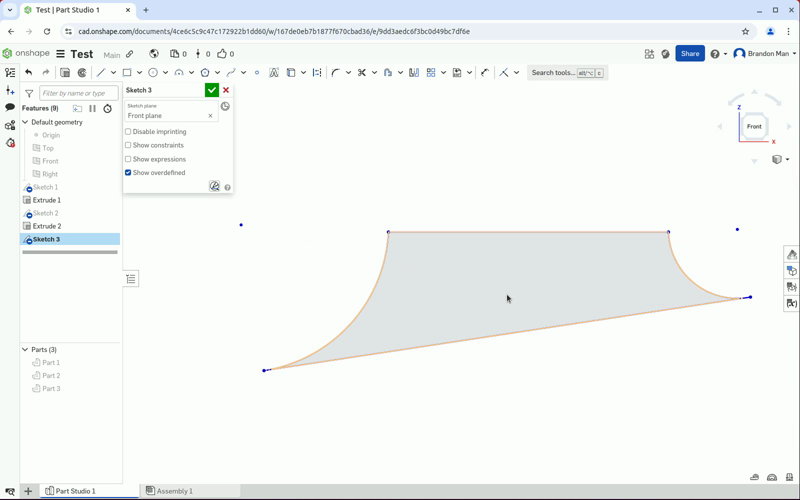
scroll(6)
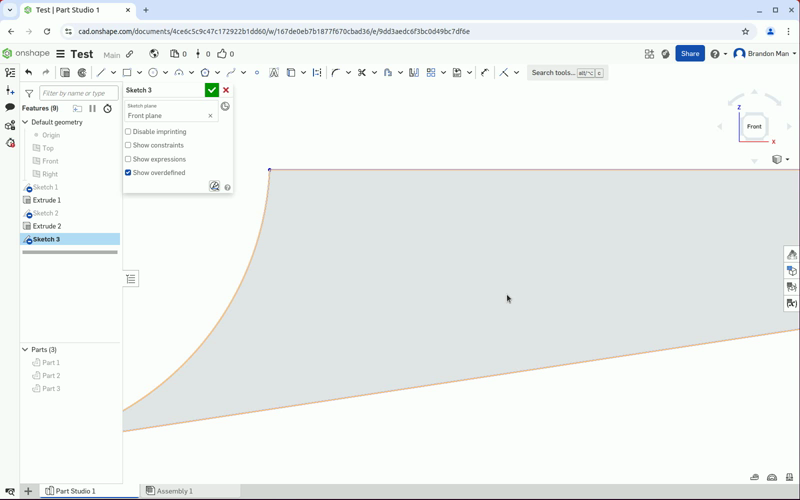
click(507, 294)
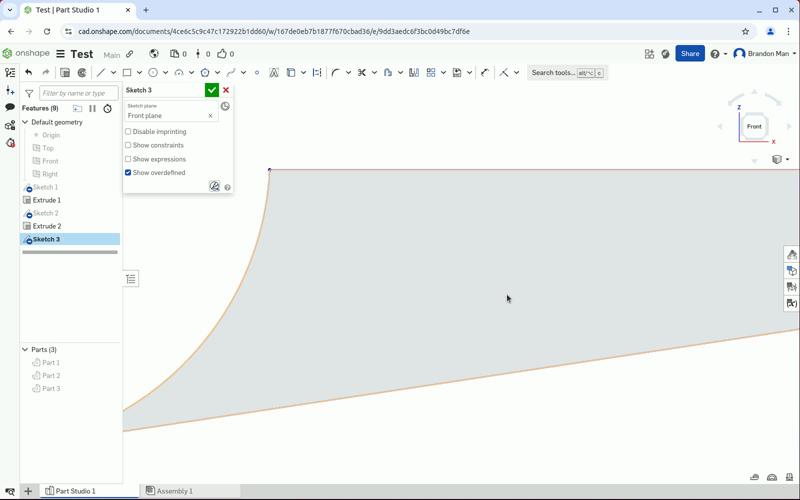
scroll(-6)
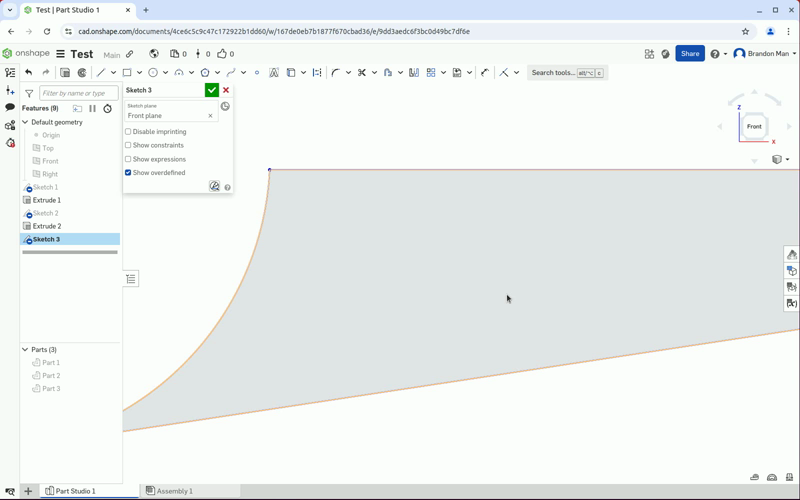
scroll(-6)
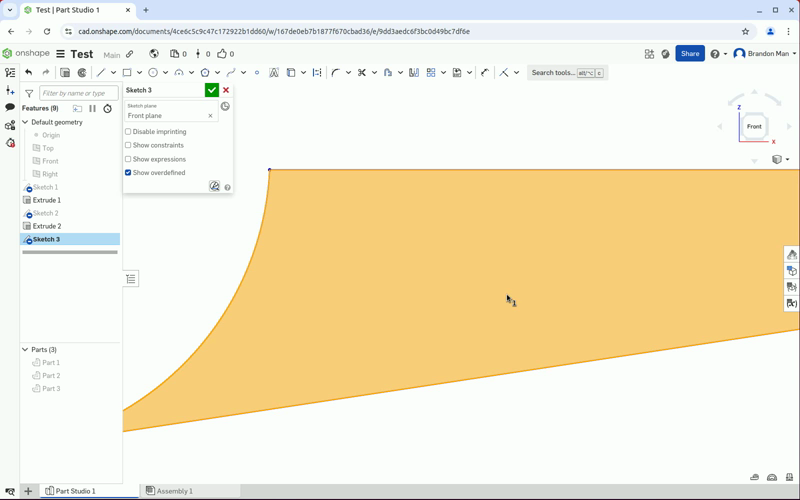
scroll(-6)
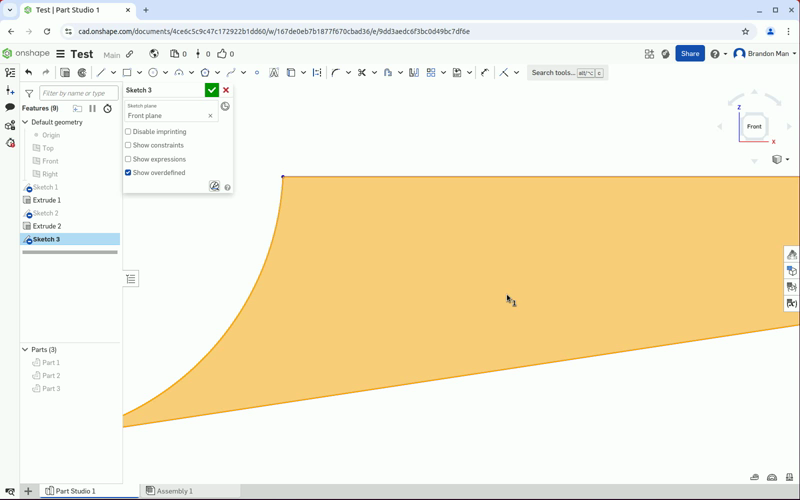
scroll(-6)
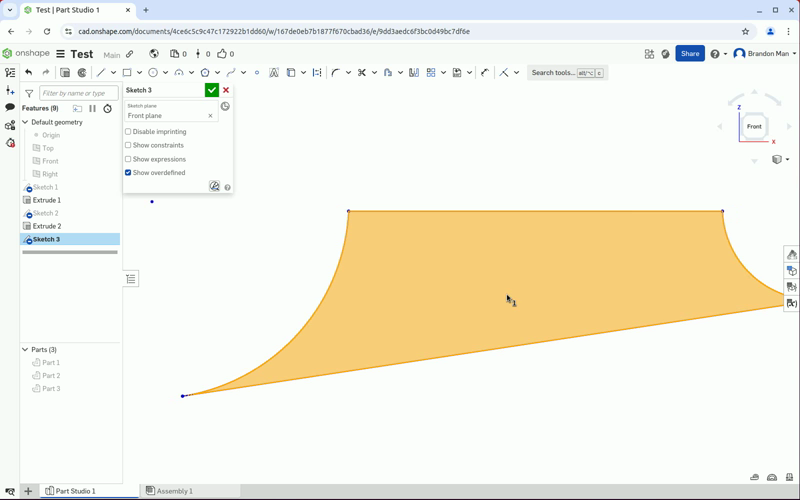
scroll(-6)
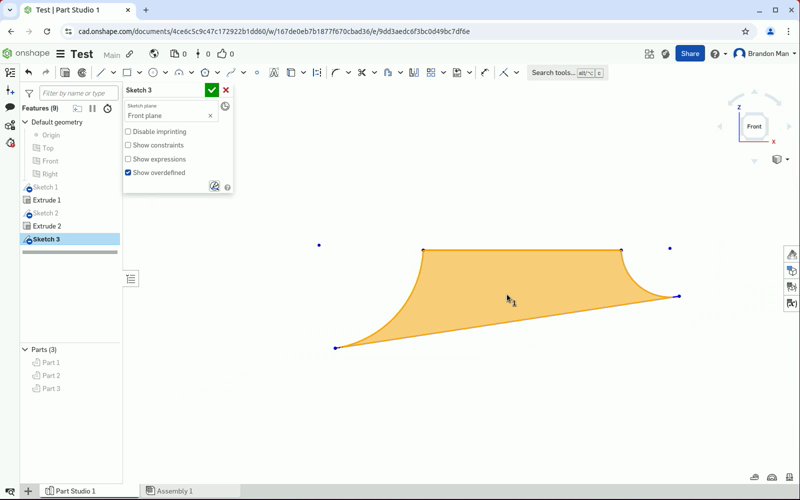
scroll(-6)
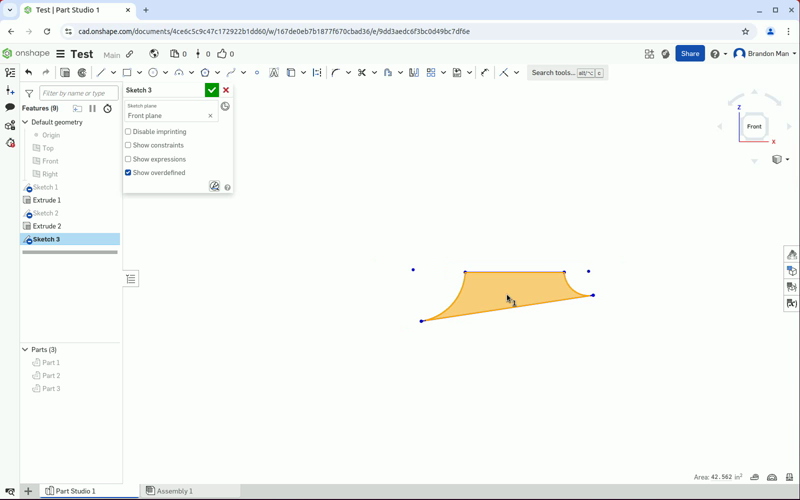
scroll(-6)
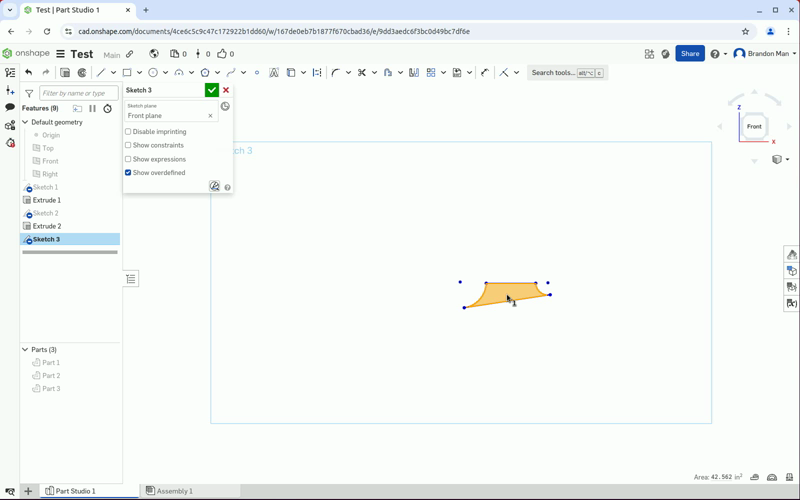
mouse_move(73, 352)
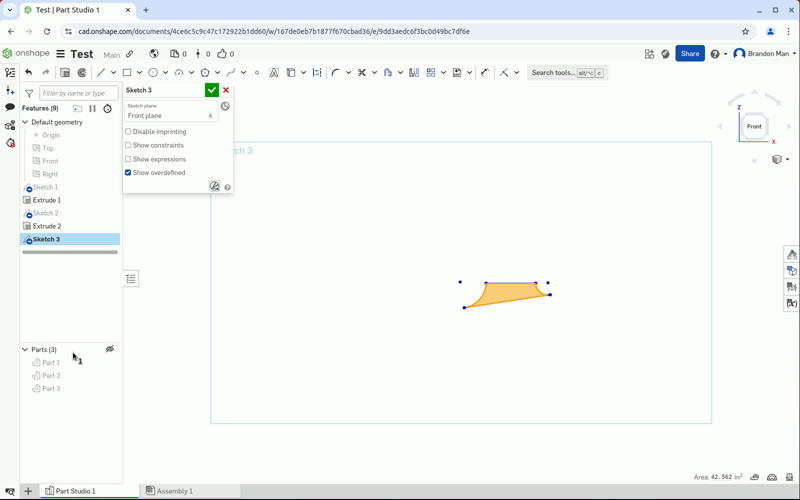
key(shift+y)
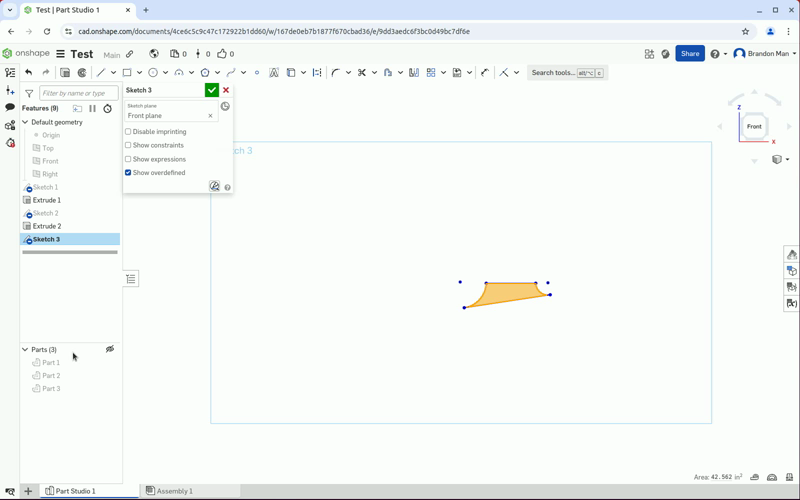
key(shift+e)
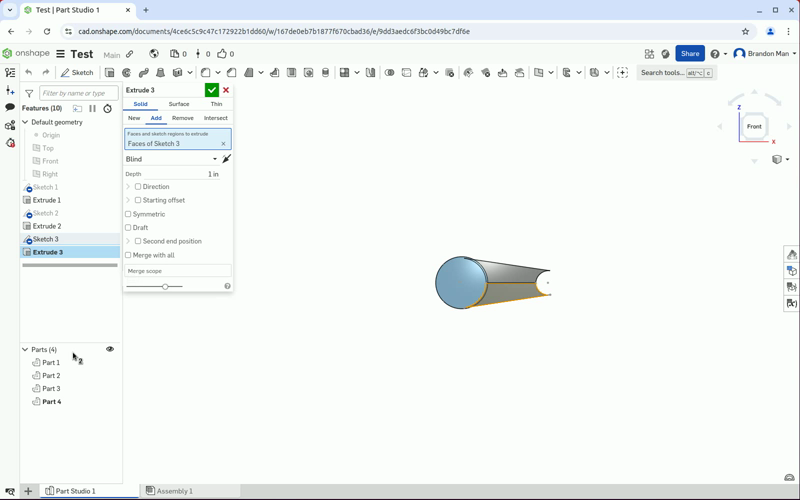
mouse_move(143, 106)
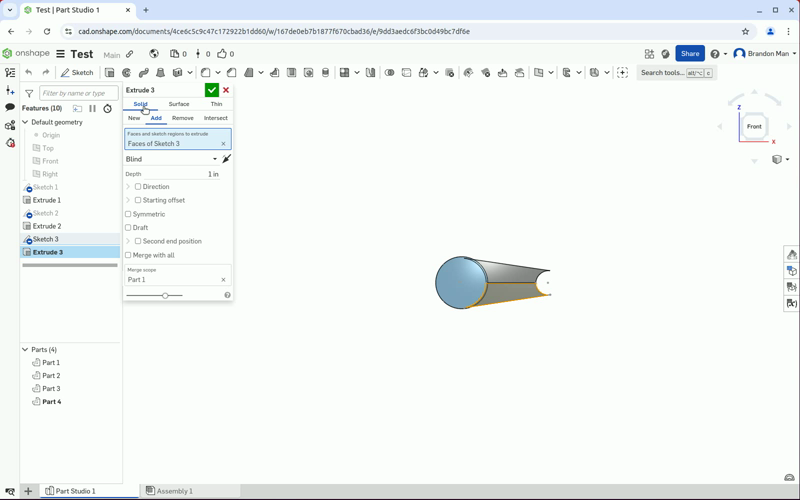
click(143, 106)
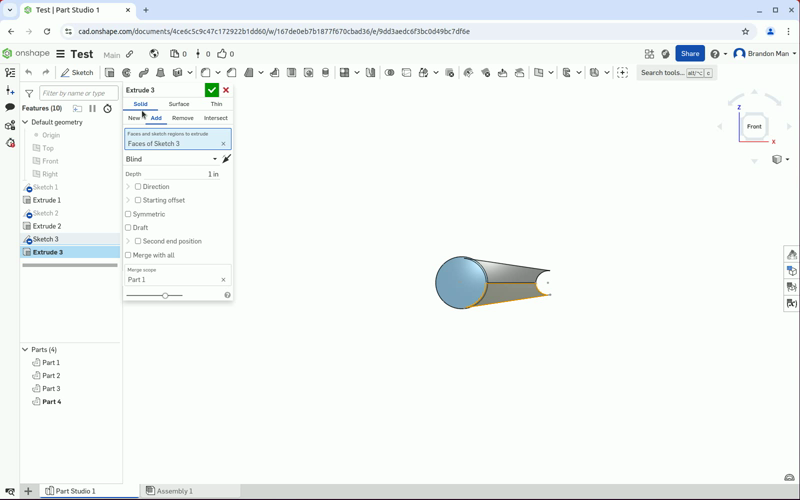
mouse_move(137, 120)
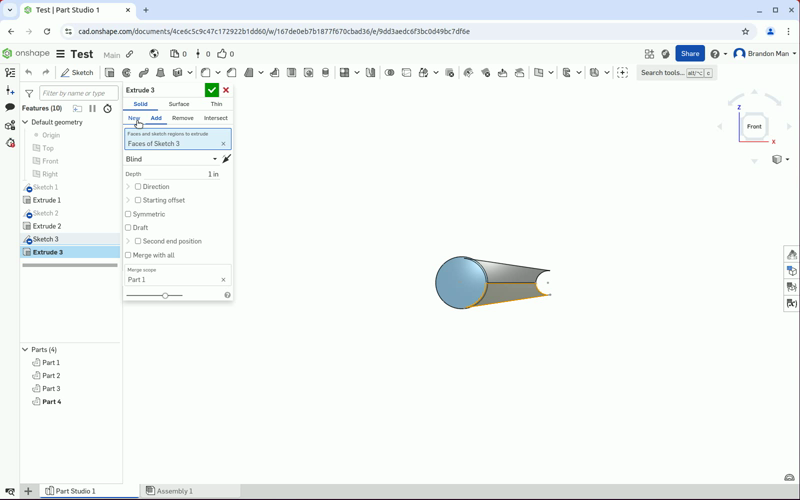
click(137, 120)
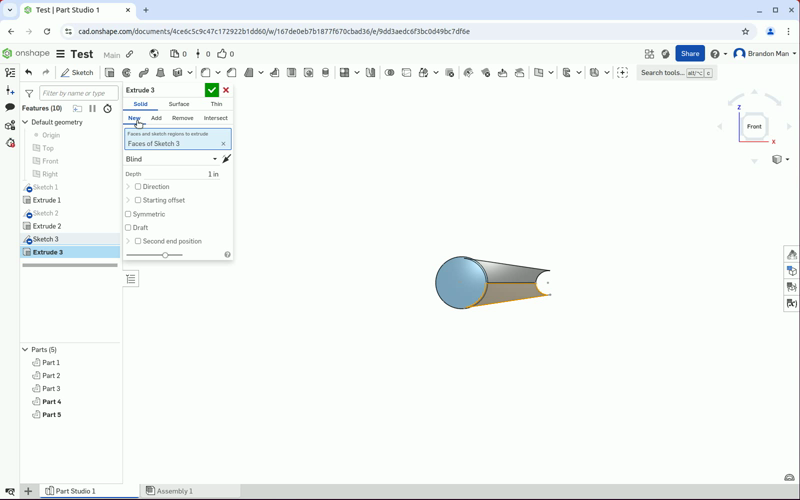
key(tab, 4)
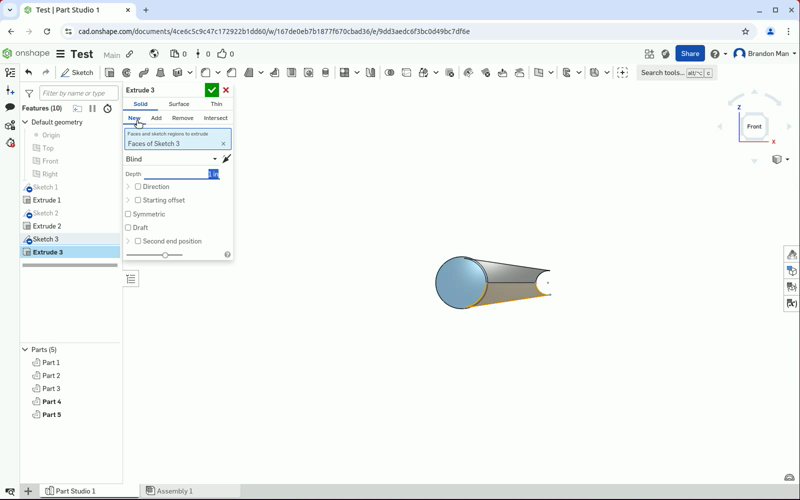
text(20.46)
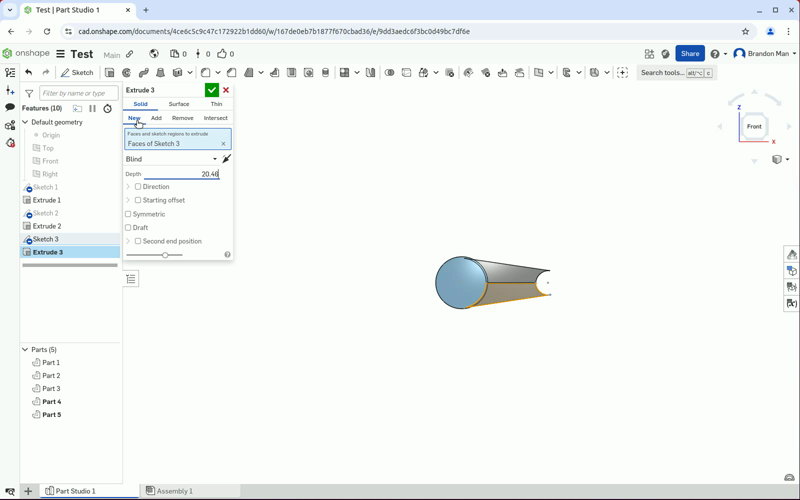
key(tab, 3)
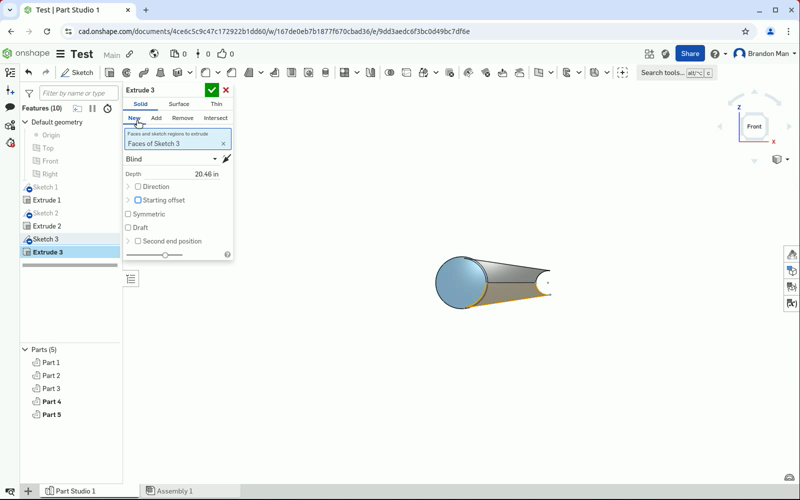
key(tab, 2)
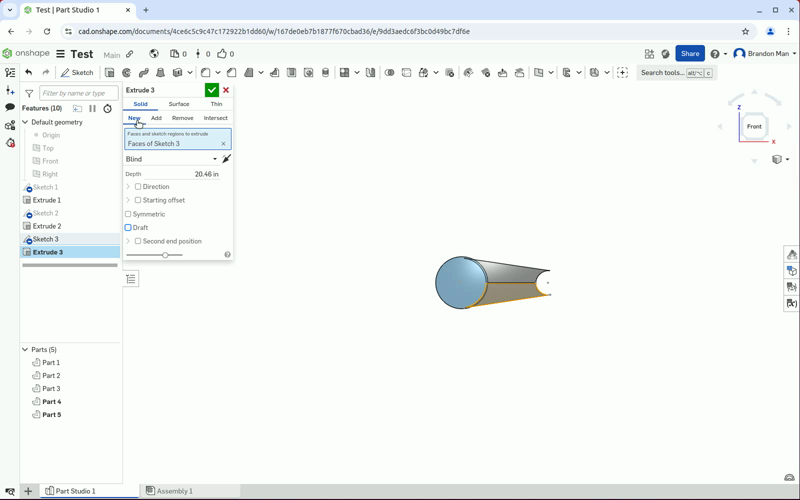
key(space)
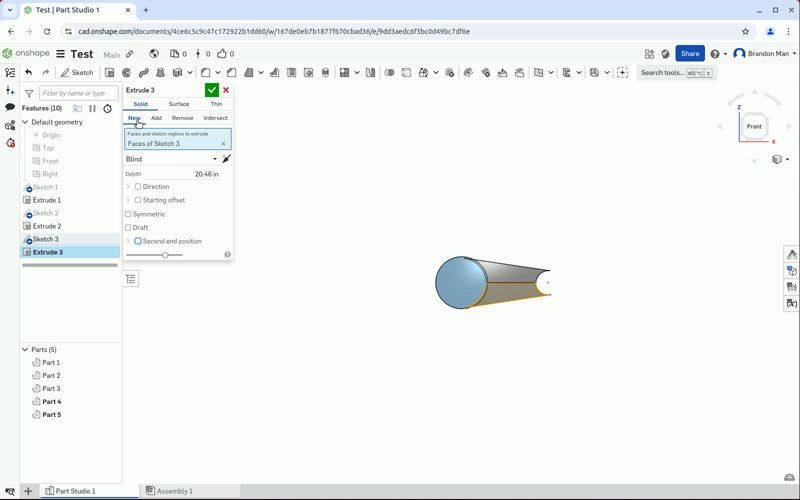
key(tab, 3)
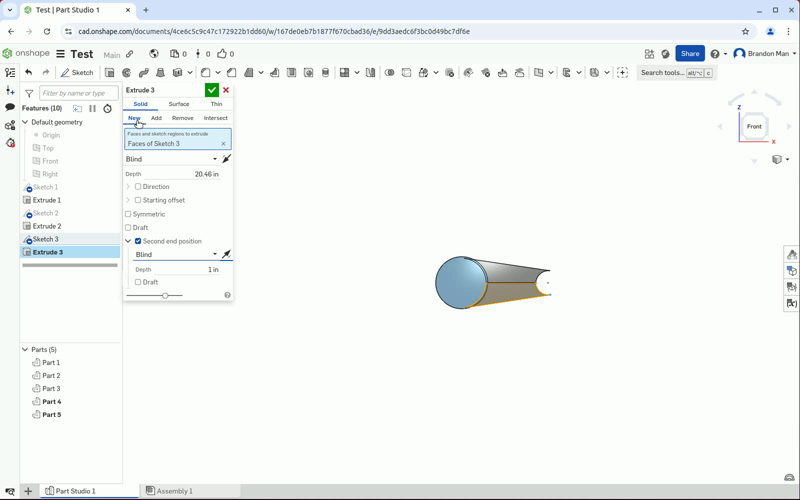
text(18.053)
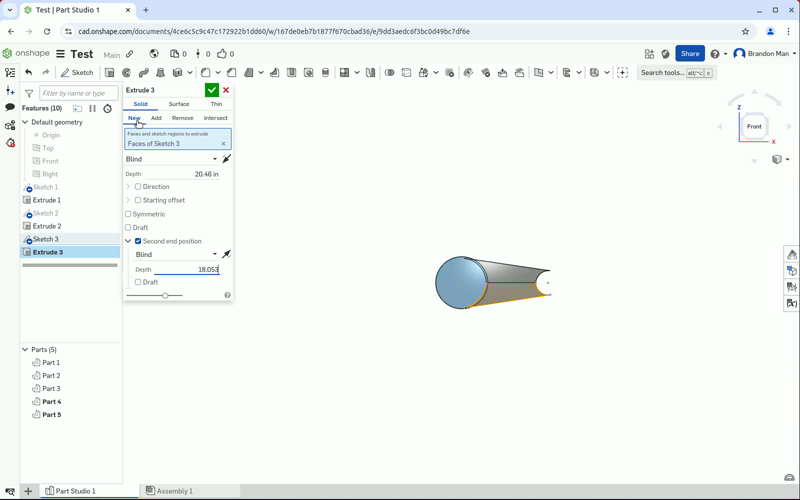
key(enter)
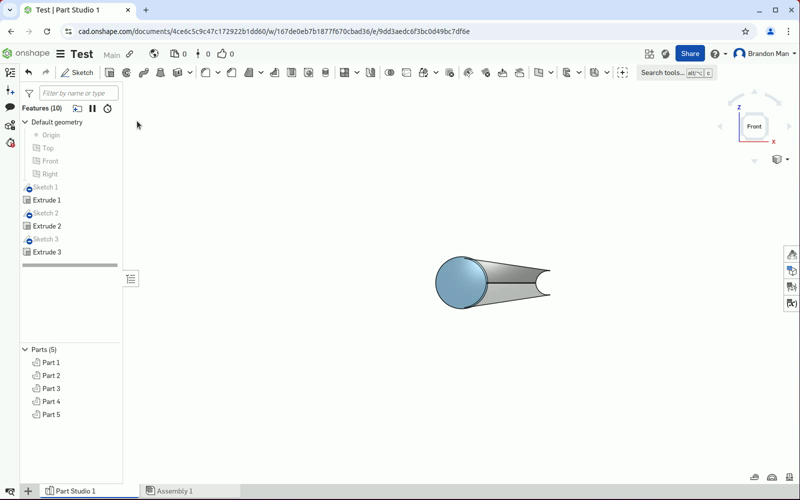
key(shift+h)
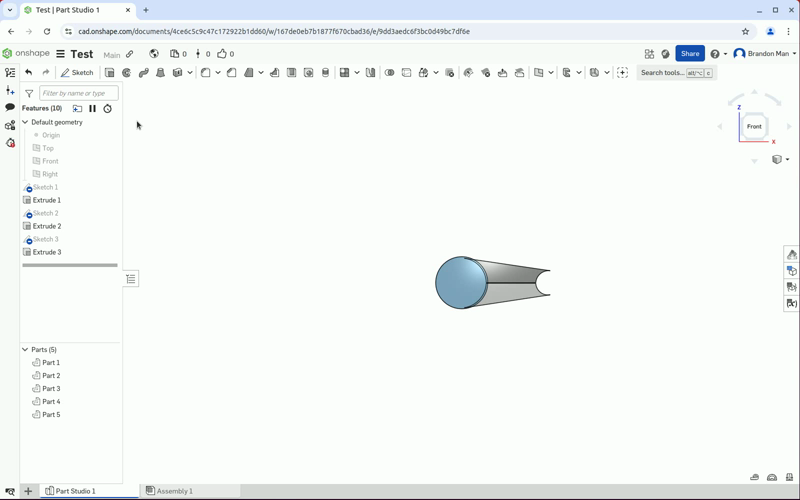
key(shift+h)
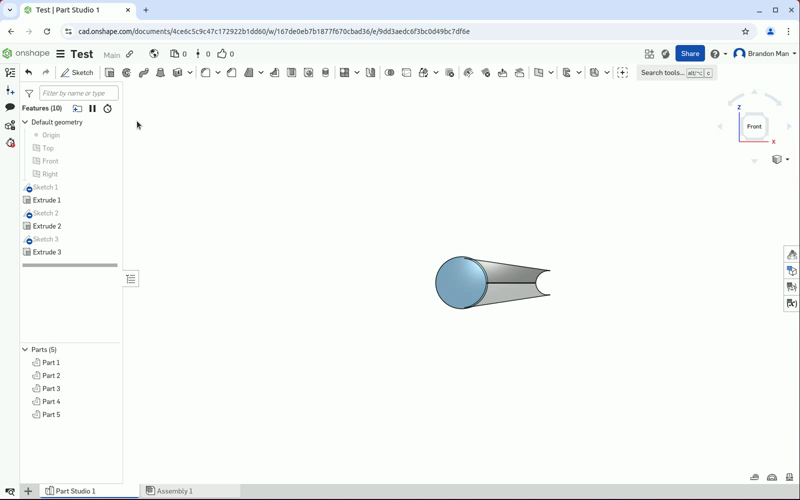
mouse_move(73, 189)
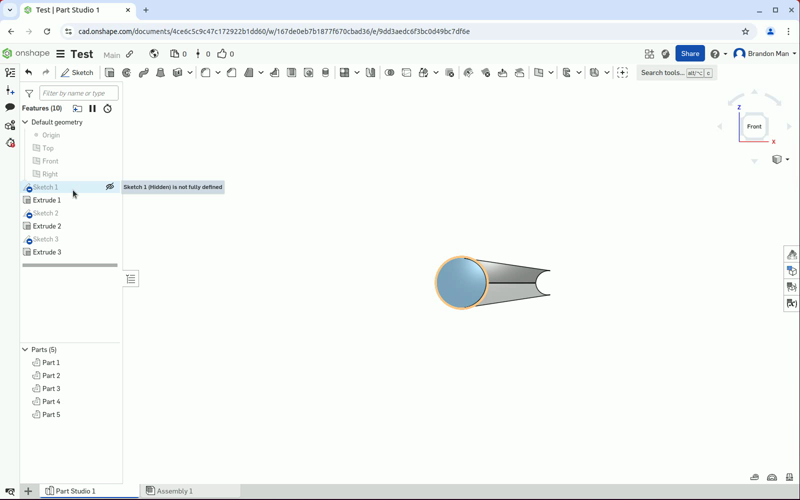
click(73, 189)
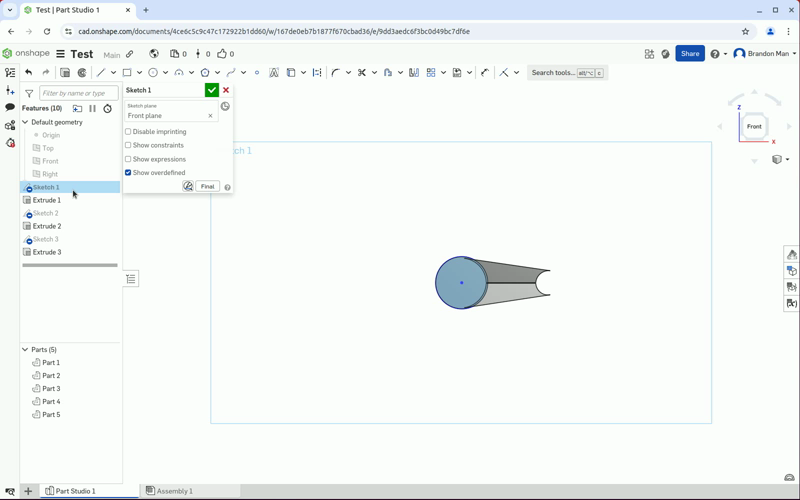
mouse_move(229, 92)
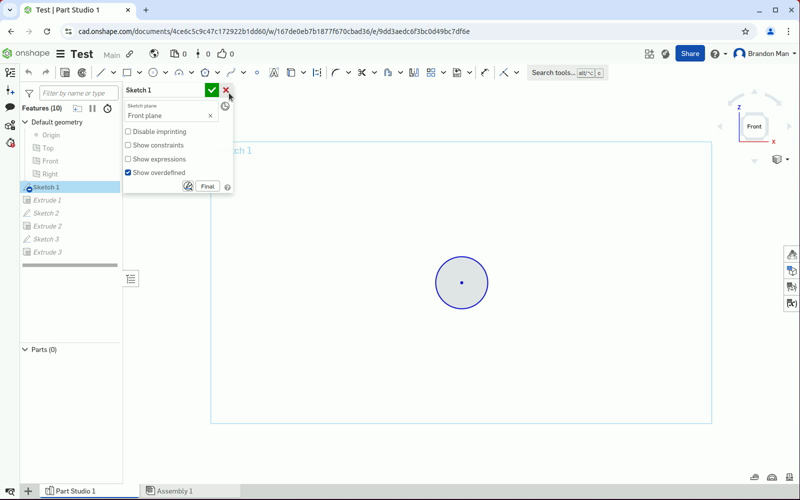
click(229, 92)
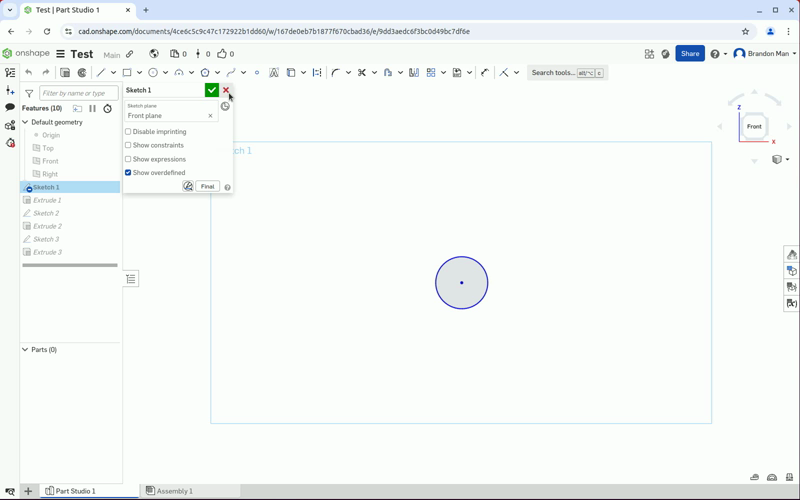
key(shift+s)
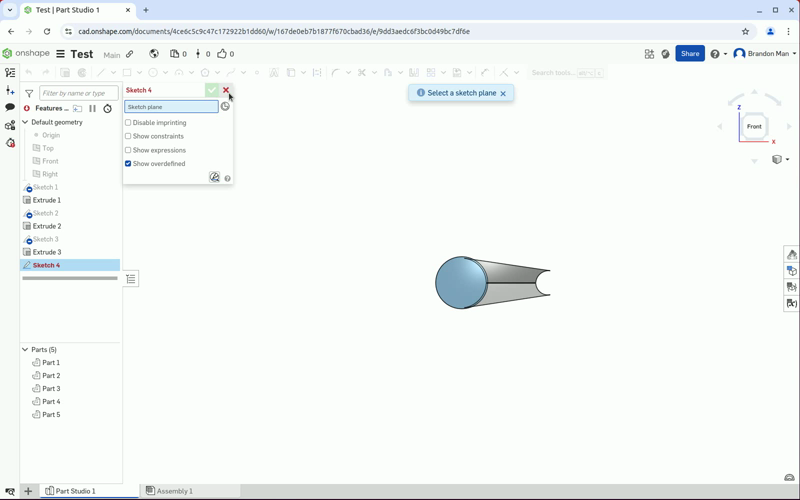
mouse_move(73, 163)
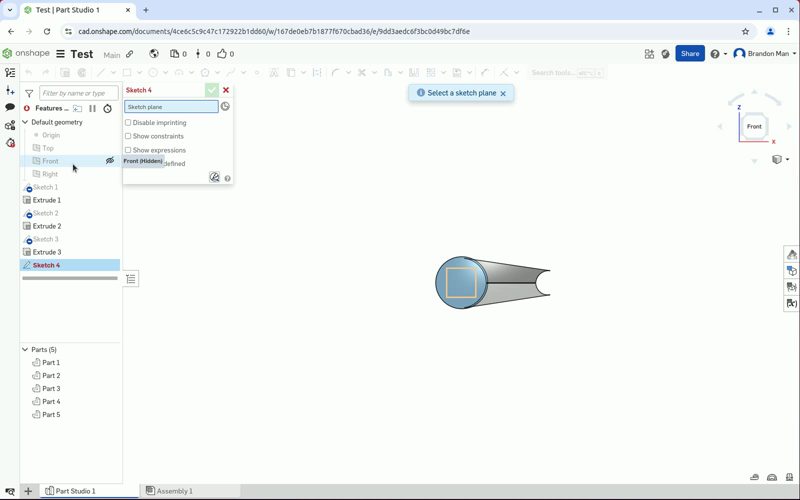
click(73, 163)
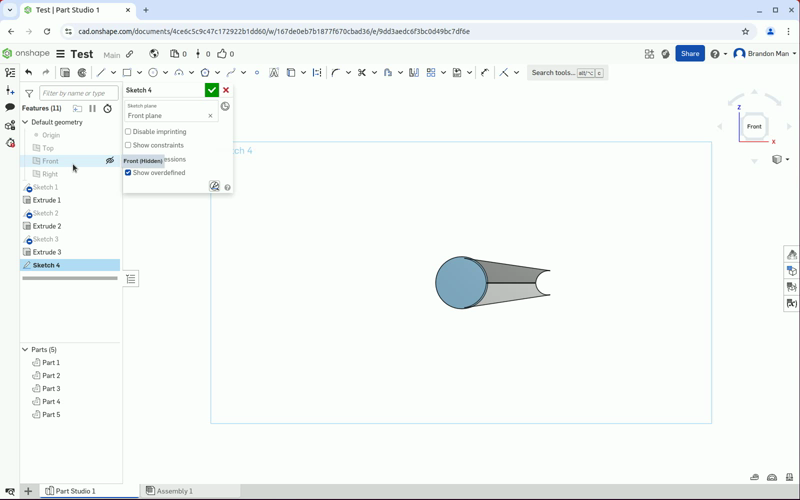
mouse_move(73, 352)
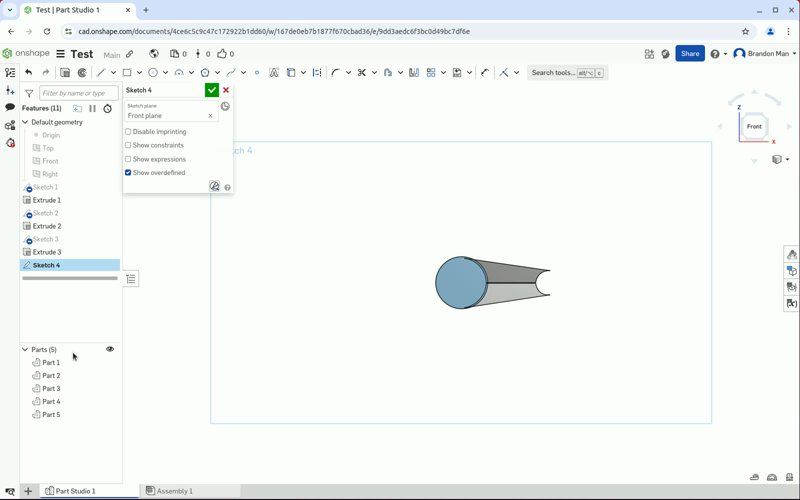
key(y)
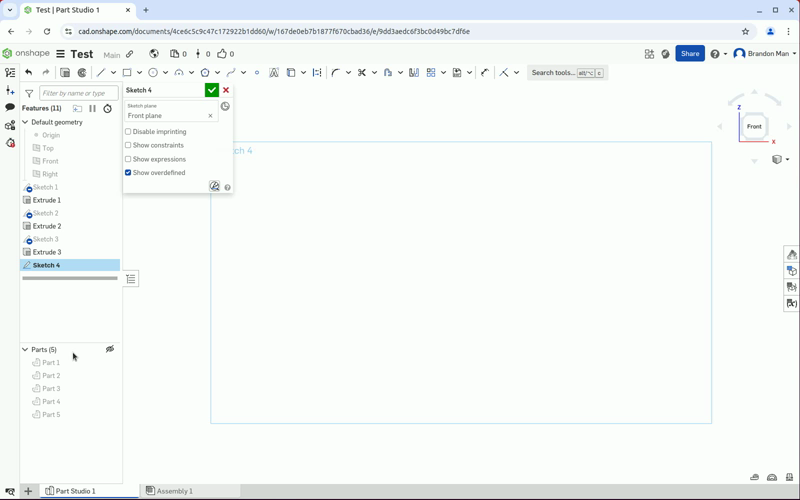
key(c)
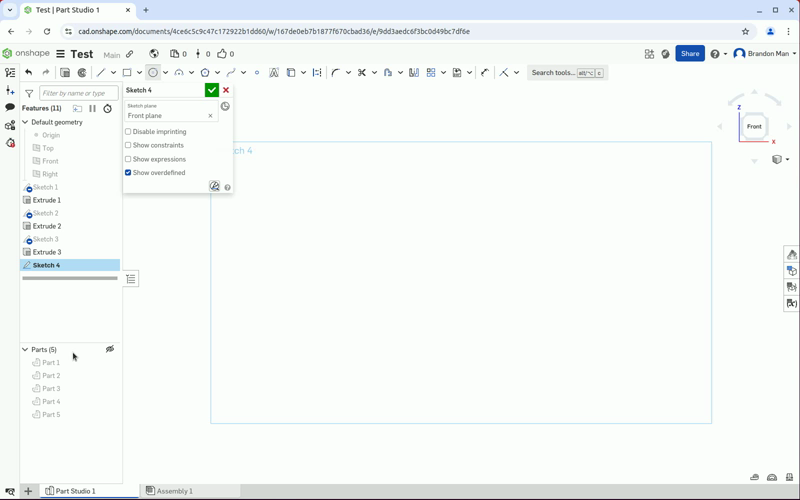
key_down(shift)
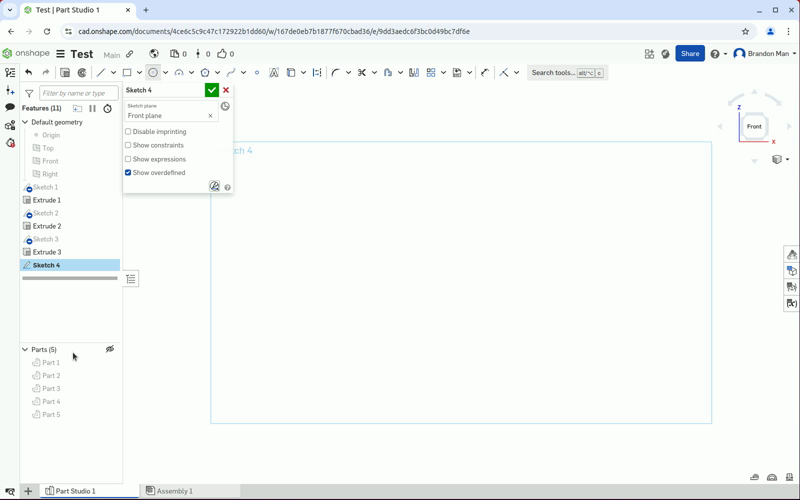
mouse_move(548, 282)
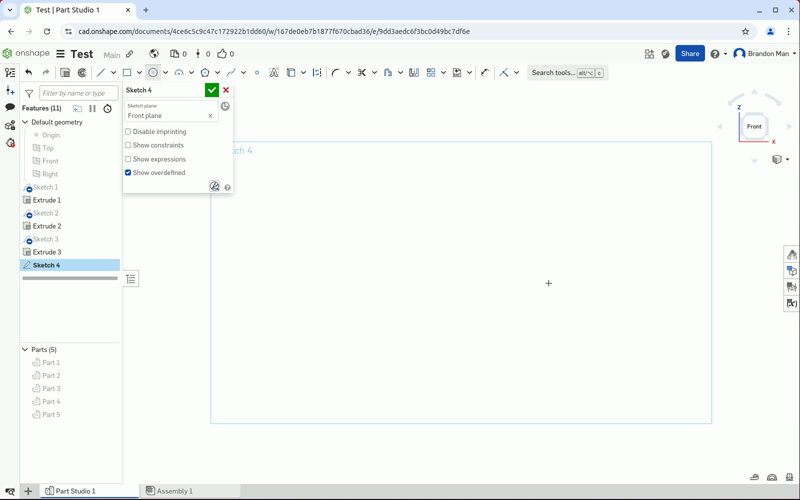
click(548, 282)
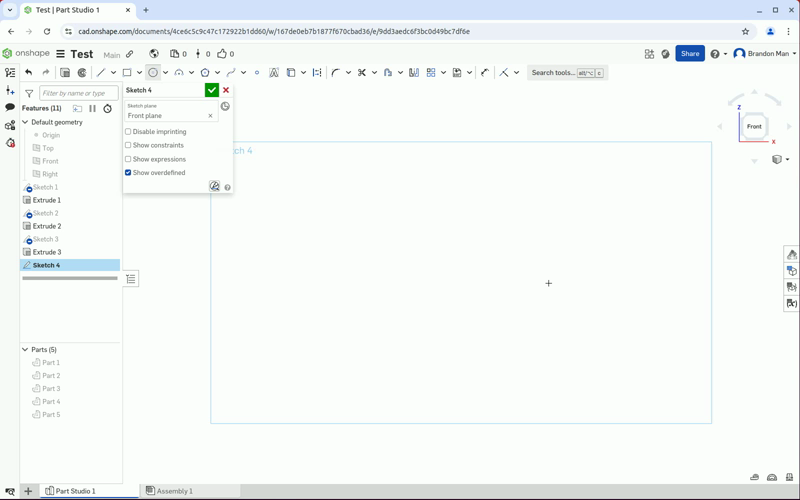
key_up(shift)
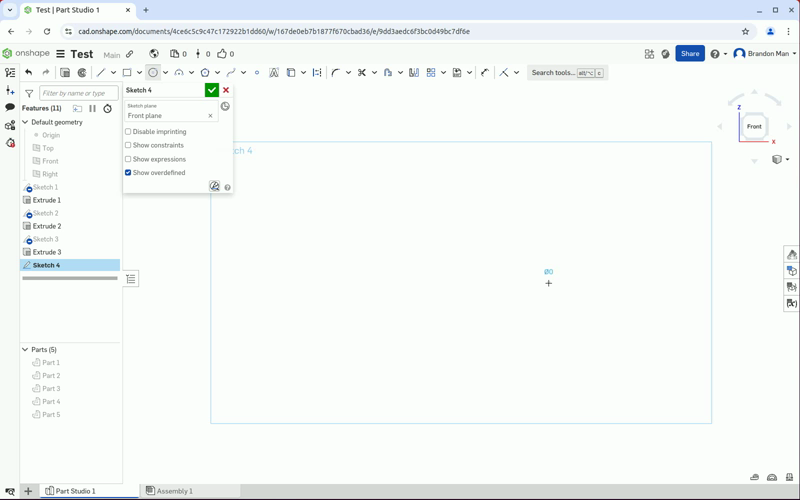
mouse_move(561, 282)
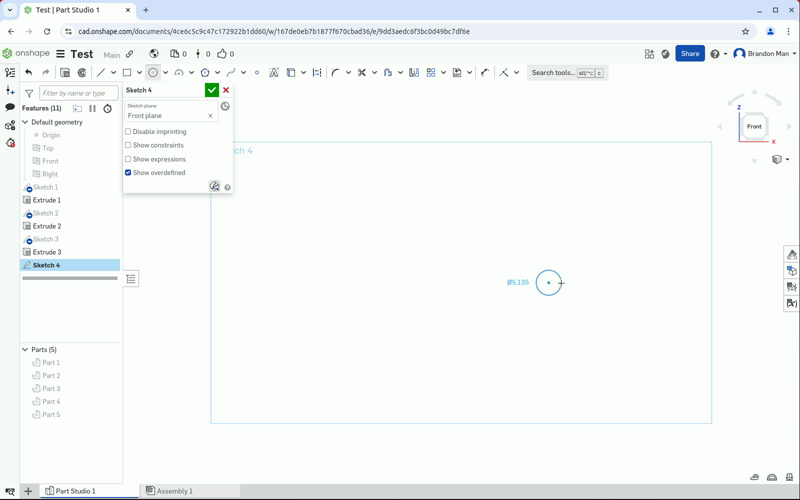
click(561, 282)
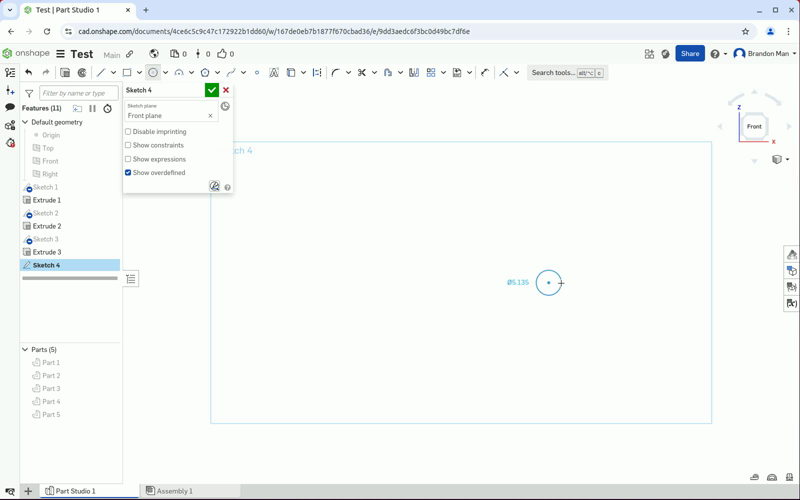
key(esc)
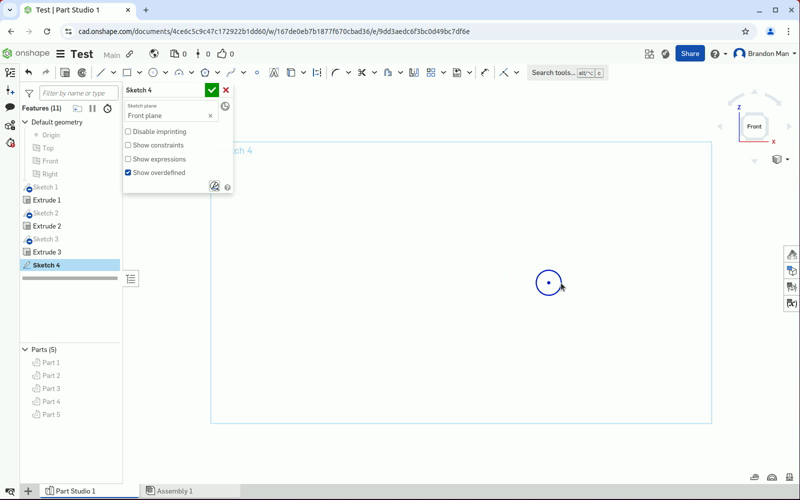
mouse_move(543, 278)
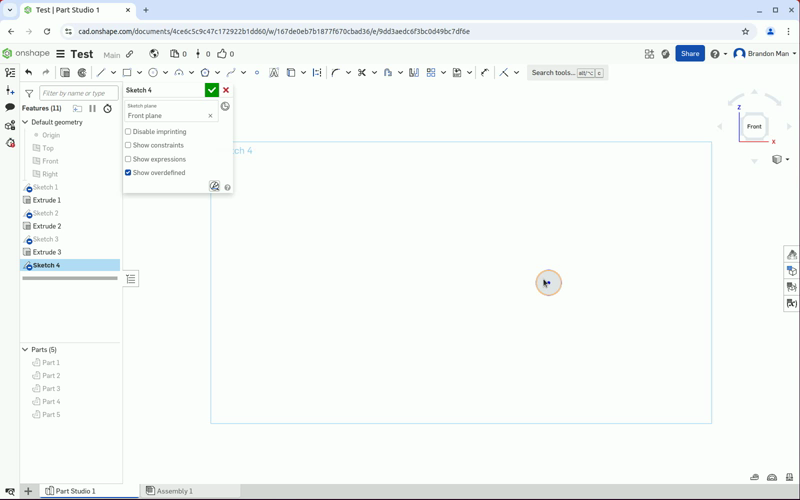
scroll(6)
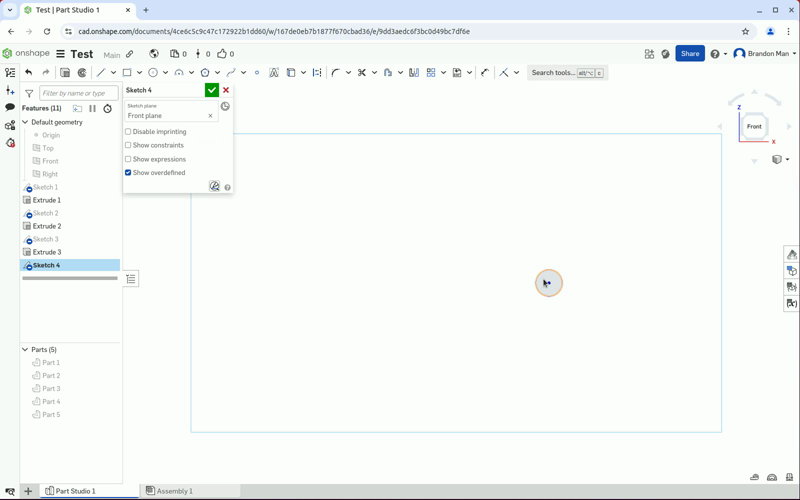
scroll(6)
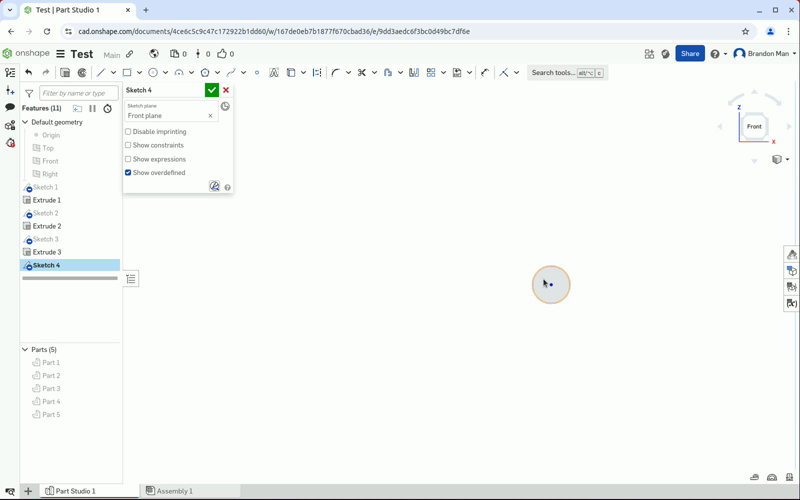
scroll(6)
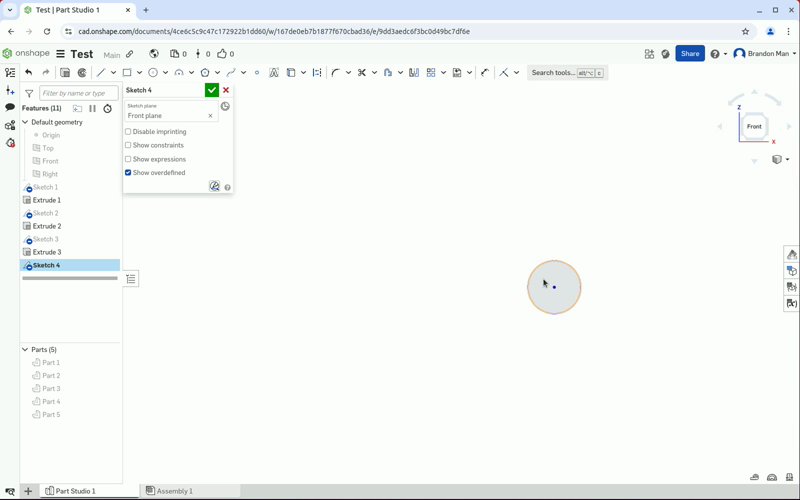
scroll(6)
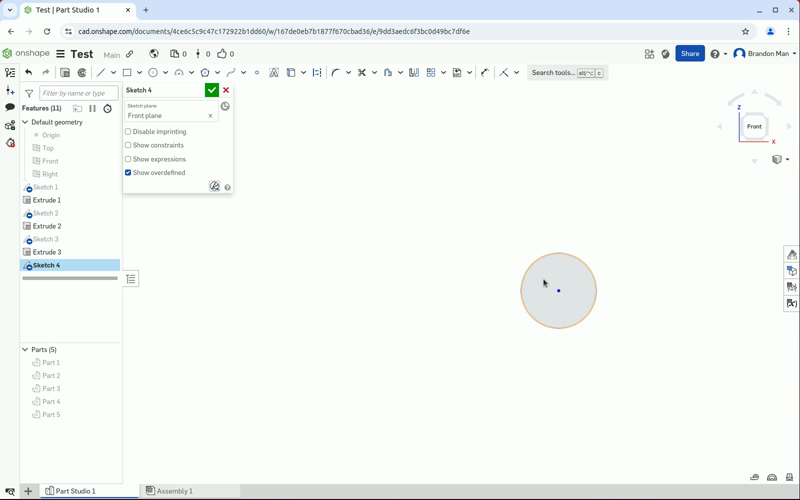
scroll(6)
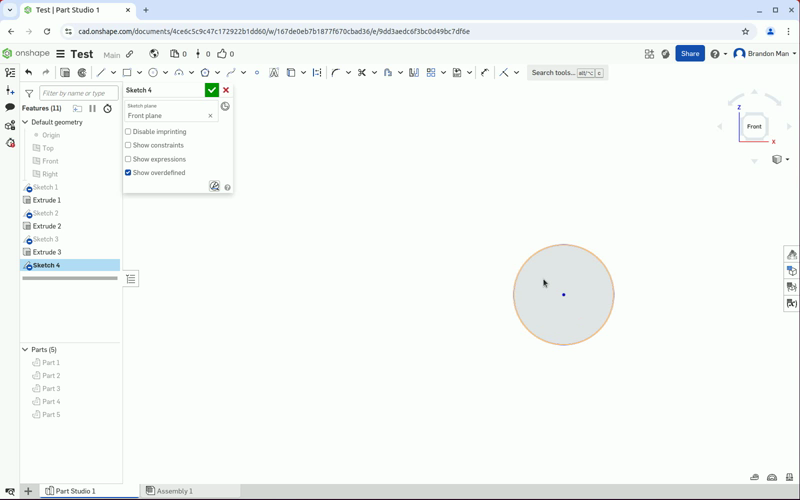
scroll(6)
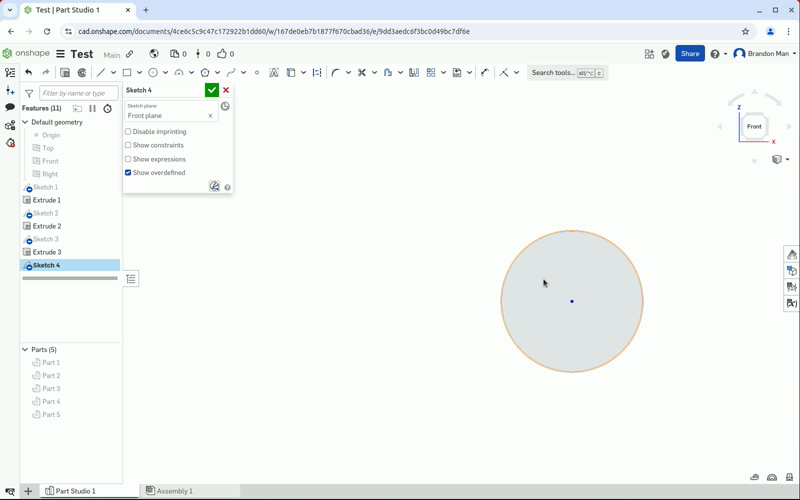
scroll(6)
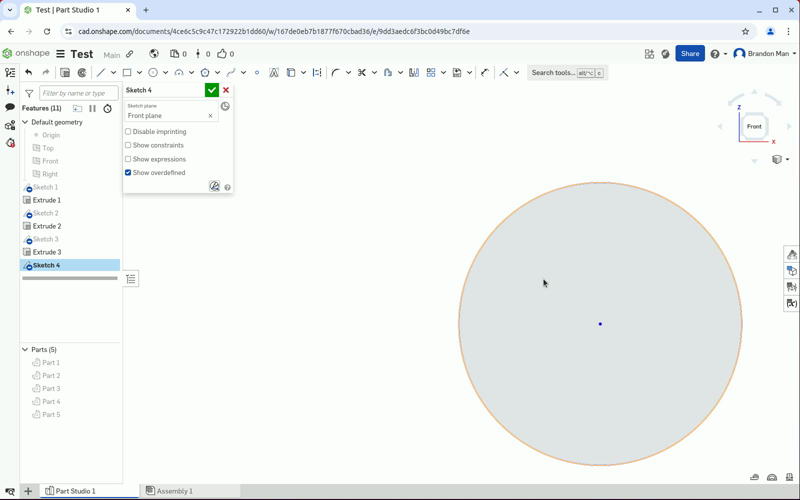
click(543, 278)
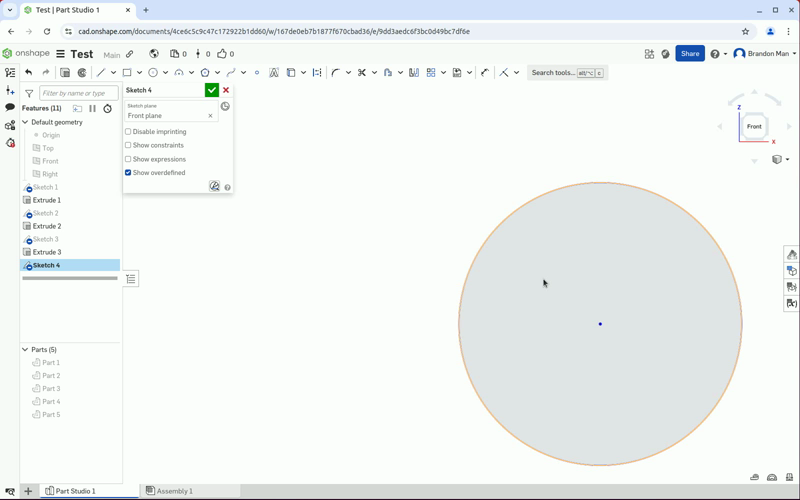
scroll(-6)
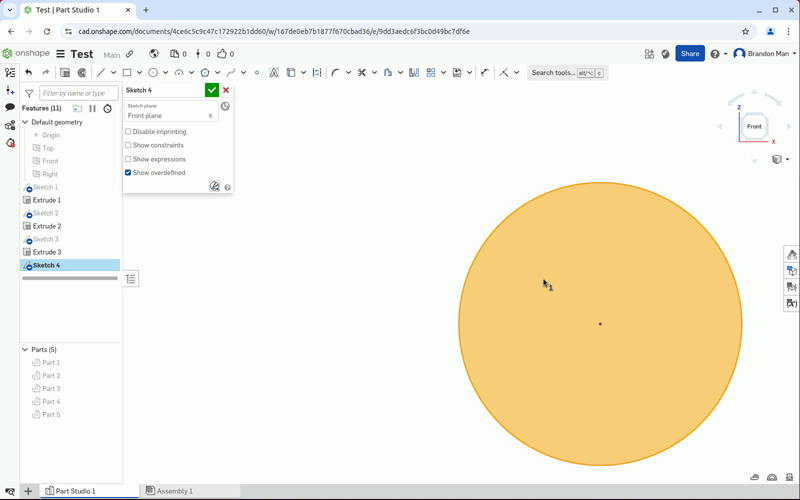
scroll(-6)
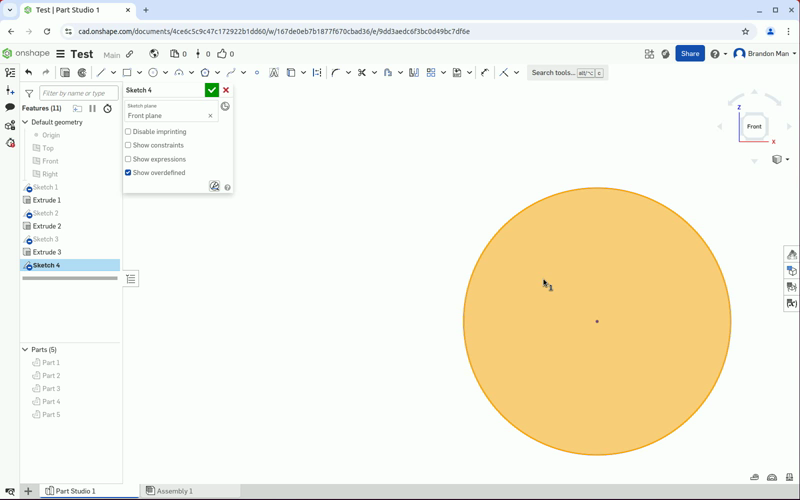
scroll(-6)
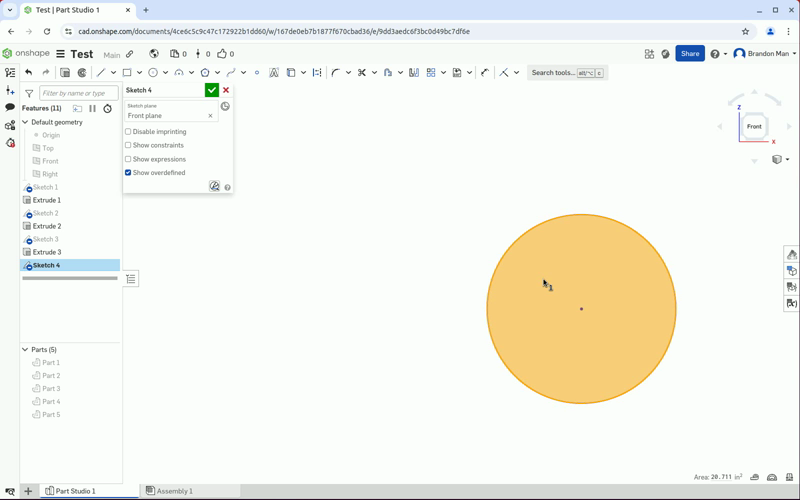
scroll(-6)
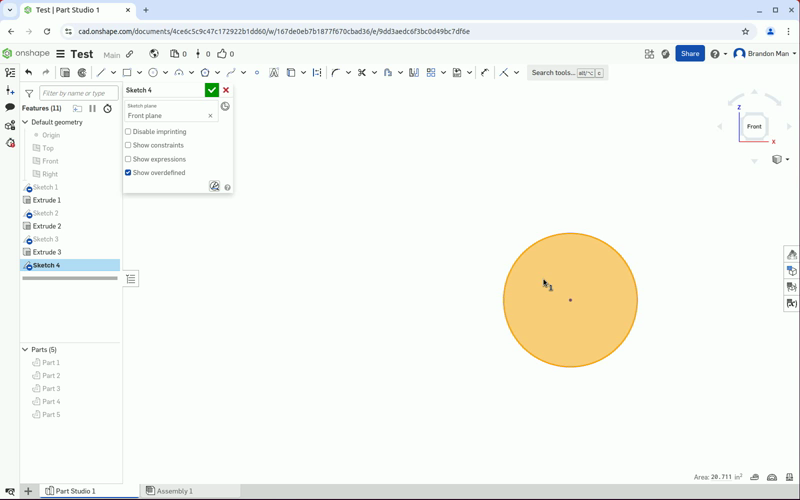
scroll(-6)
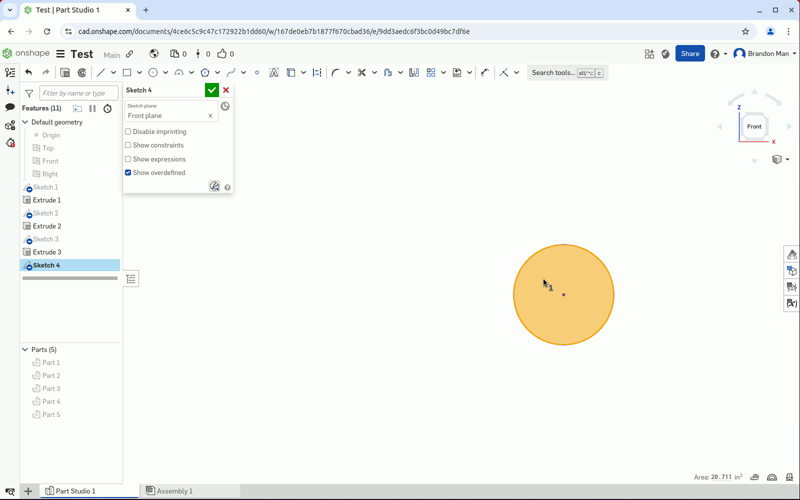
scroll(-6)
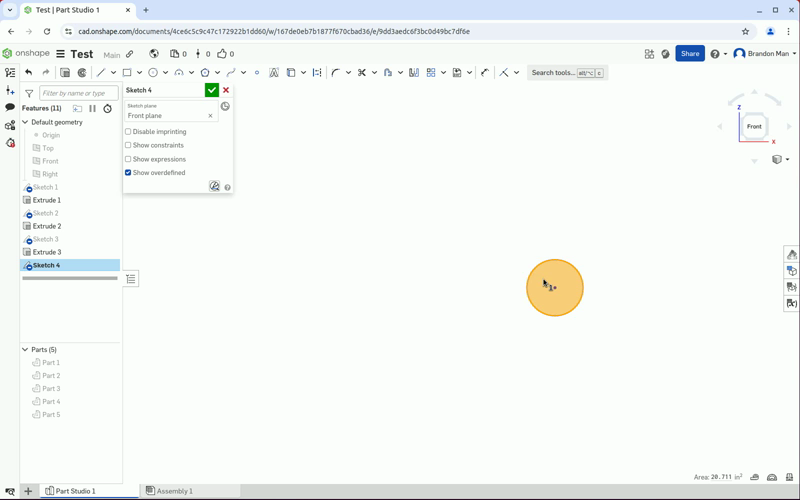
scroll(-6)
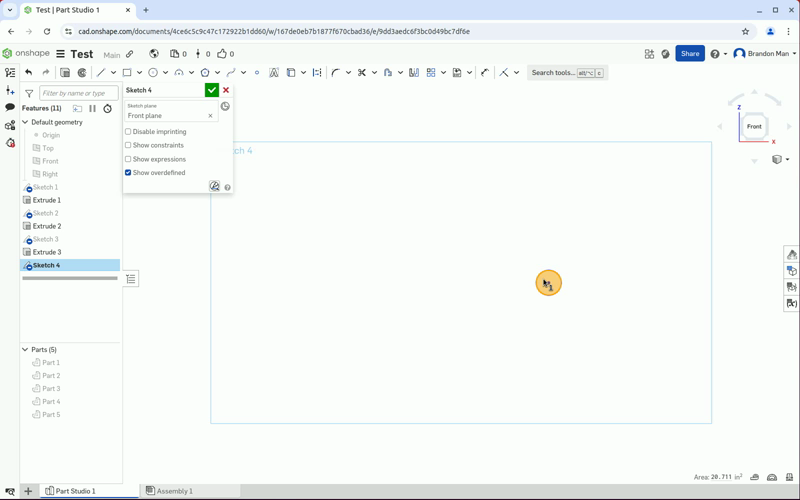
mouse_move(73, 352)
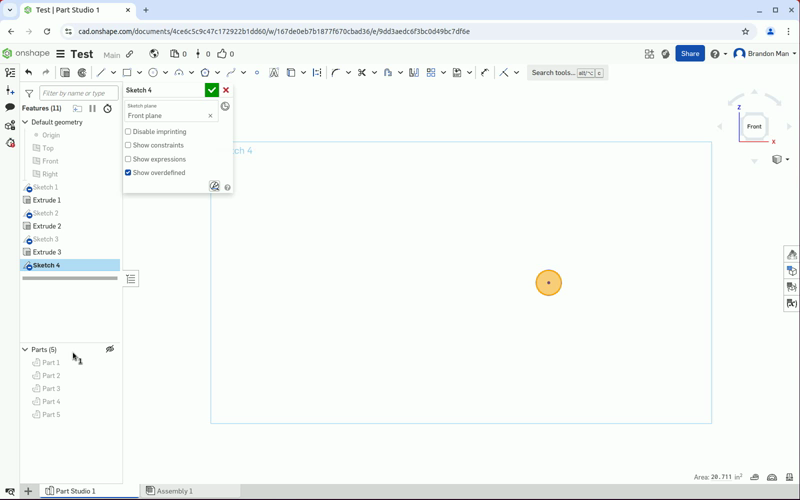
key(shift+y)
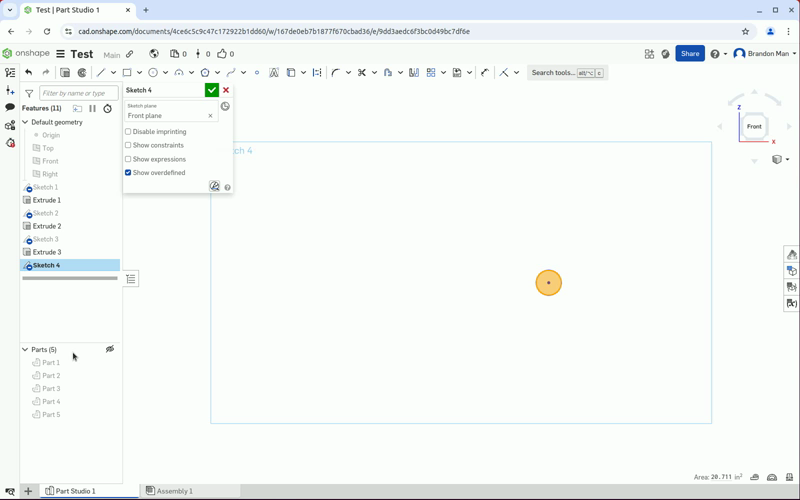
key(shift+e)
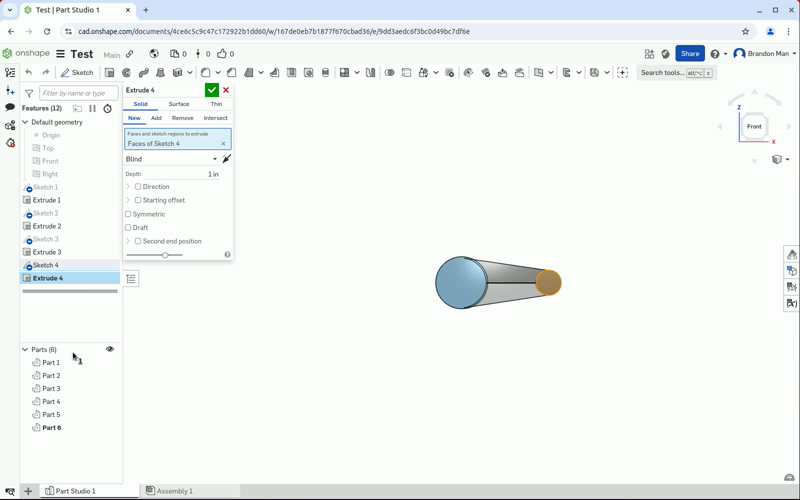
mouse_move(143, 106)
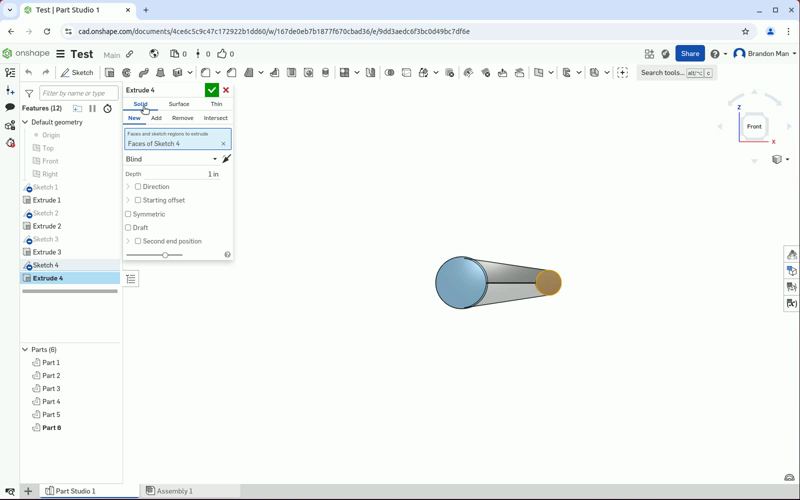
click(143, 106)
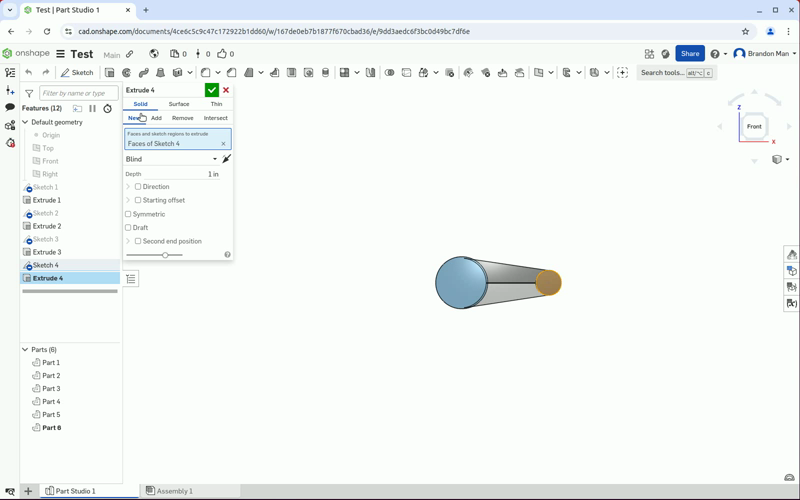
mouse_move(137, 120)
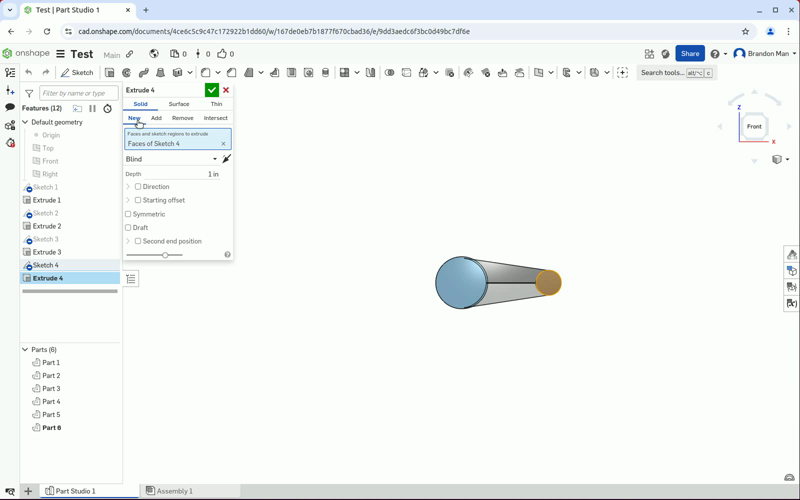
click(137, 120)
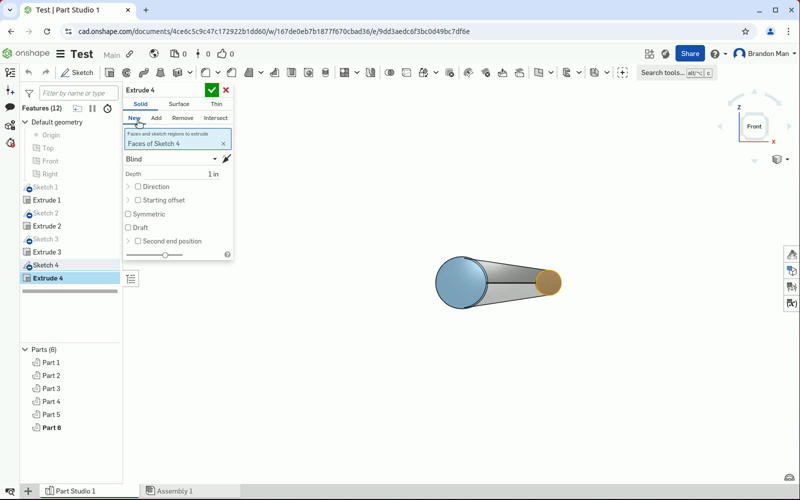
key(tab, 4)
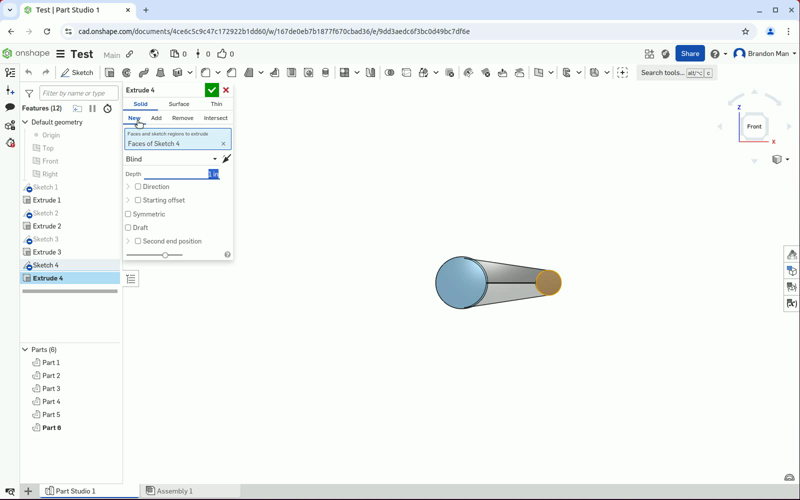
text(20.46)
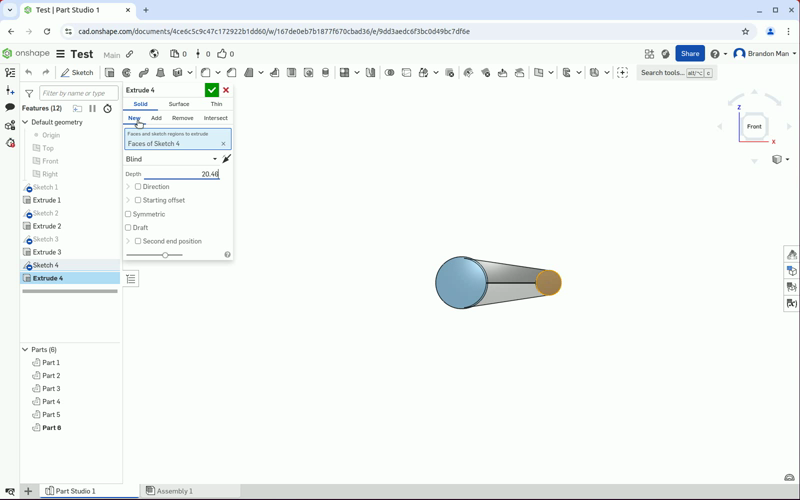
key(tab, 3)
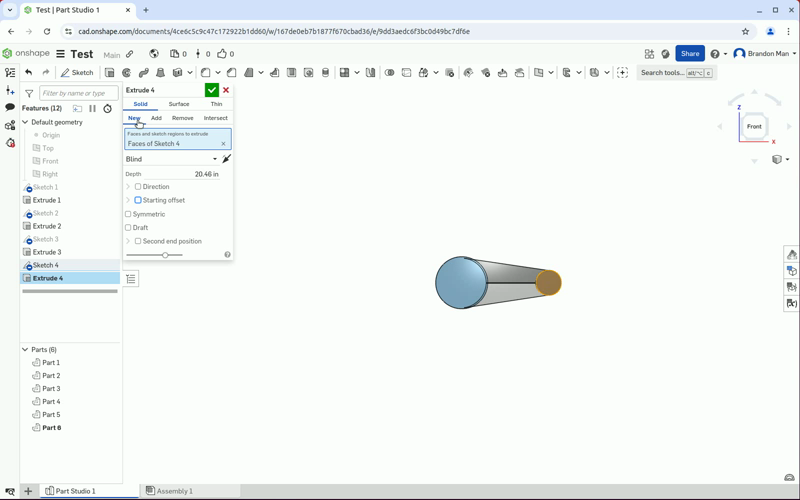
key(tab, 2)
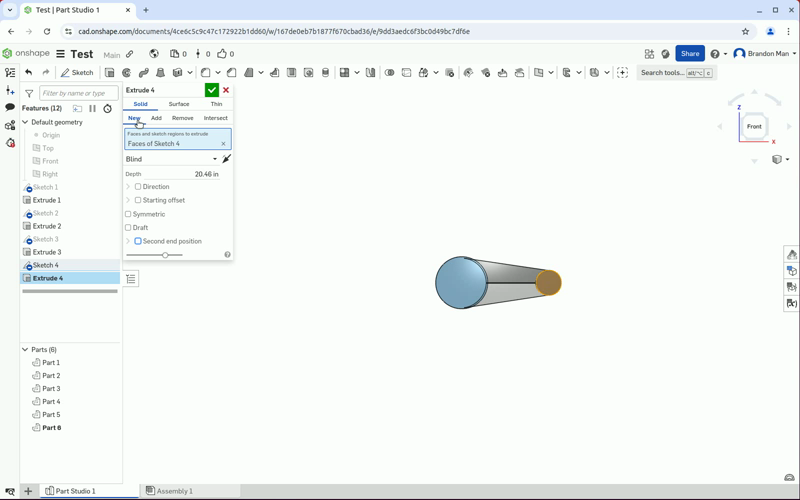
key(space)
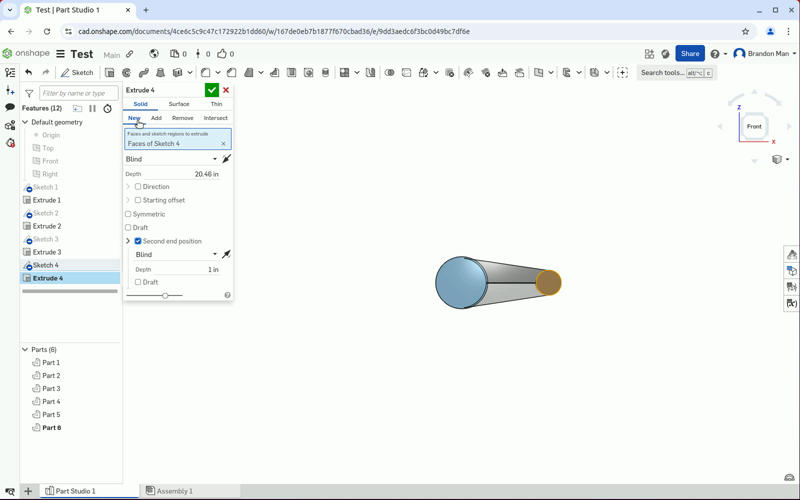
key(tab, 3)
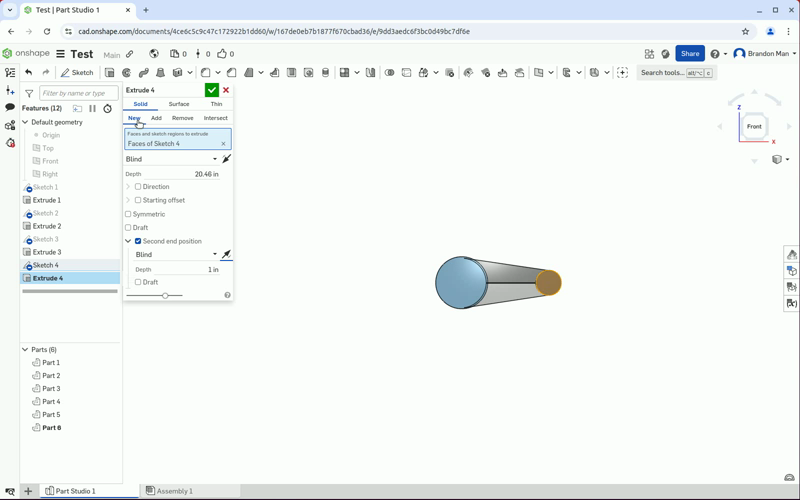
text(18.053)
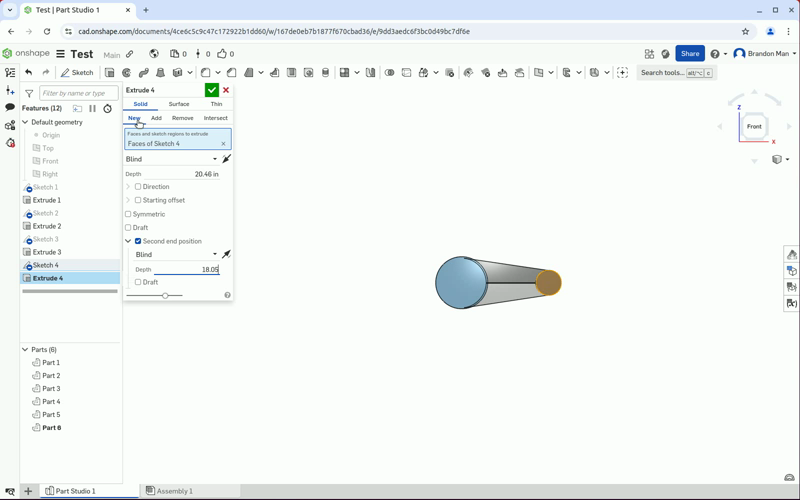
key(enter)
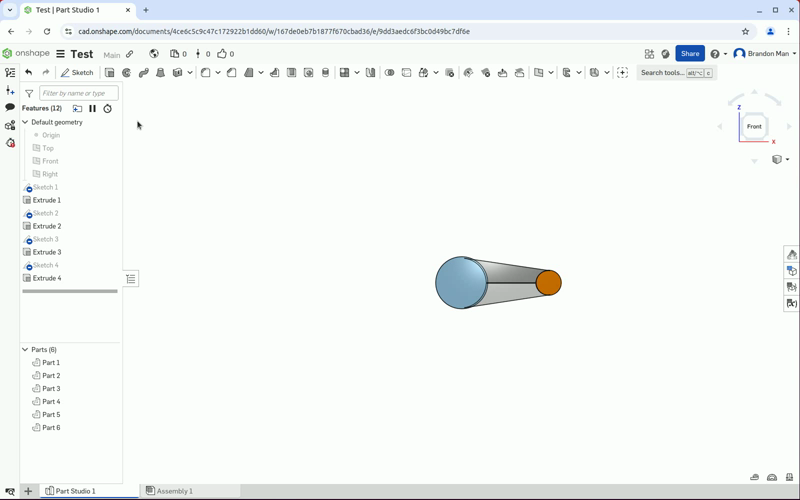
key(shift+h)
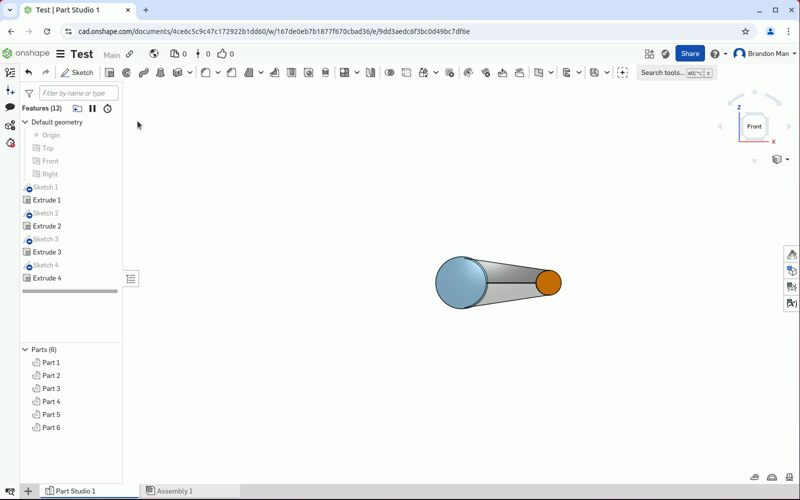
key(shift+h)
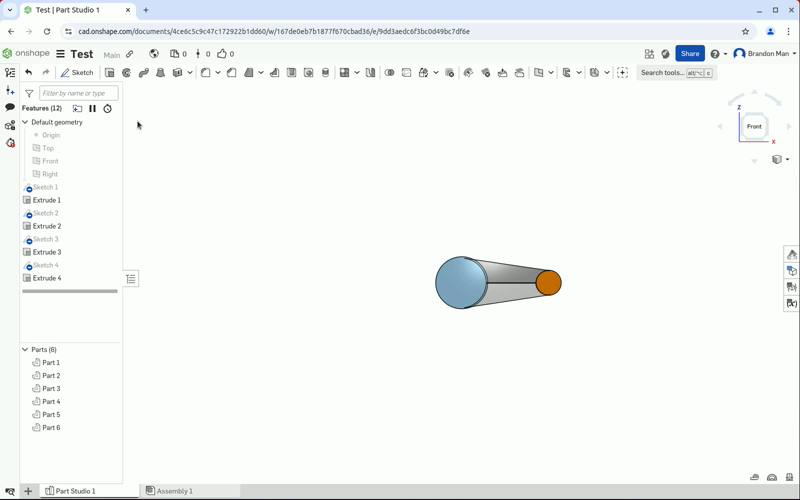
mouse_move(73, 189)
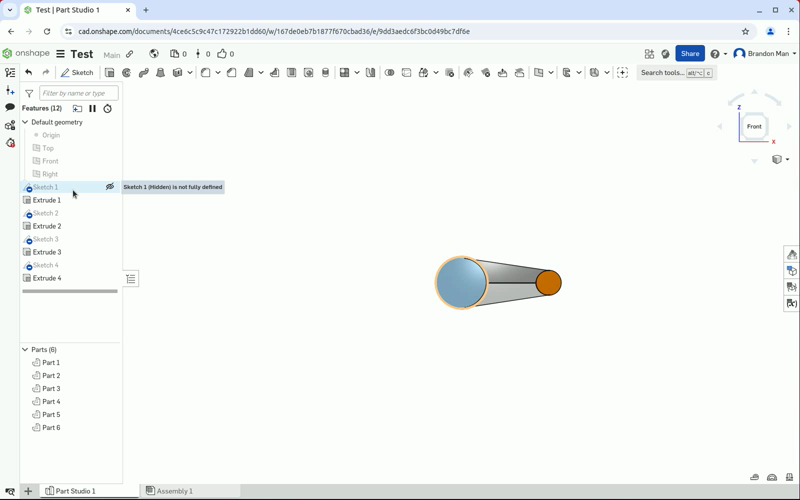
click(73, 189)
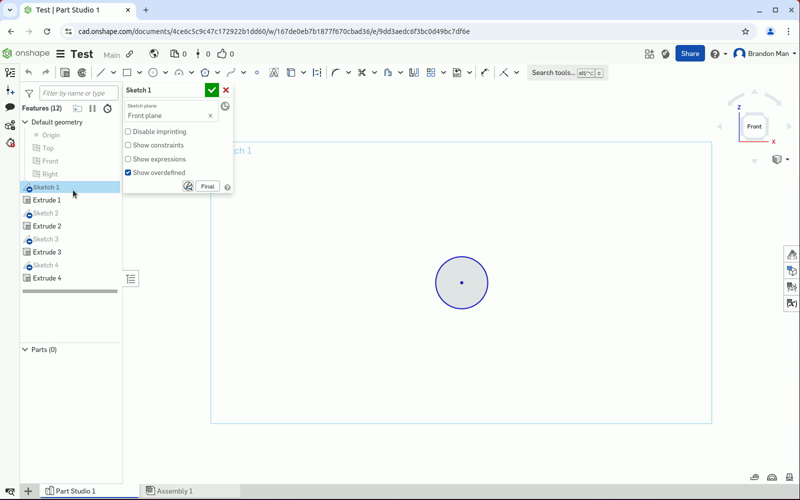
mouse_move(229, 92)
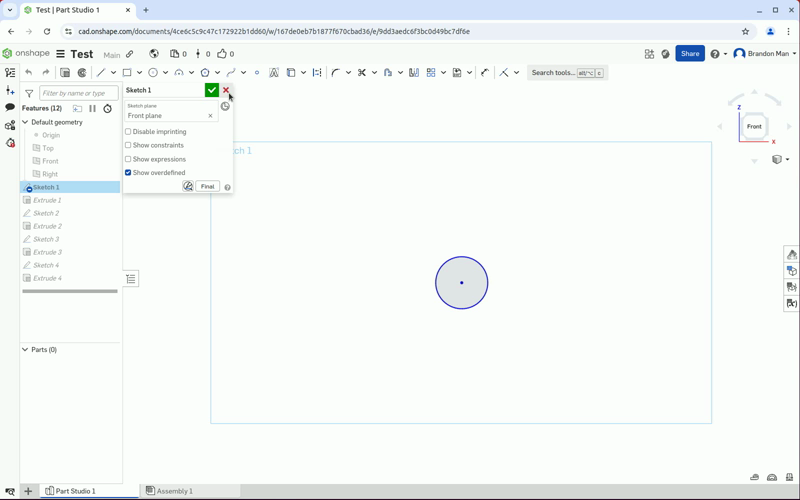
click(229, 92)
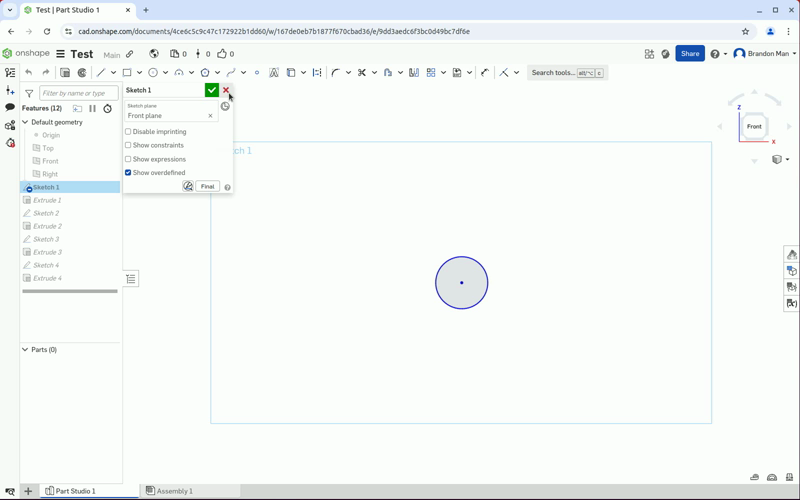
key(shift+s)
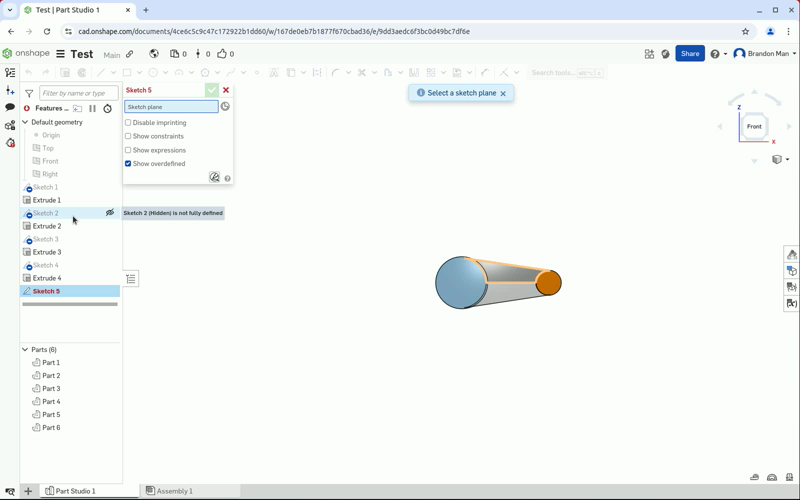
scroll(3)
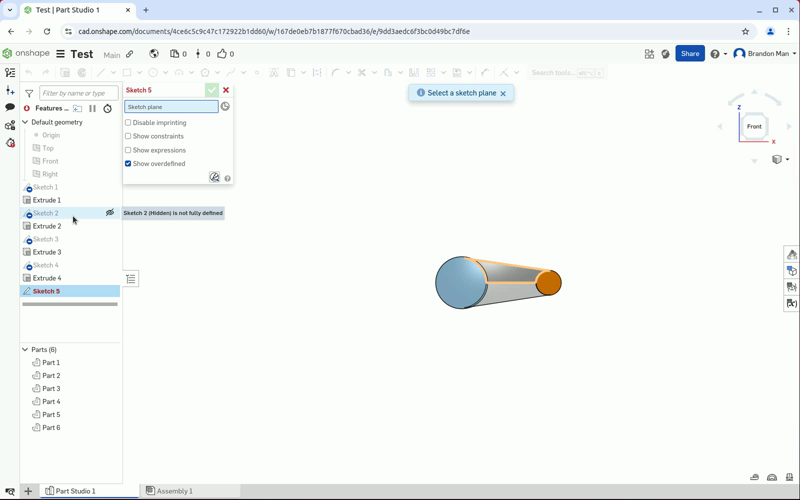
mouse_move(73, 163)
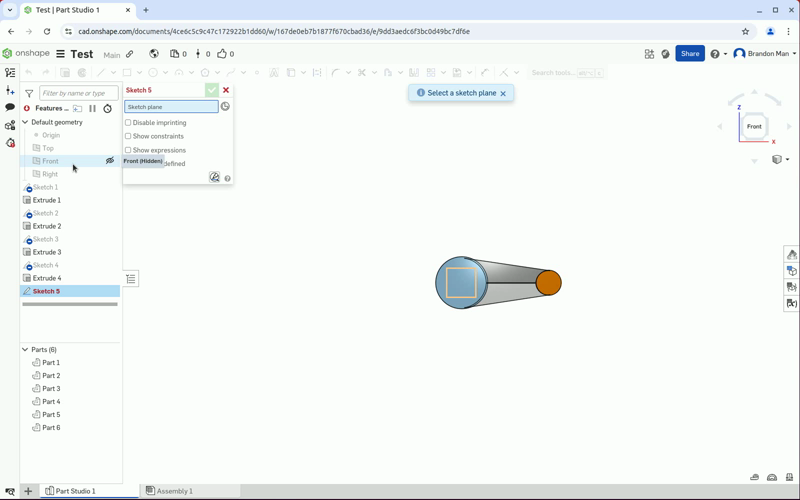
click(73, 163)
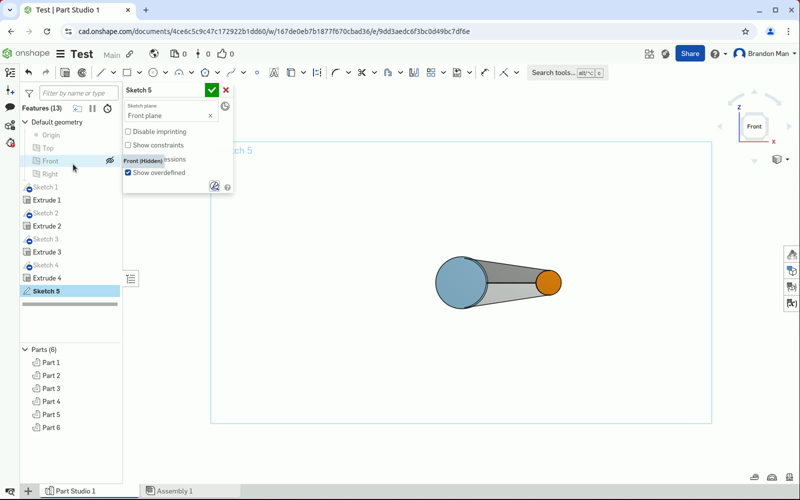
mouse_move(73, 352)
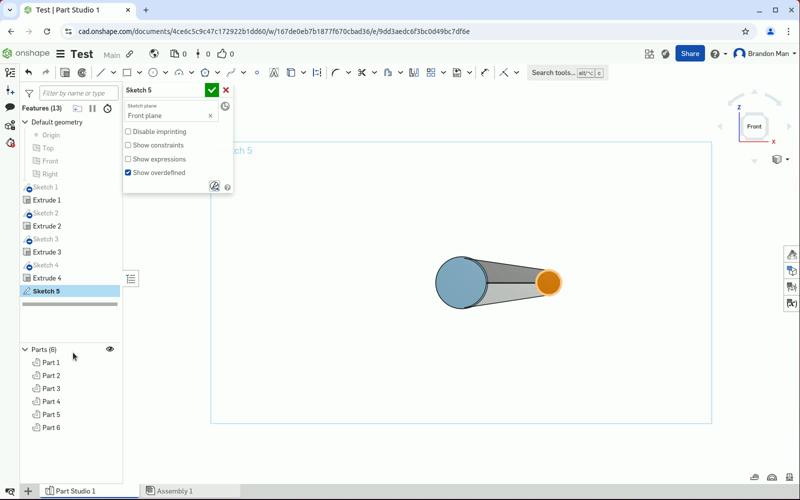
key(y)
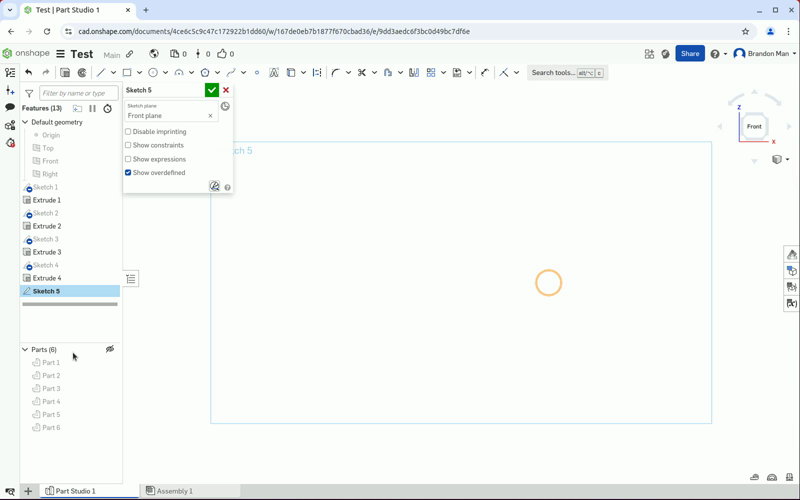
key(c)
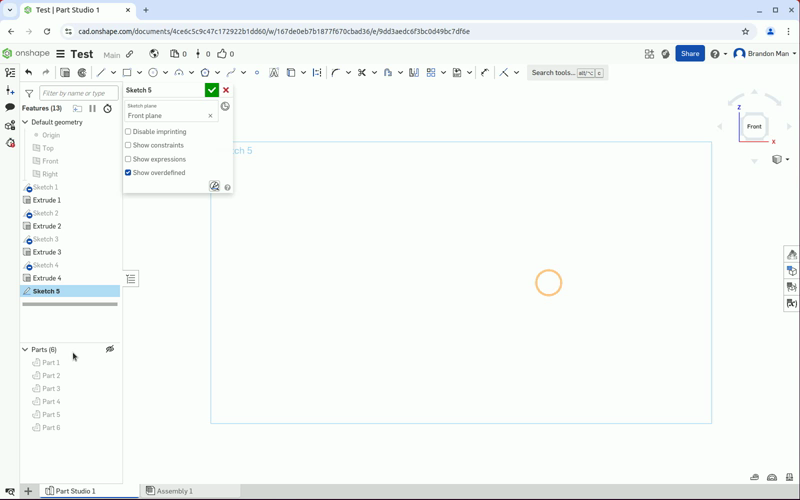
key_down(shift)
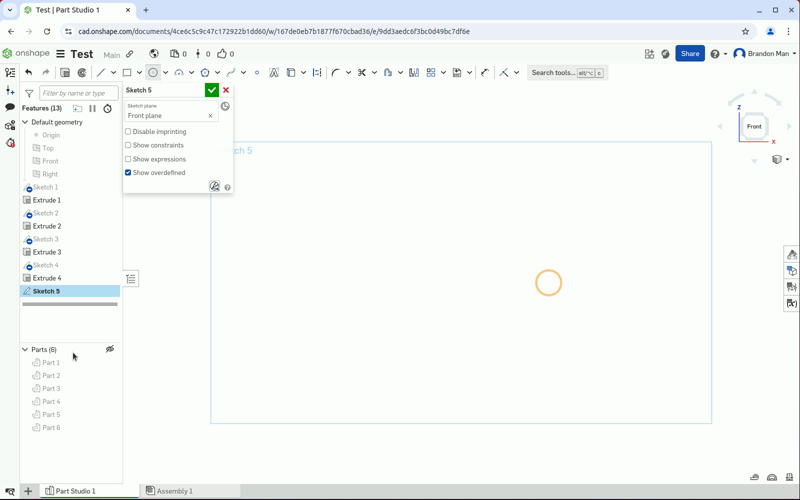
mouse_move(548, 282)
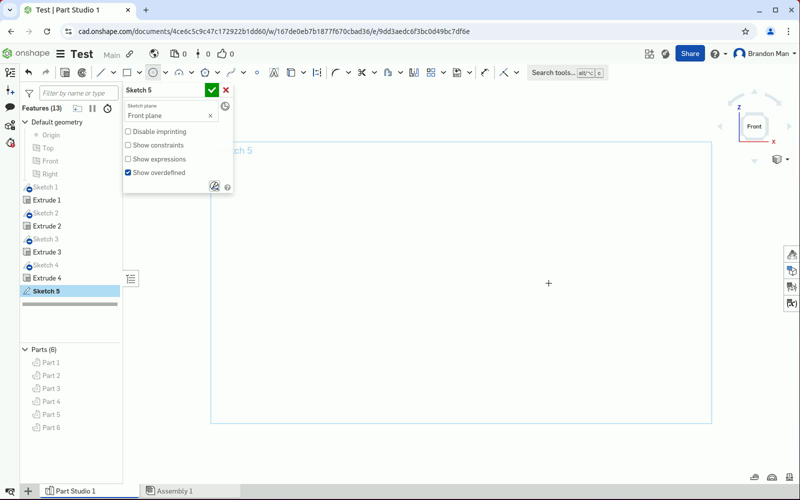
click(548, 282)
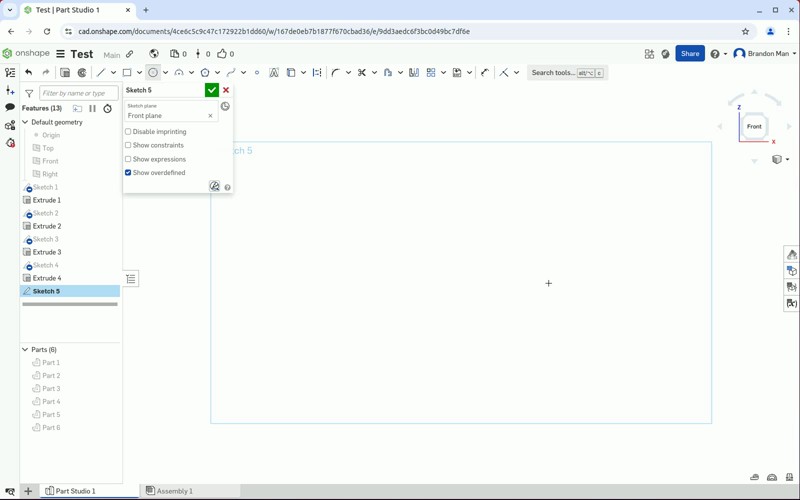
key_up(shift)
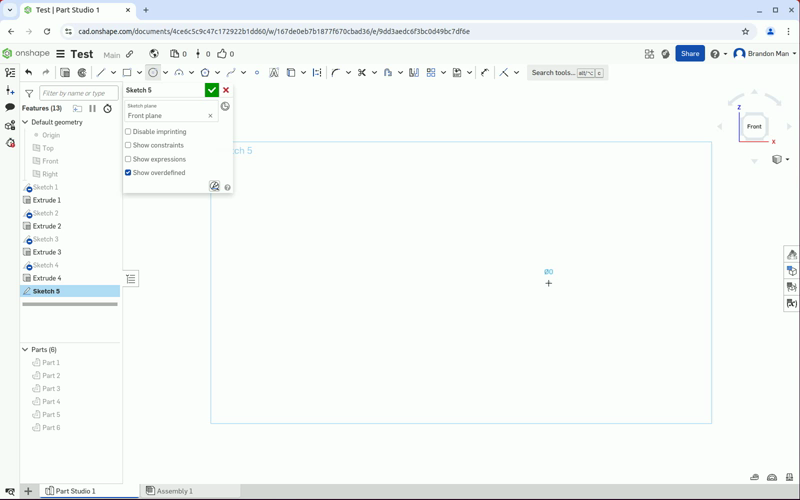
mouse_move(561, 282)
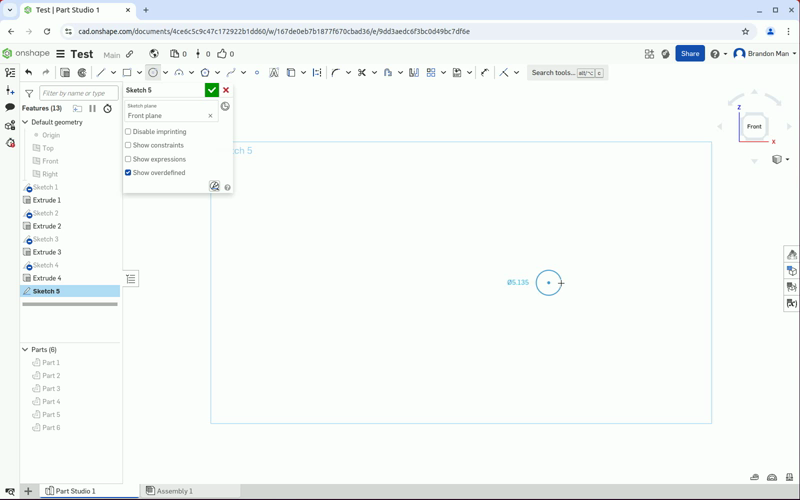
click(561, 282)
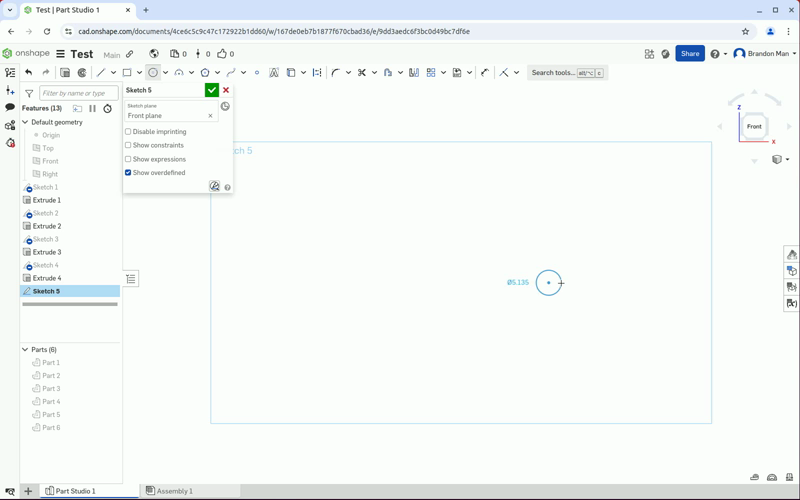
key(esc)
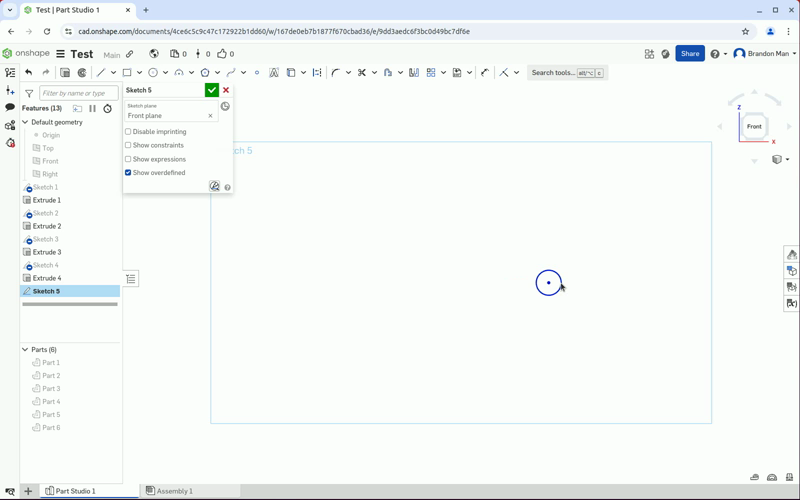
mouse_move(542, 287)
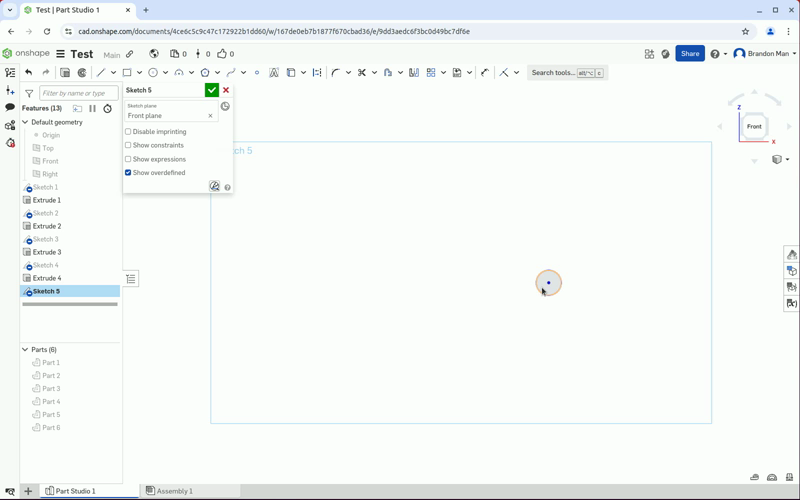
scroll(6)
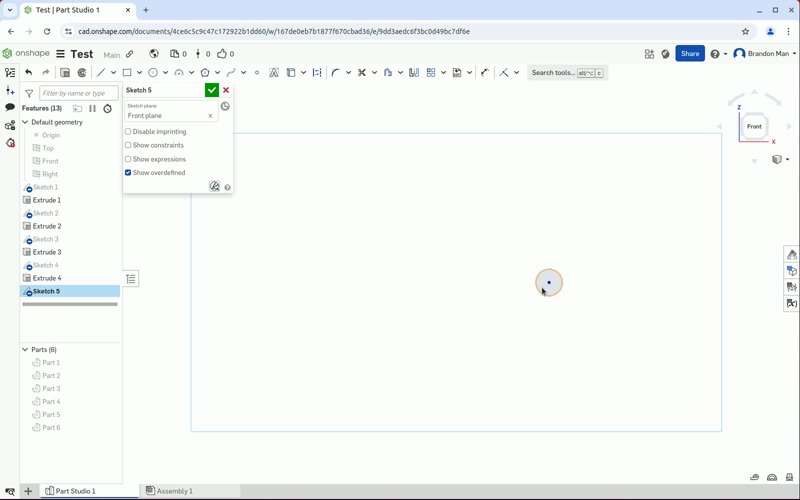
scroll(6)
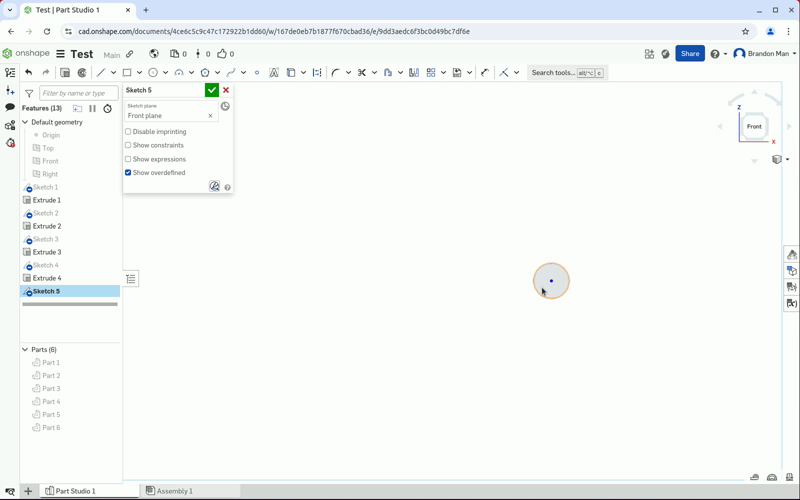
scroll(6)
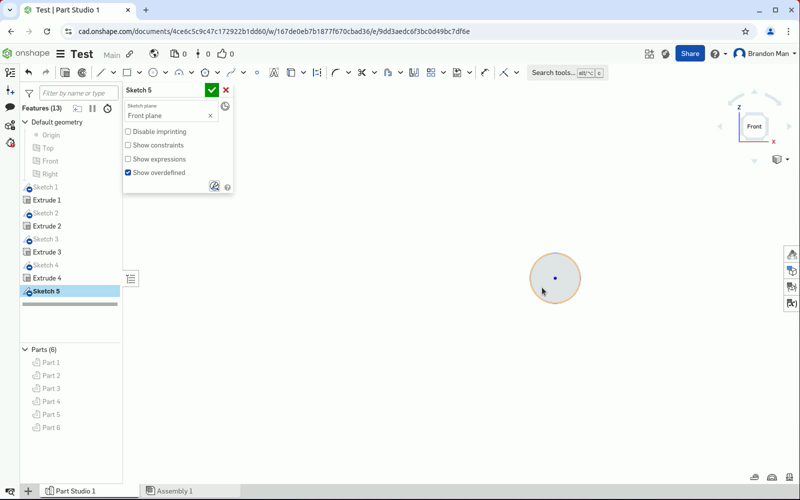
scroll(6)
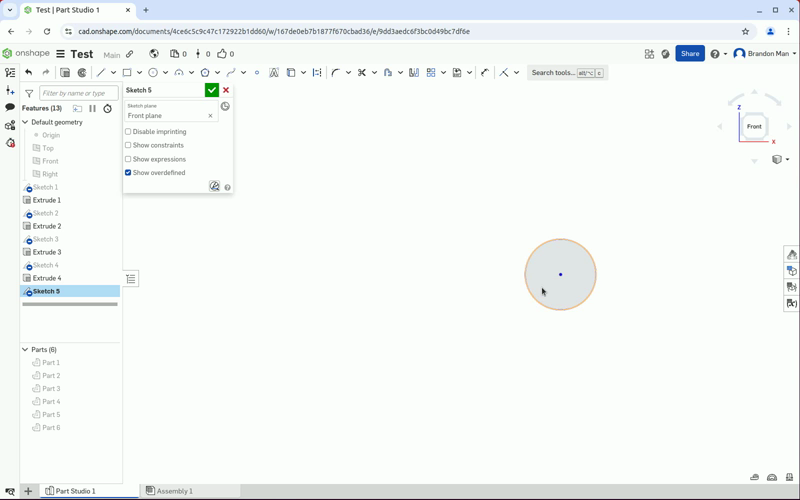
scroll(6)
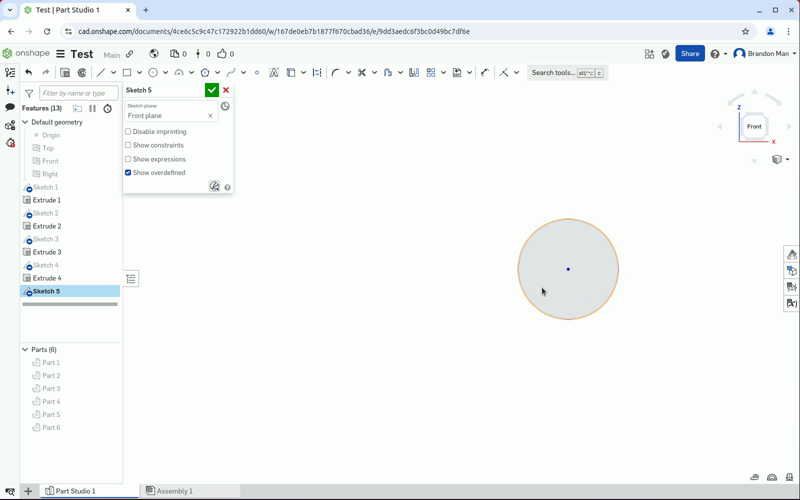
scroll(6)
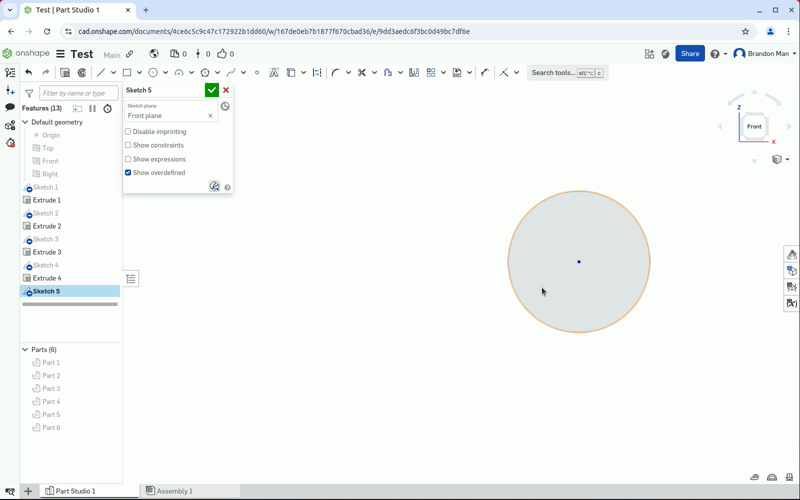
scroll(6)
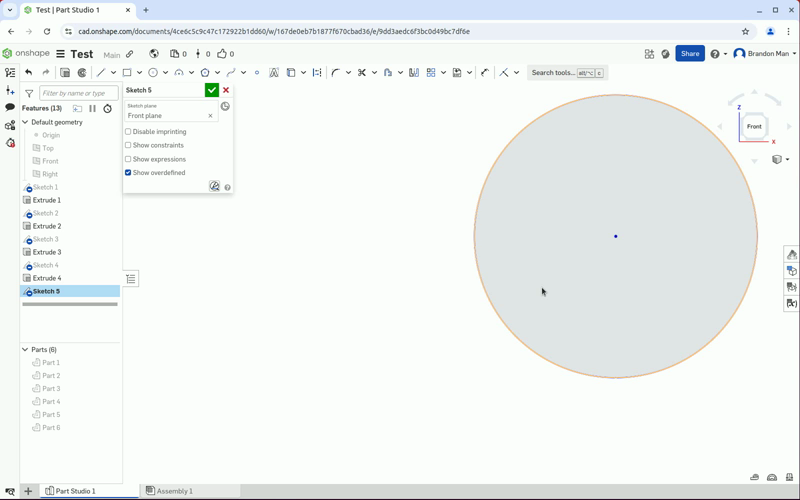
click(542, 287)
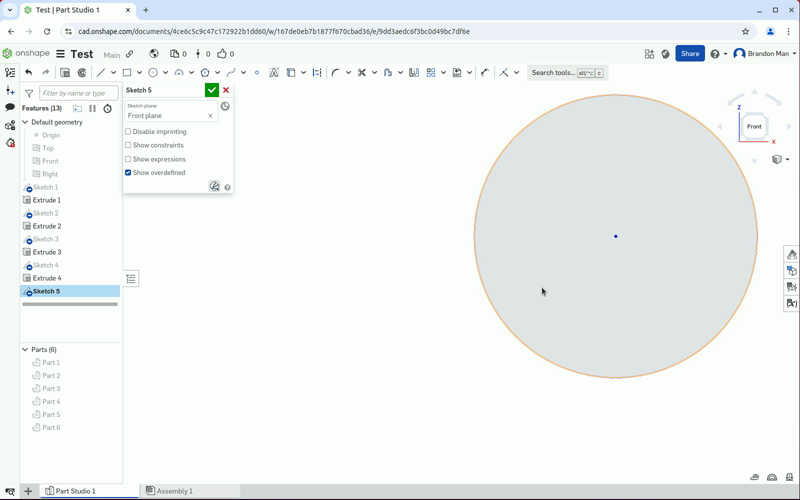
scroll(-6)
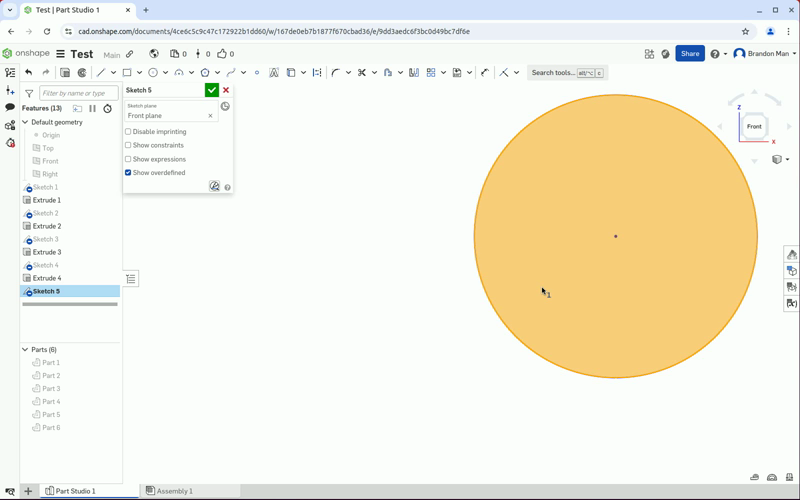
scroll(-6)
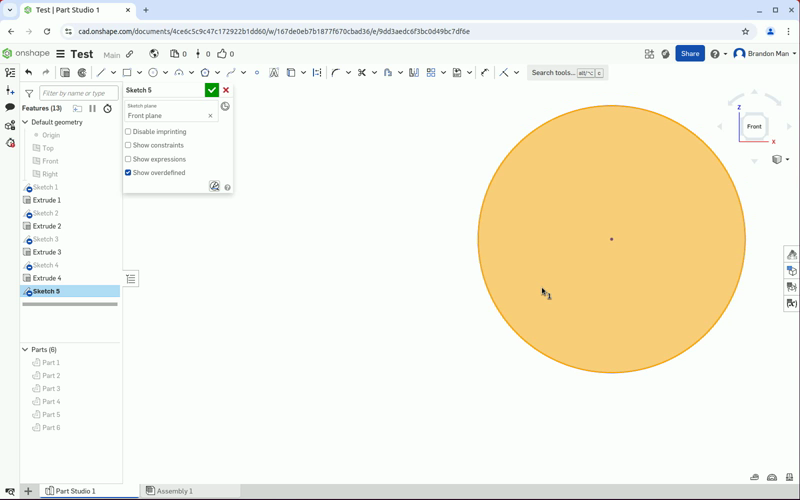
scroll(-6)
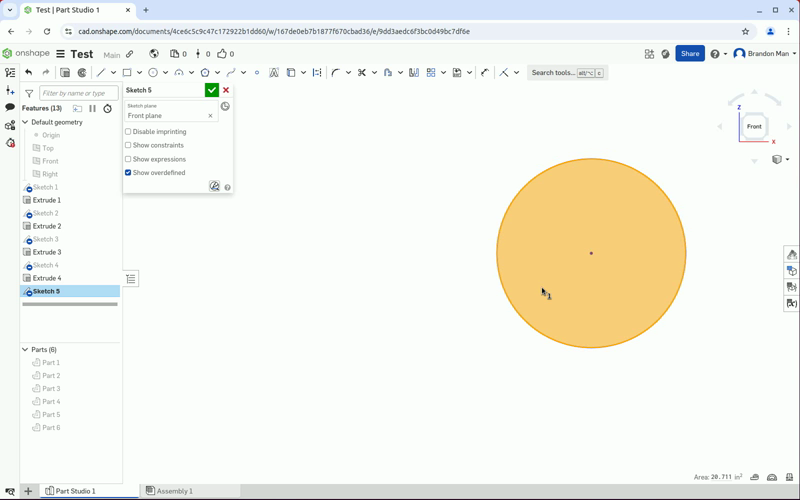
scroll(-6)
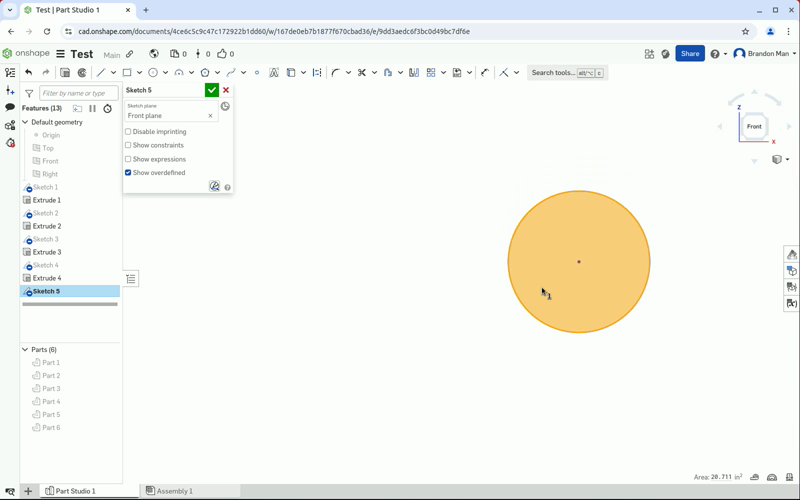
scroll(-6)
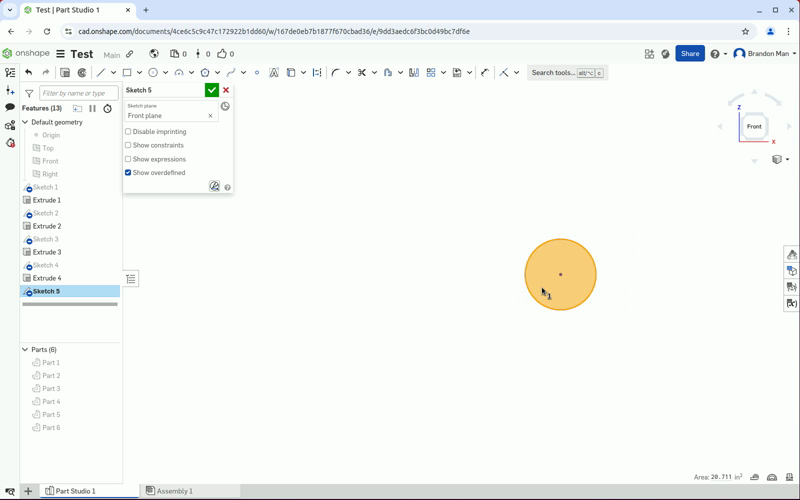
scroll(-6)
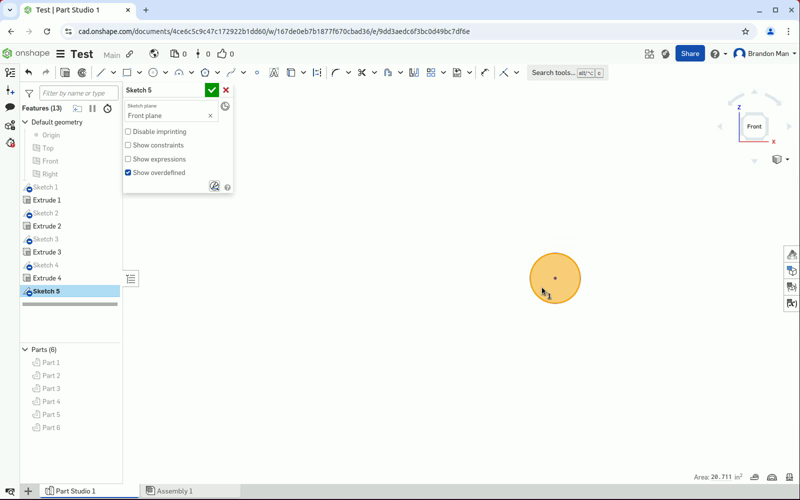
scroll(-6)
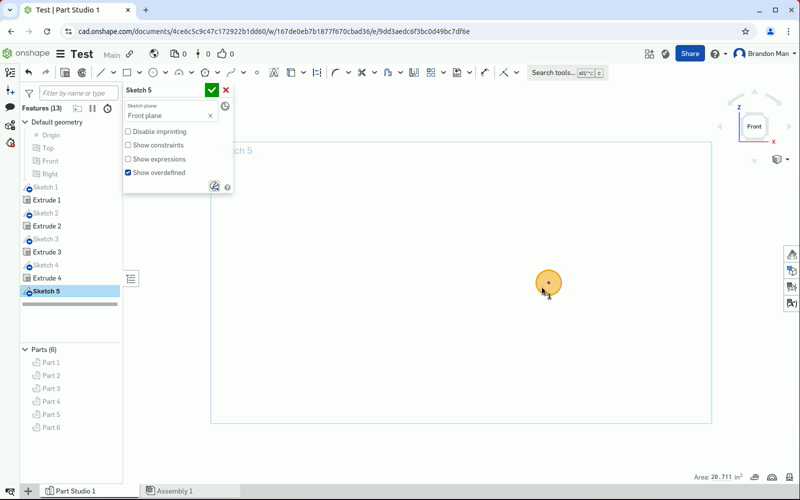
mouse_move(73, 352)
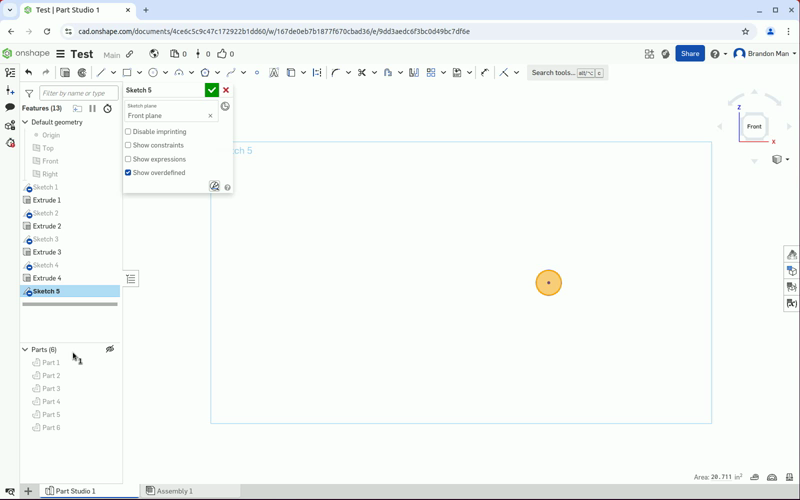
key(shift+y)
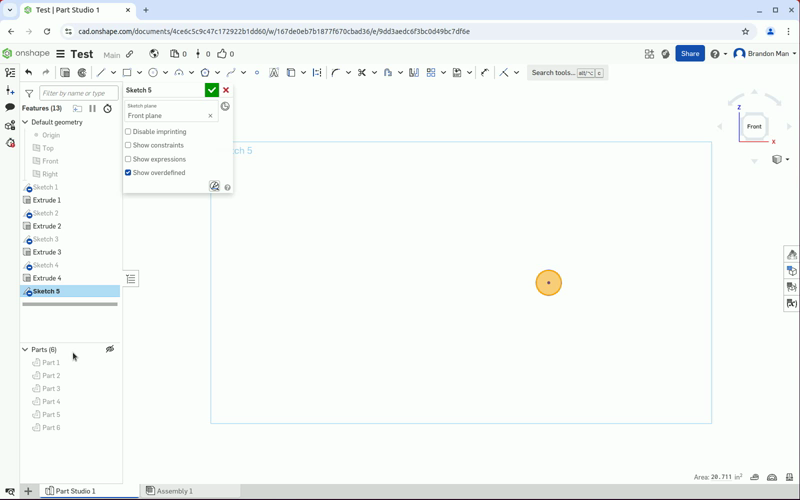
key(shift+e)
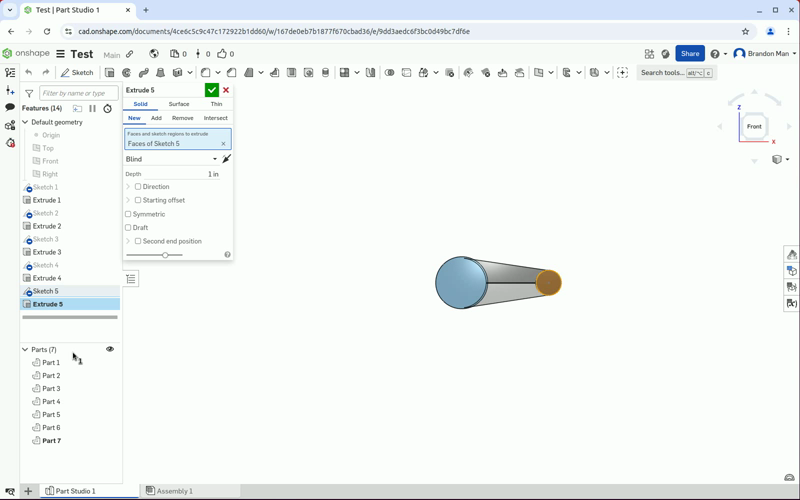
mouse_move(143, 106)
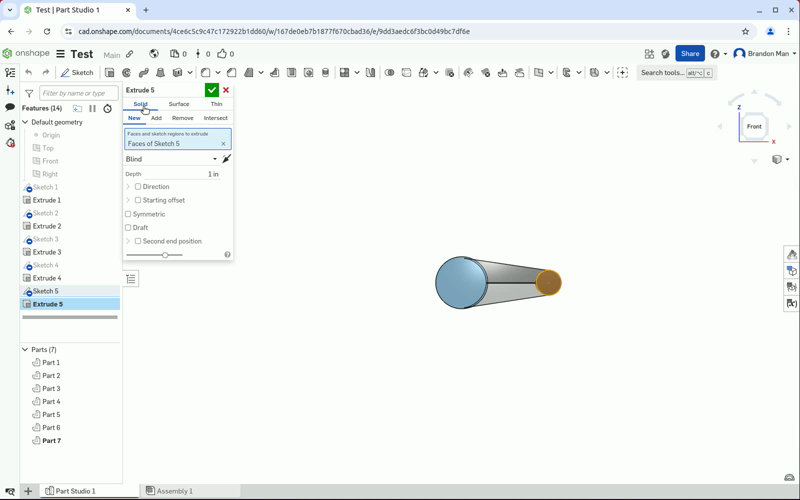
click(143, 106)
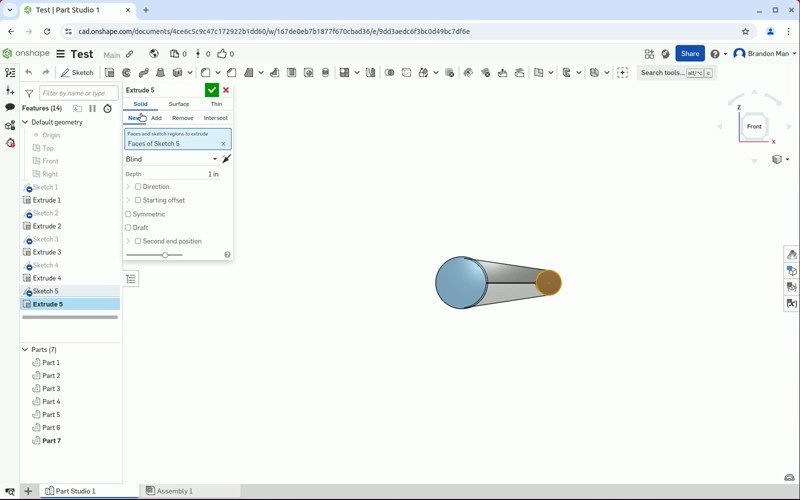
mouse_move(137, 120)
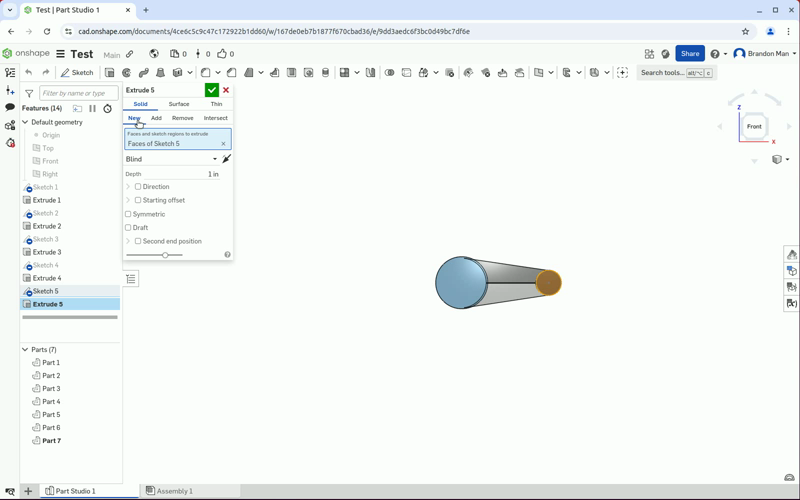
click(137, 120)
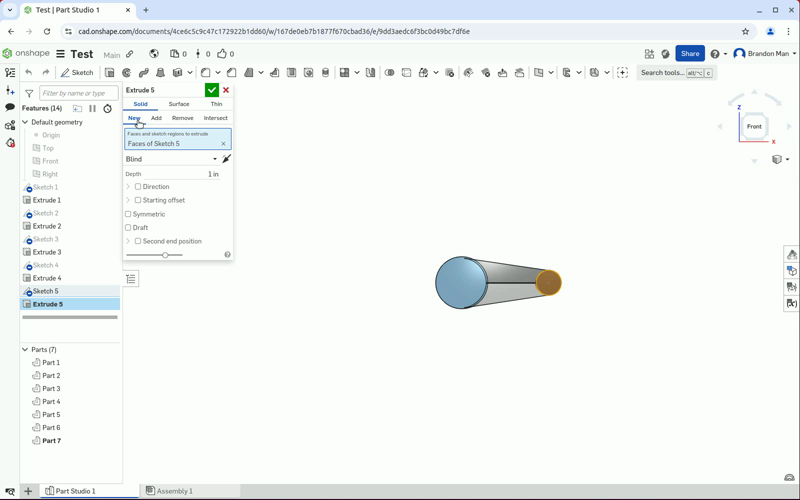
key(tab, 4)
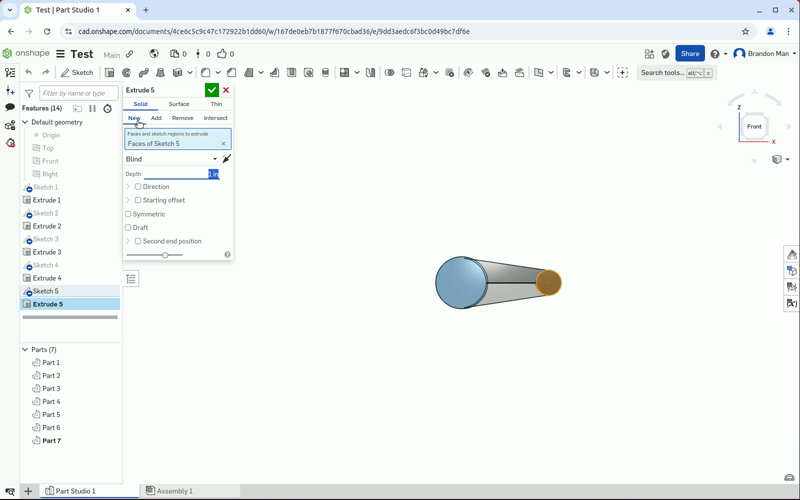
text(23.108)
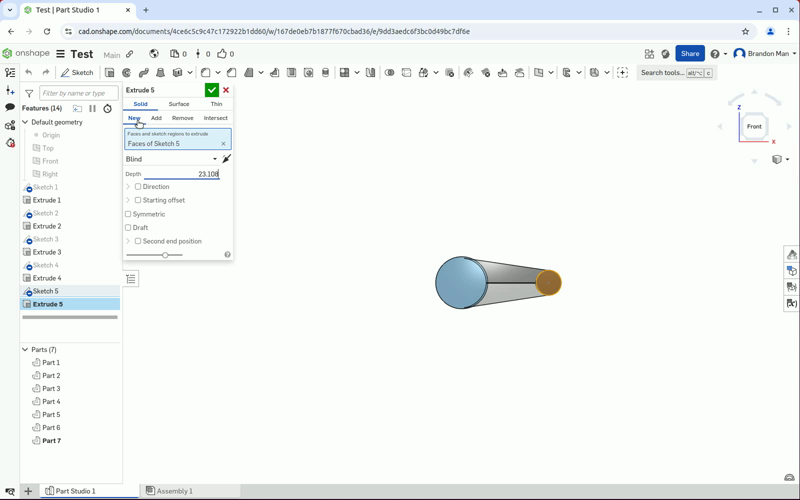
key(tab, 3)
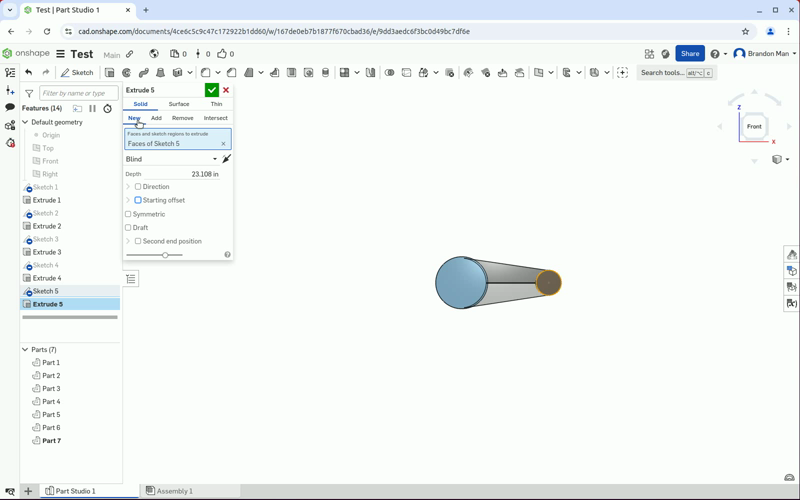
key(tab, 2)
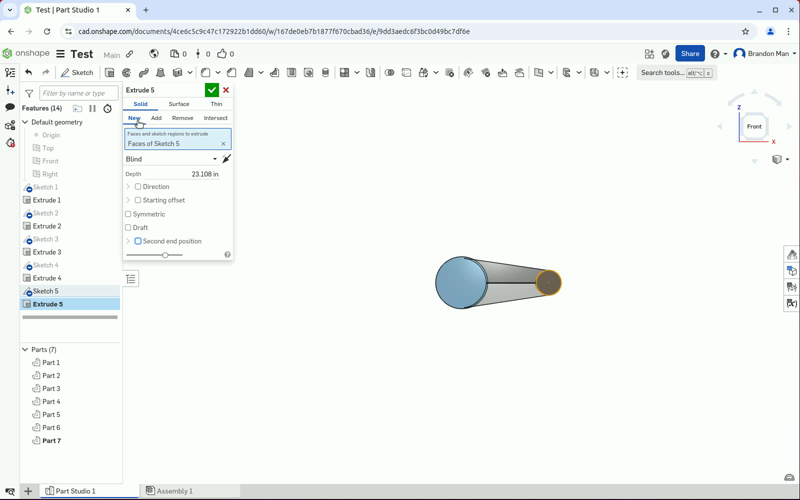
key(space)
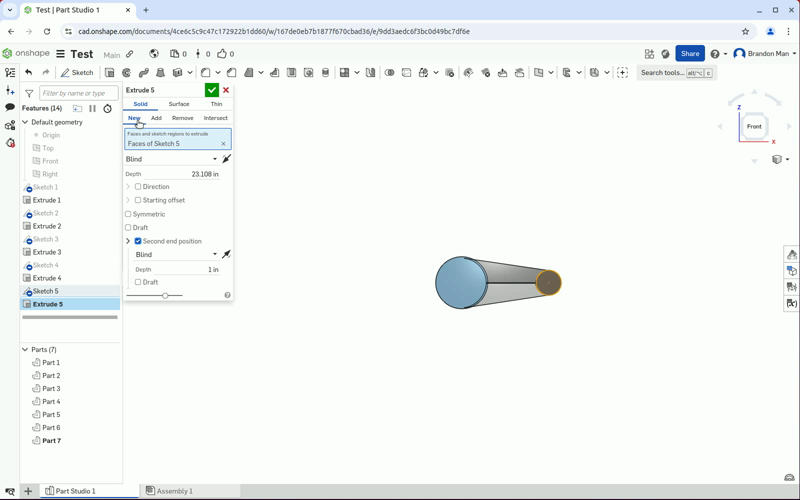
key(tab, 3)
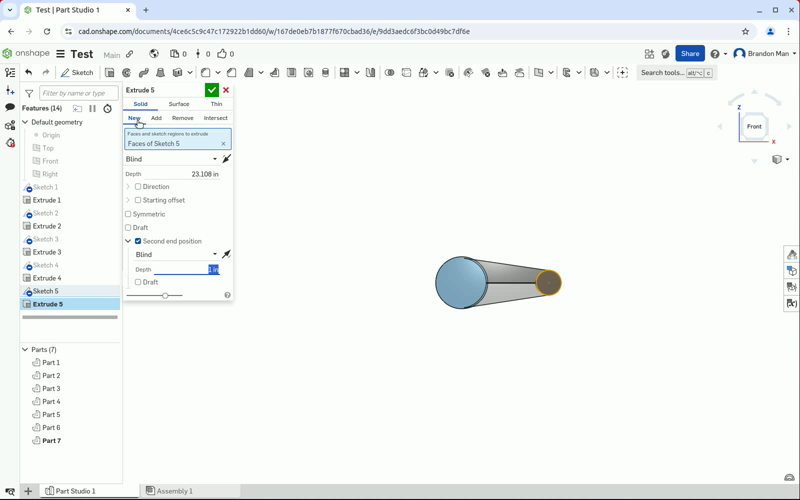
text(20.46)
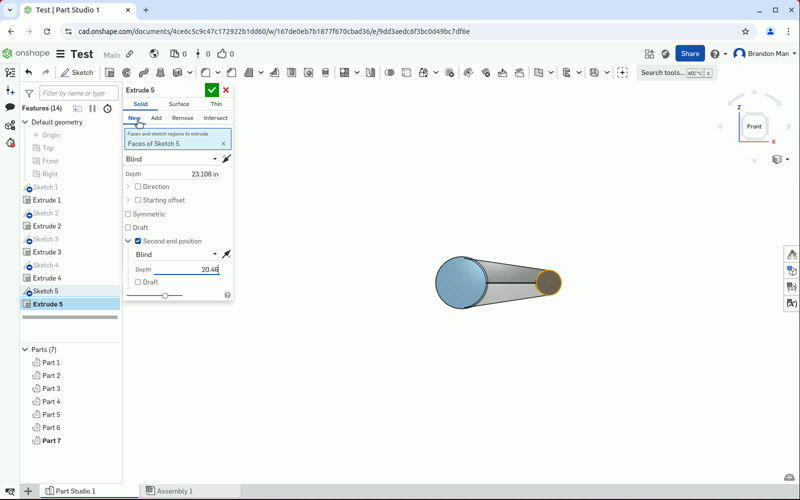
key(enter)
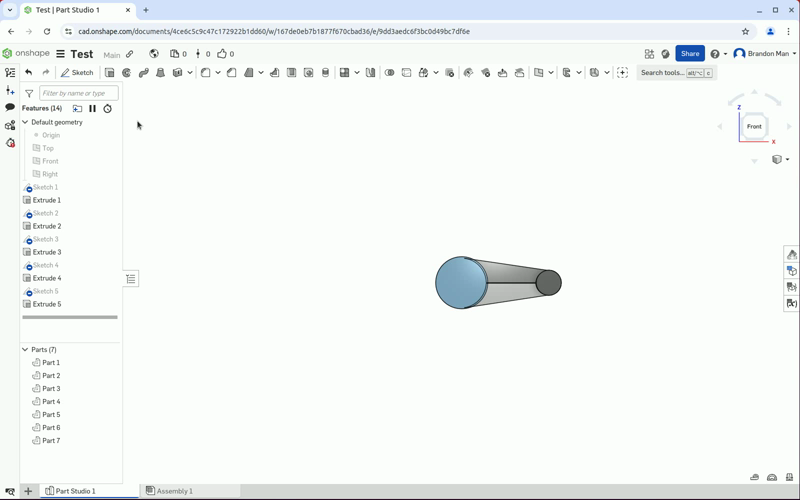
key(shift+h)
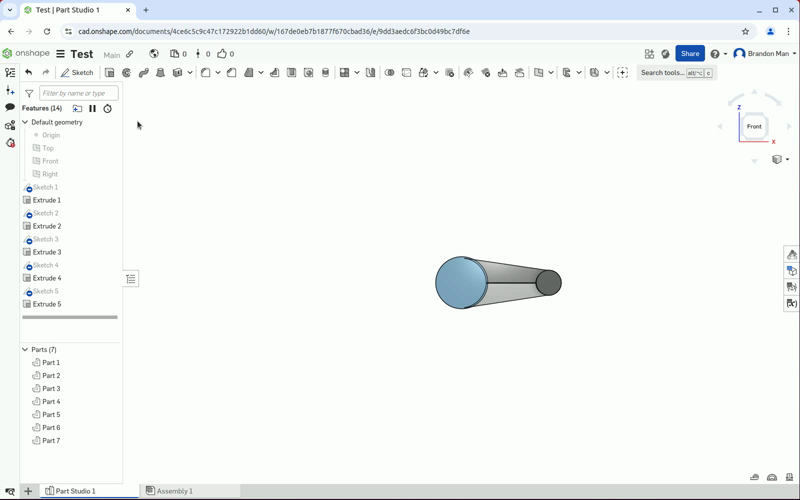
key(shift+h)
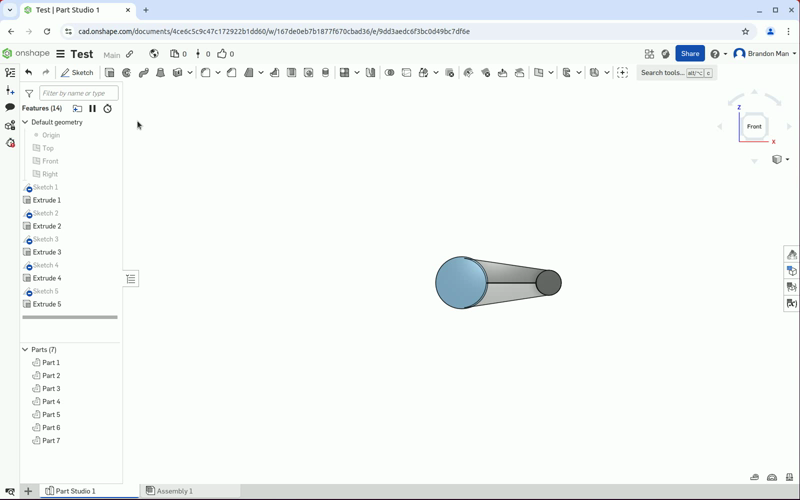
key(shift+7)
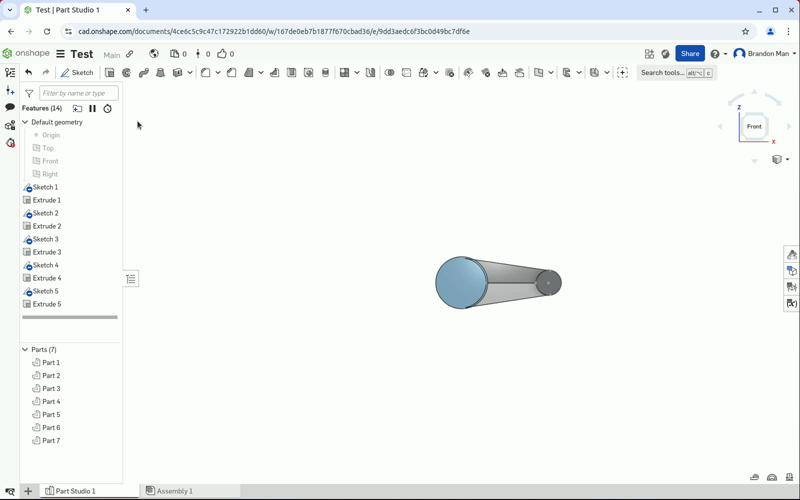
key(left, 2)
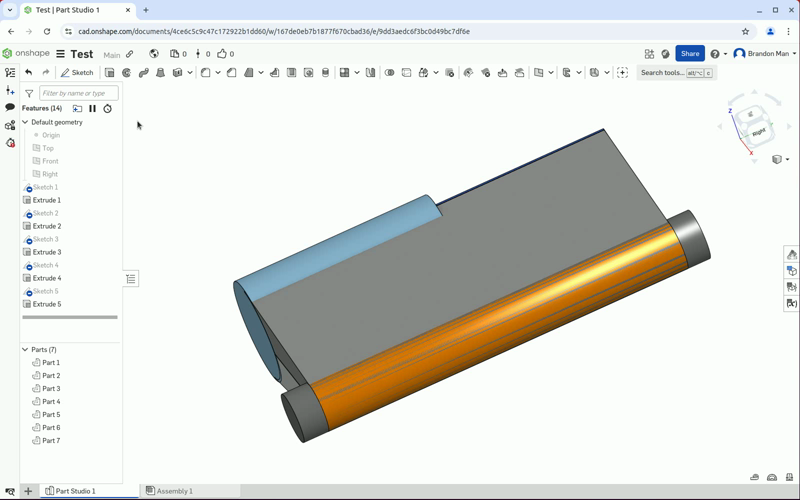
key(down, 2)
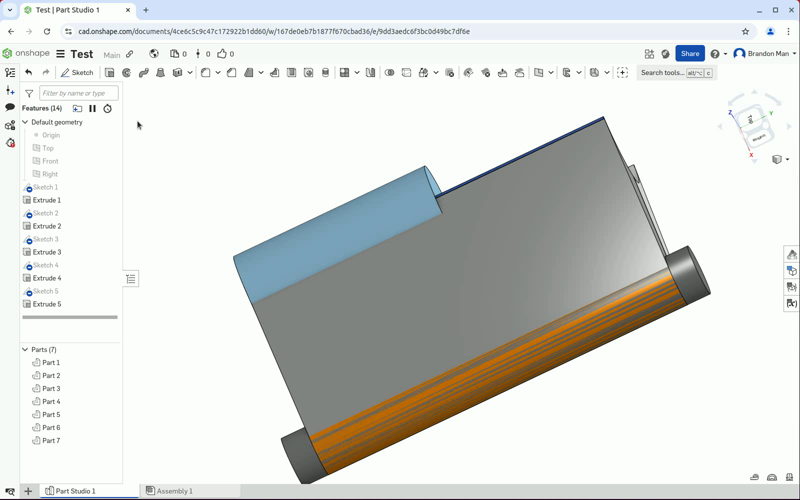
key(up, 2)
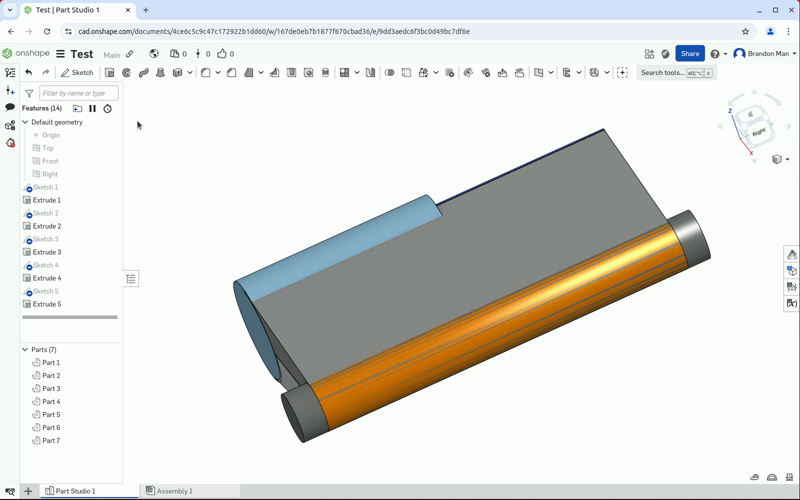
key(right, 2)
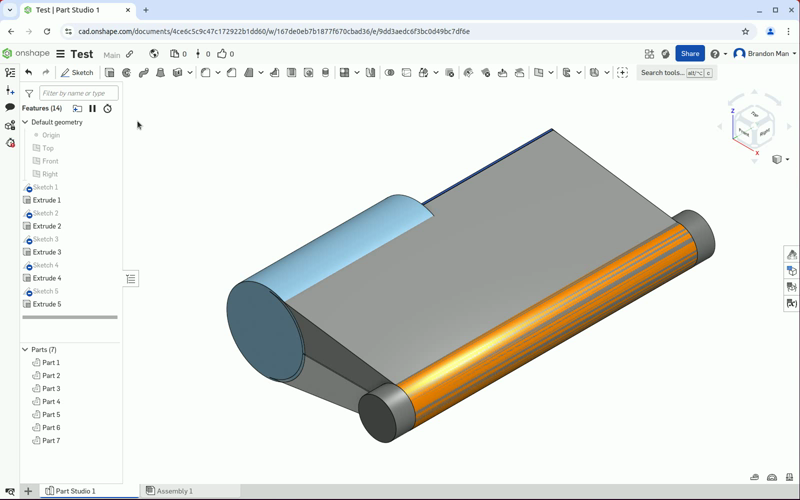
mouse_move(73, 189)
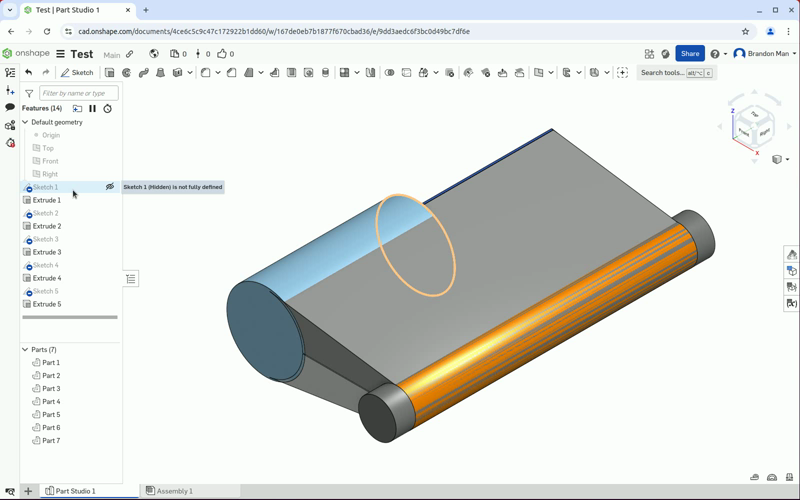
click(73, 189)